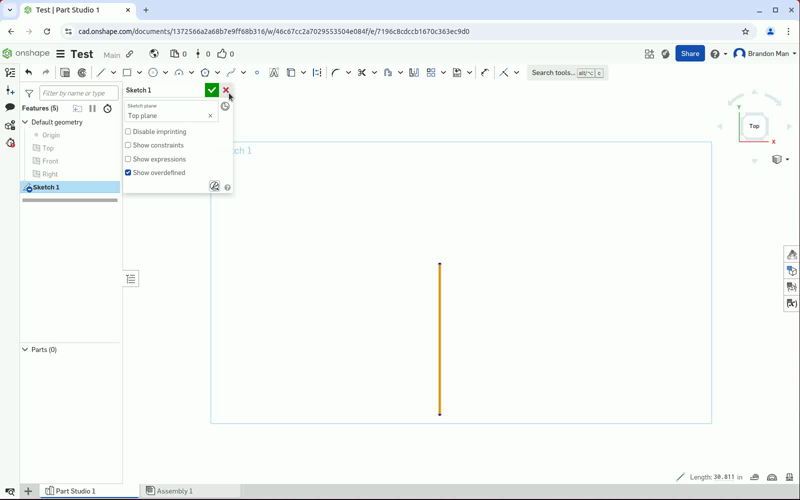
key(shift+h)
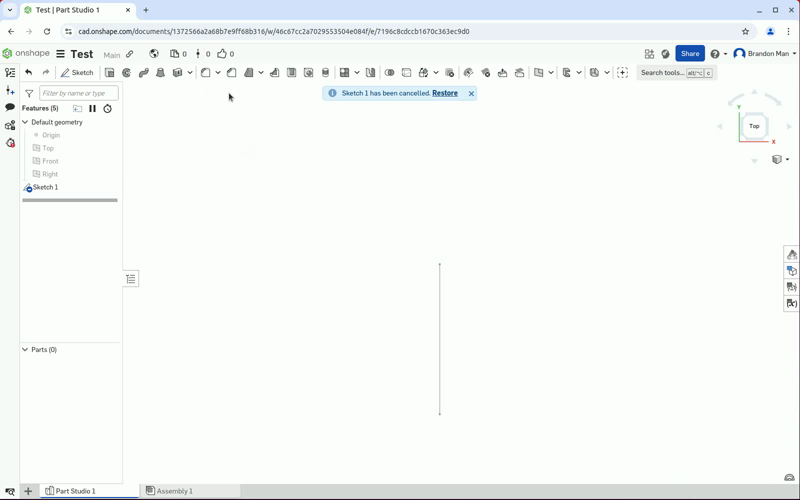
key(shift+s)
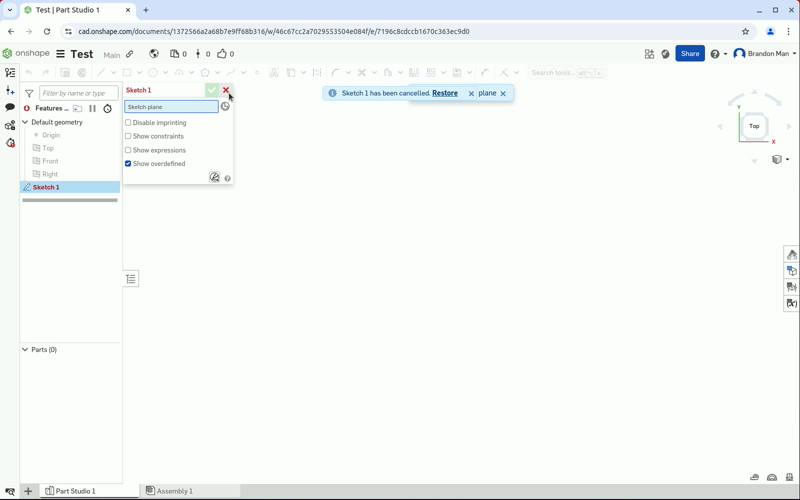
mouse_move(73, 150)
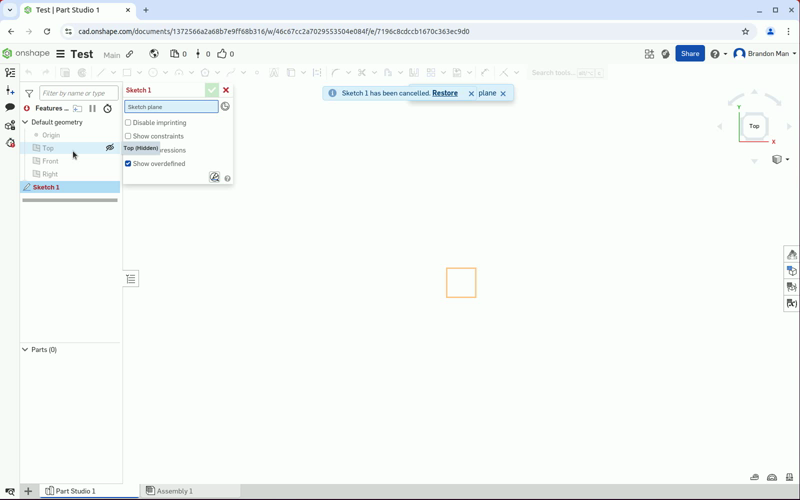
click(73, 150)
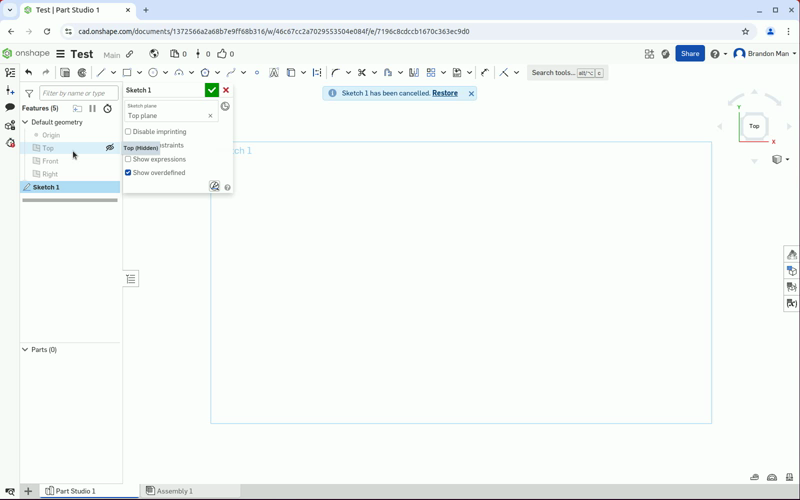
mouse_move(73, 352)
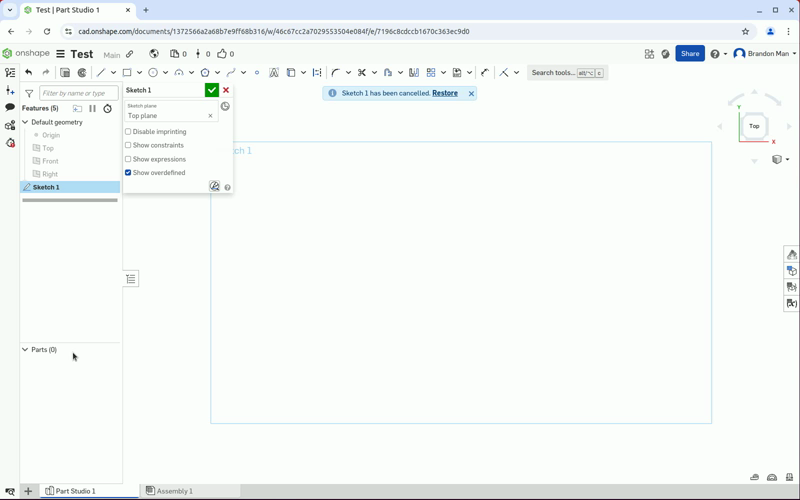
key(y)
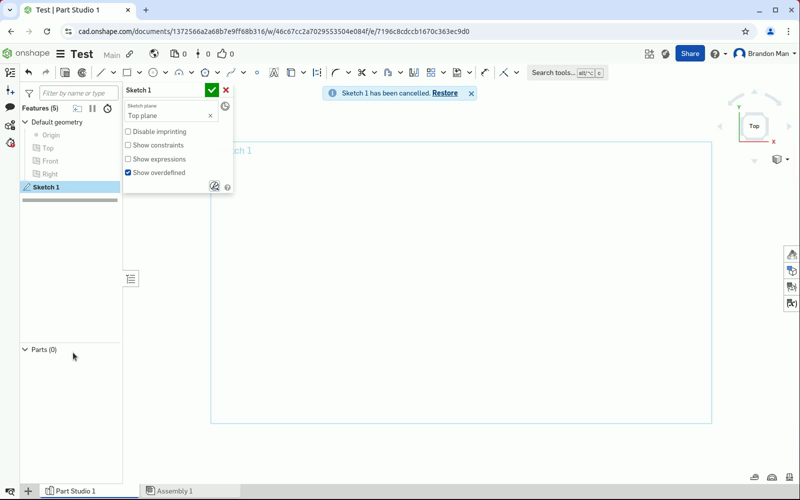
key(c)
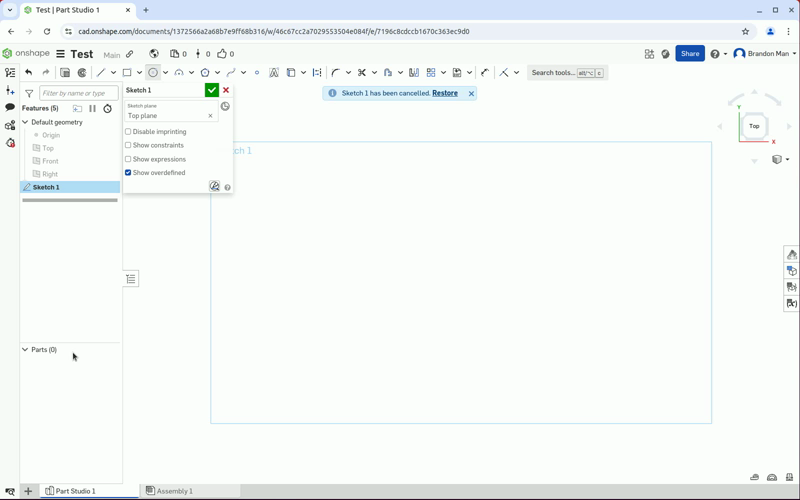
key_down(shift)
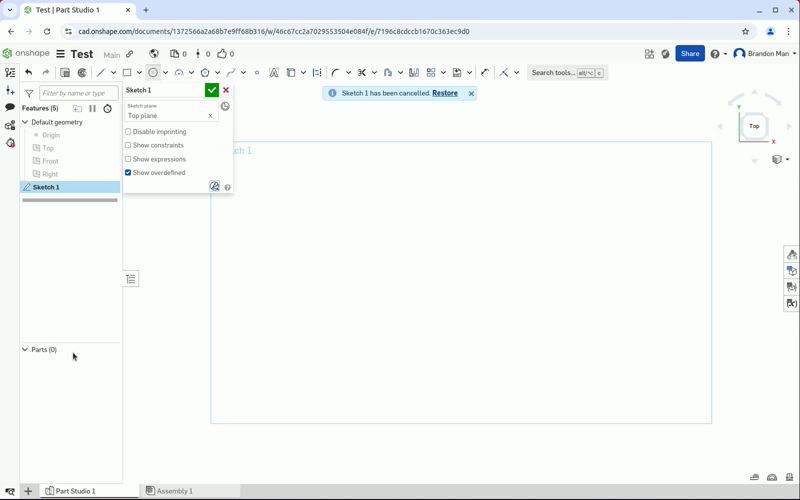
mouse_move(461, 282)
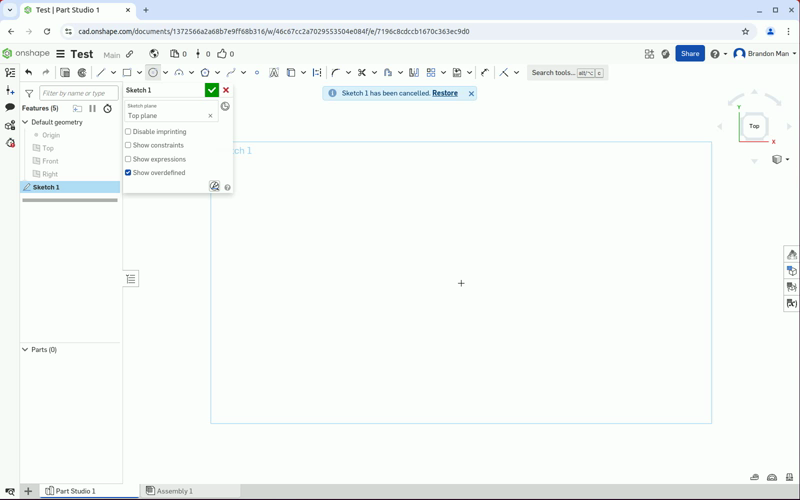
click(461, 282)
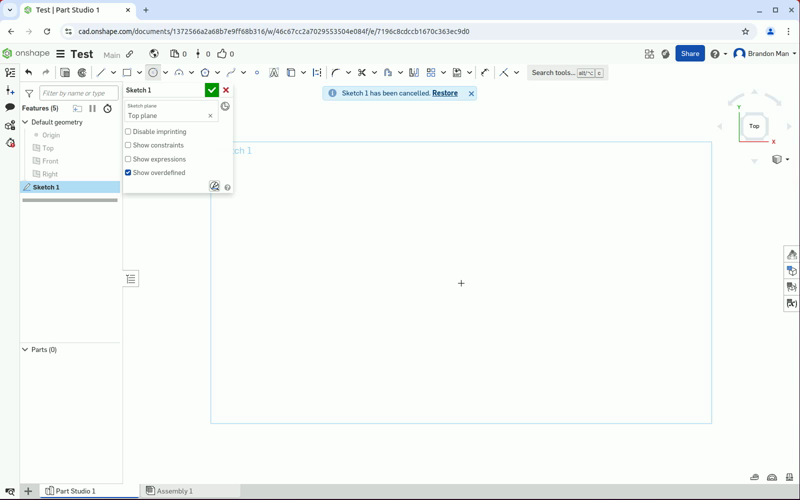
key_up(shift)
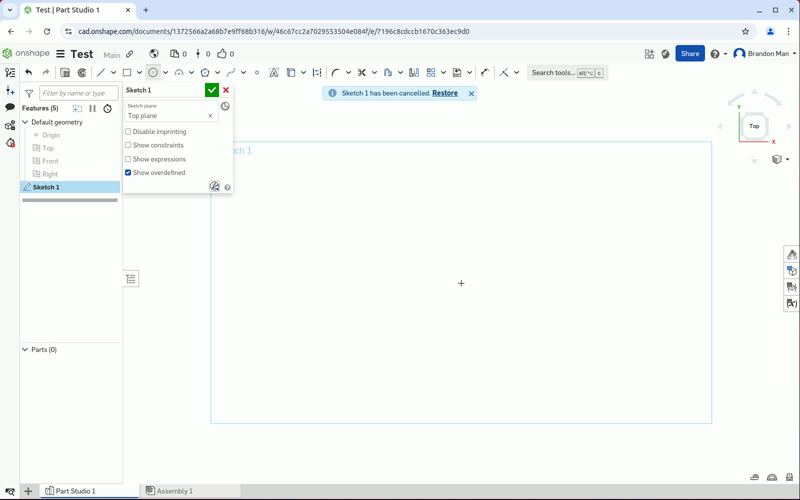
mouse_move(518, 282)
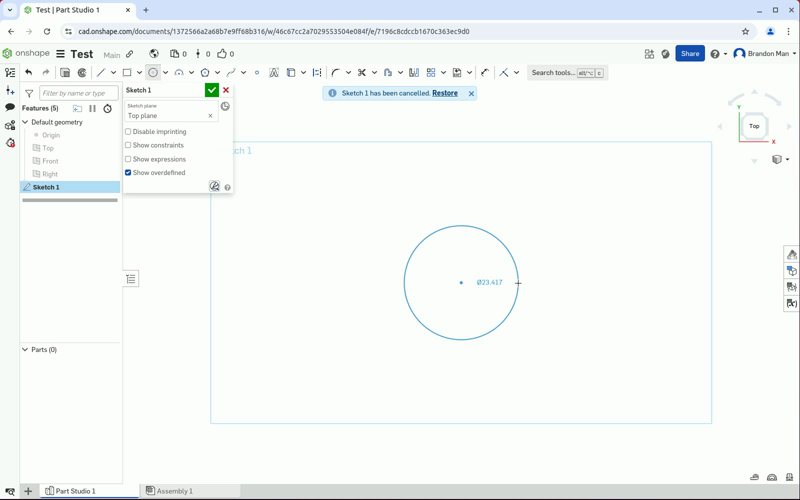
click(518, 282)
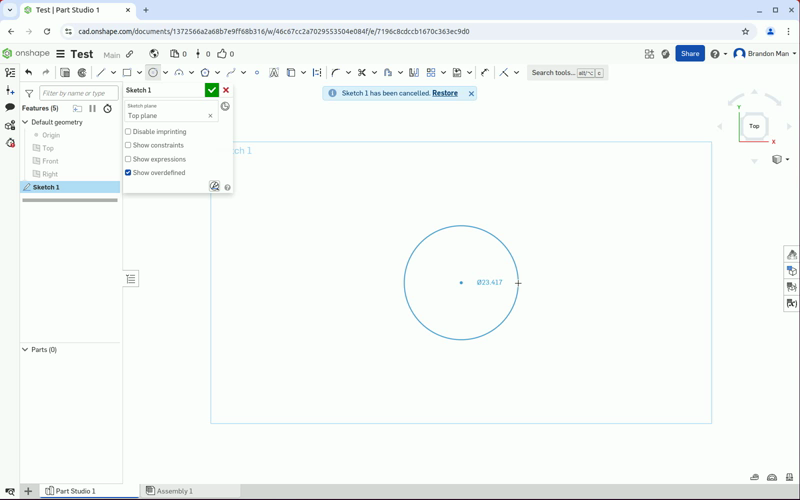
key(esc)
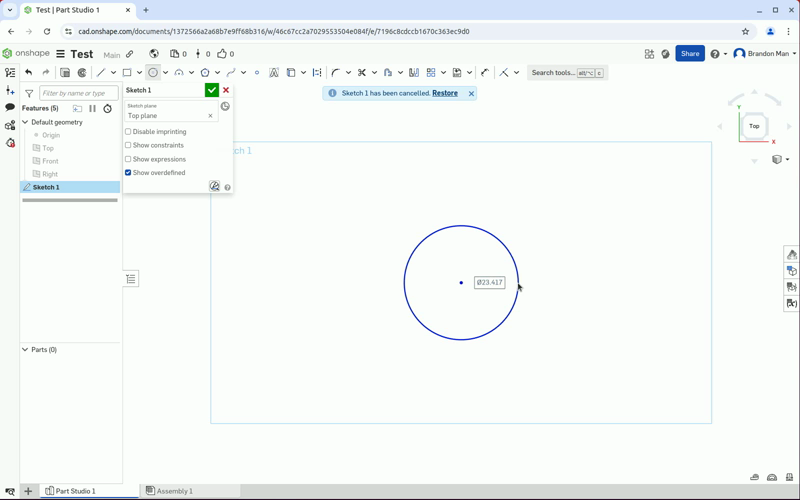
key(c)
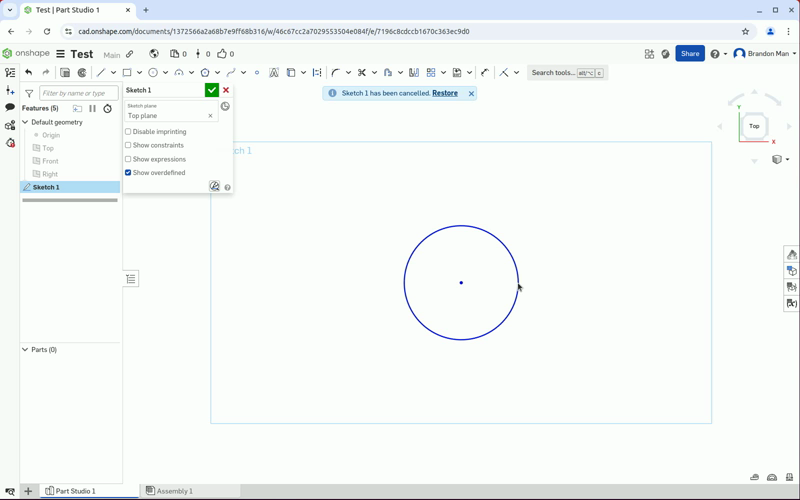
key_down(shift)
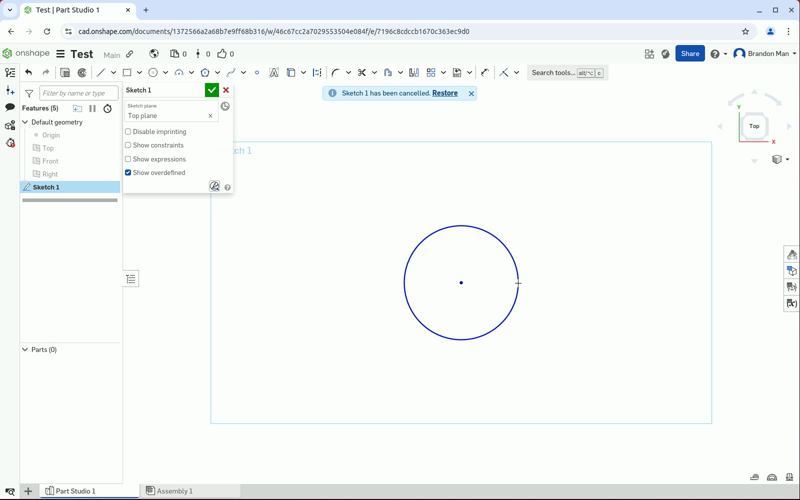
mouse_move(461, 294)
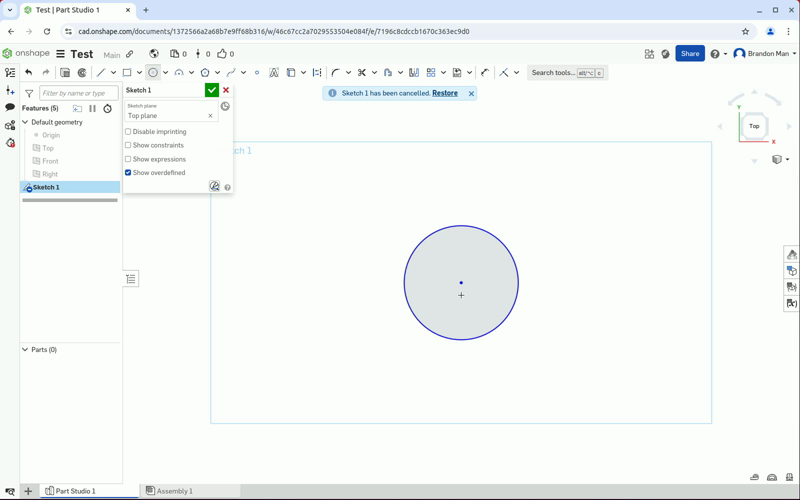
click(461, 294)
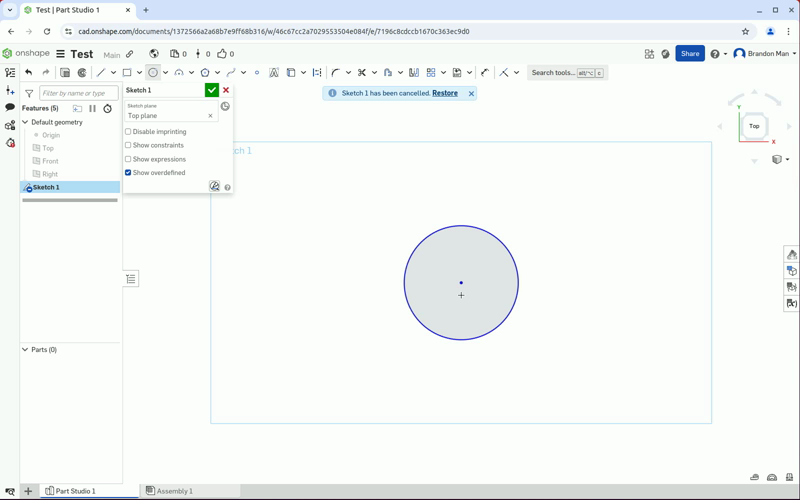
key_up(shift)
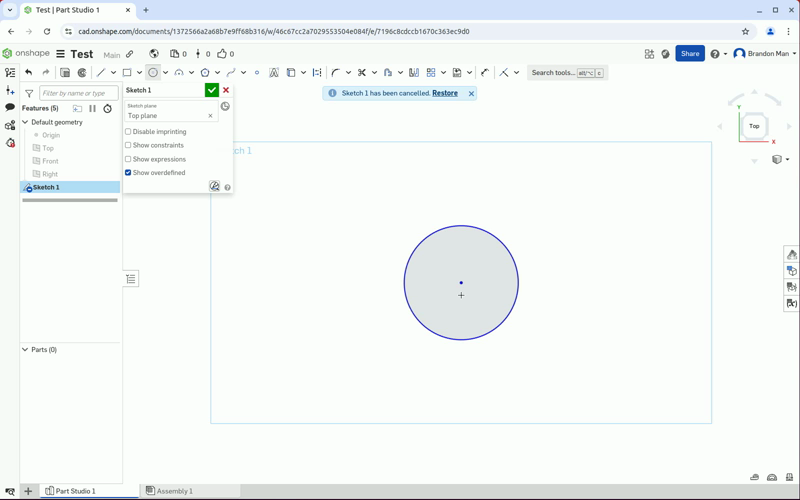
mouse_move(489, 294)
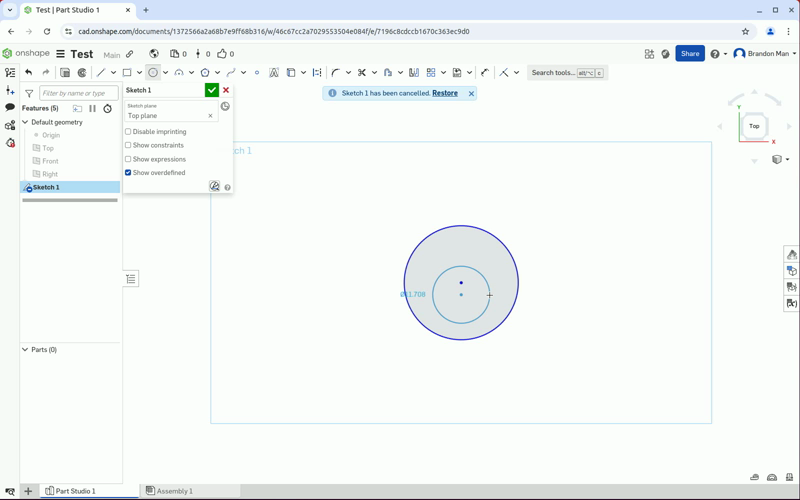
click(489, 294)
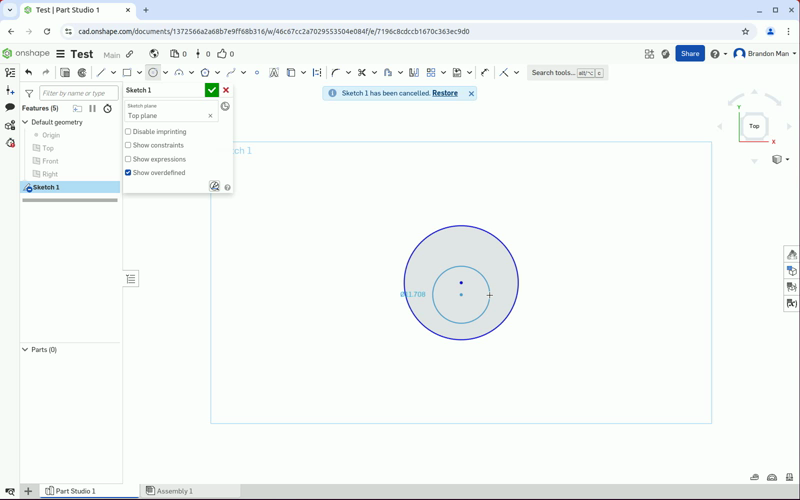
key(esc)
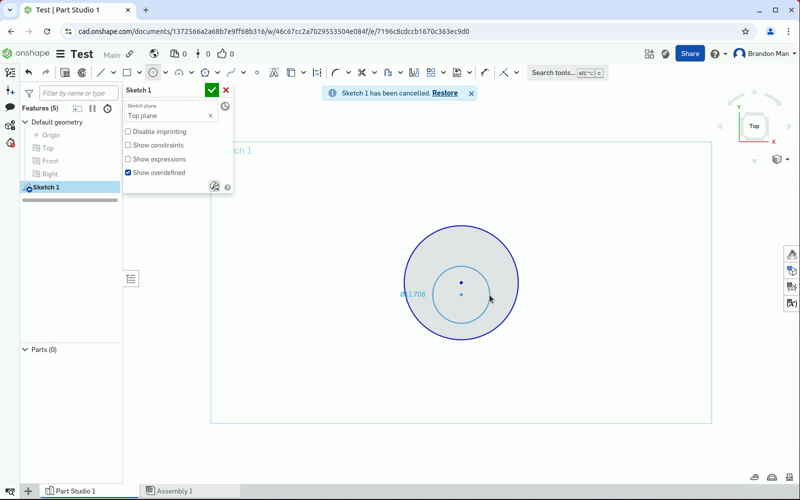
mouse_move(433, 268)
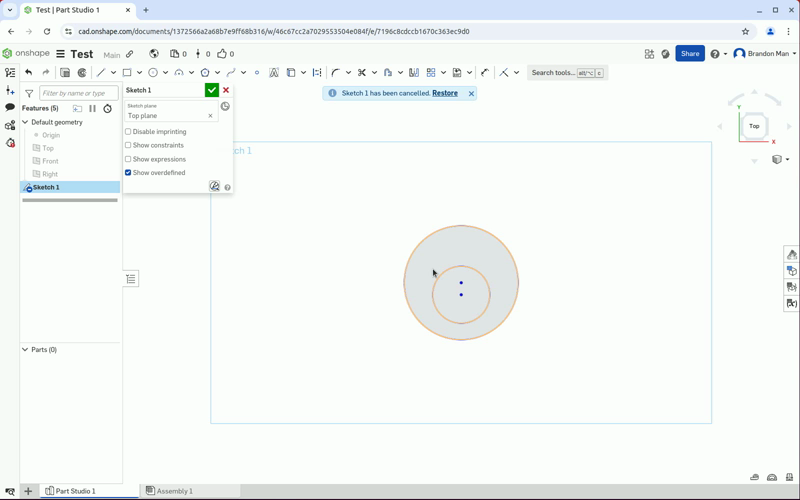
click(433, 268)
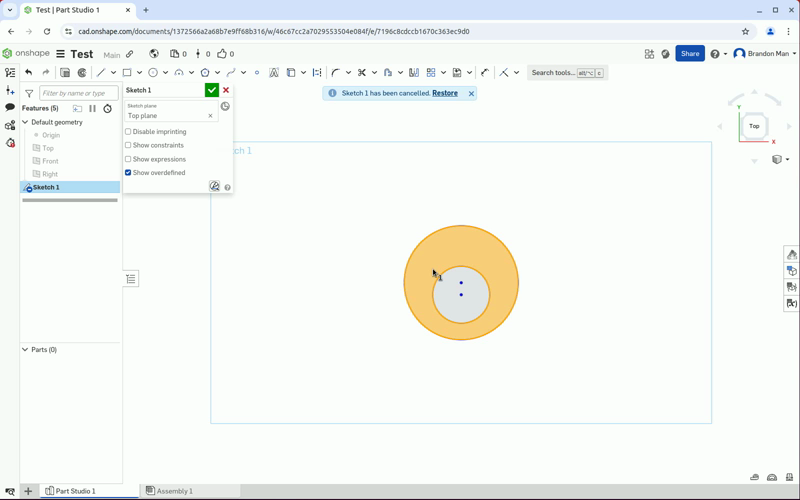
mouse_move(73, 352)
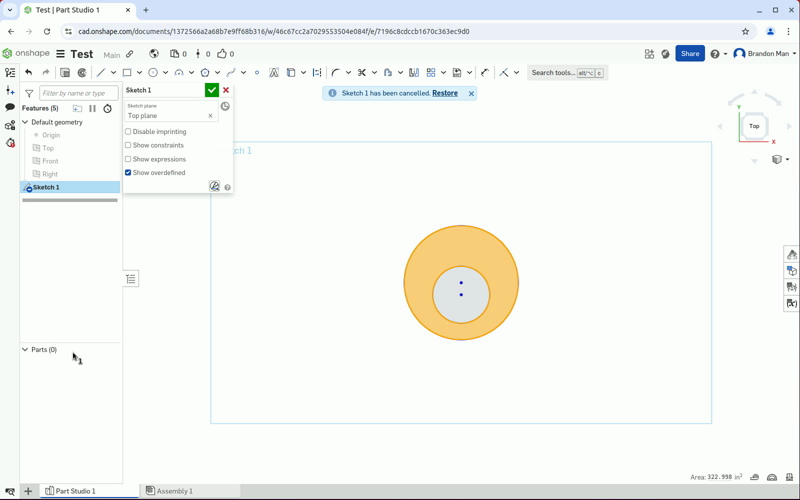
key(shift+y)
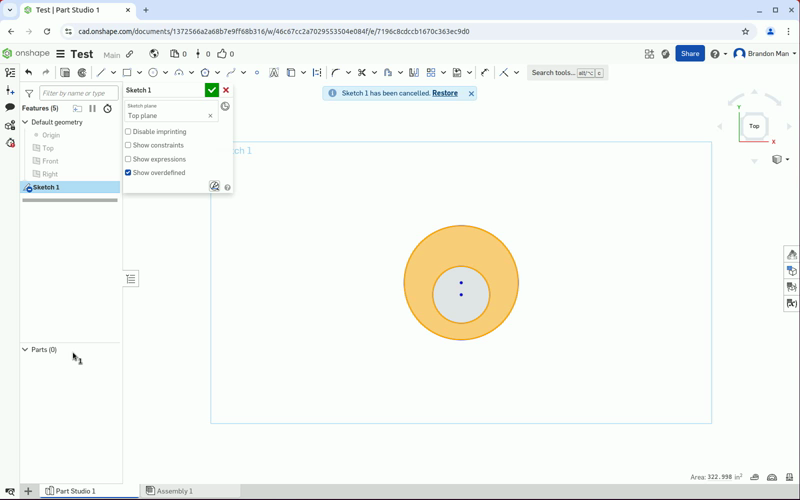
key(shift+e)
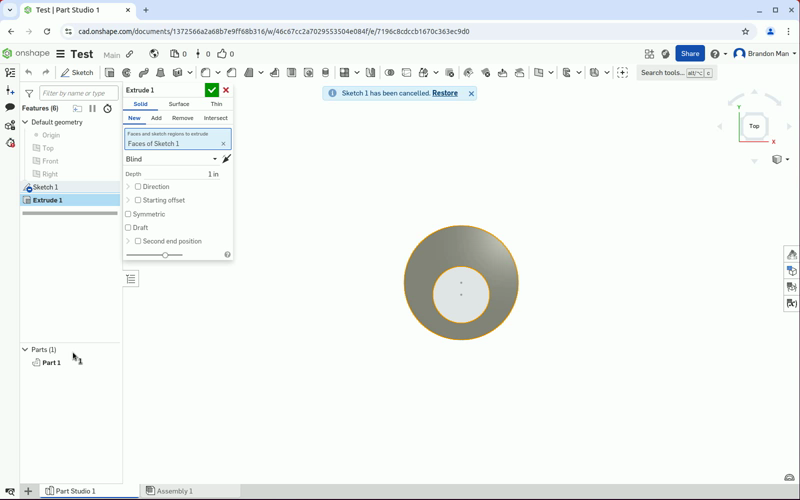
mouse_move(143, 106)
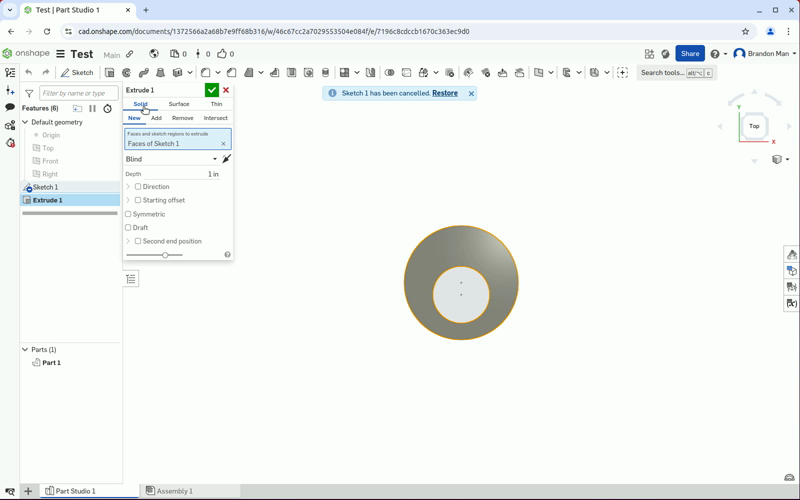
click(143, 106)
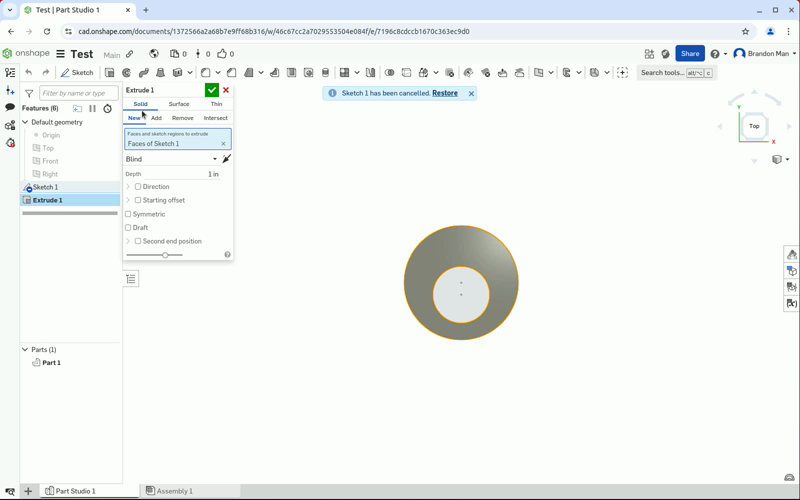
mouse_move(137, 120)
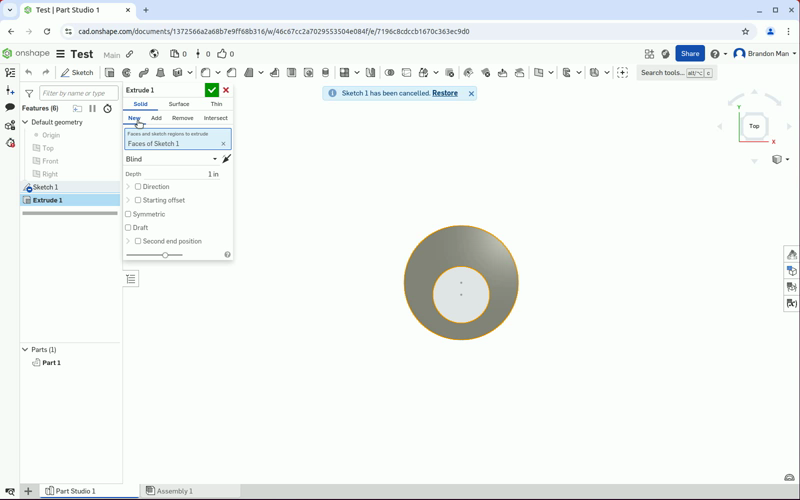
click(137, 120)
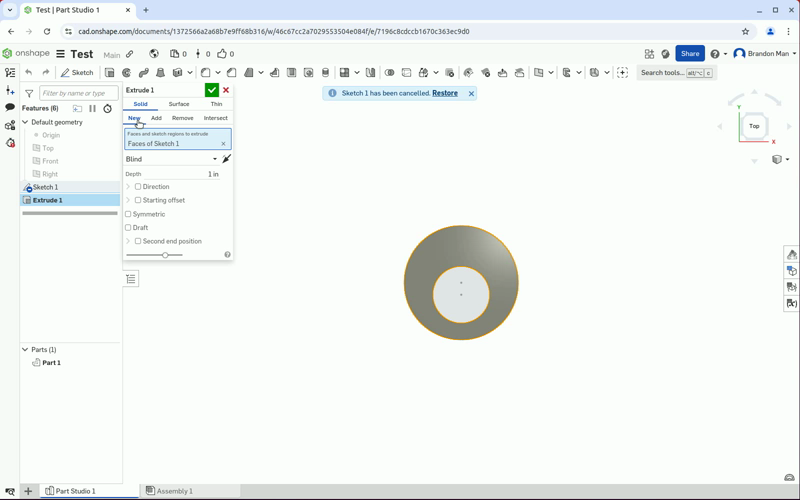
key(tab, 4)
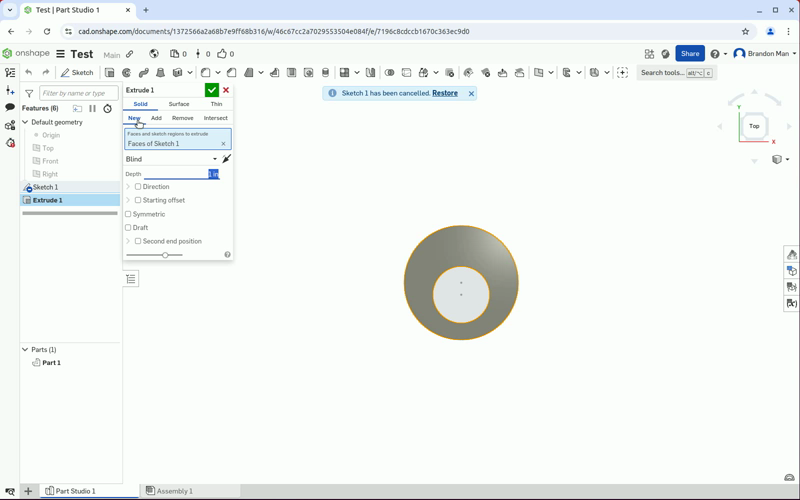
text(23.108)
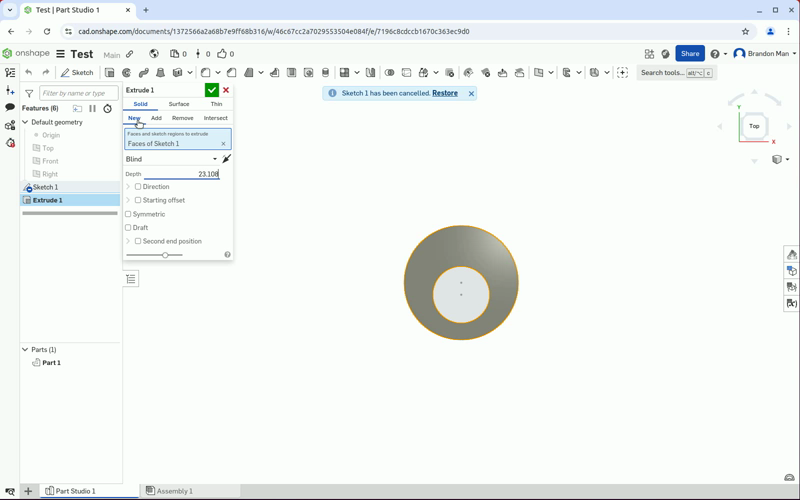
key(enter)
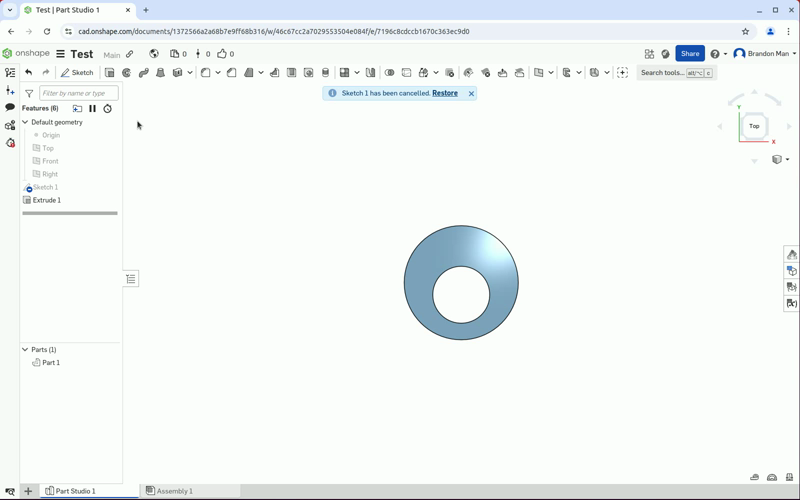
key(shift+h)
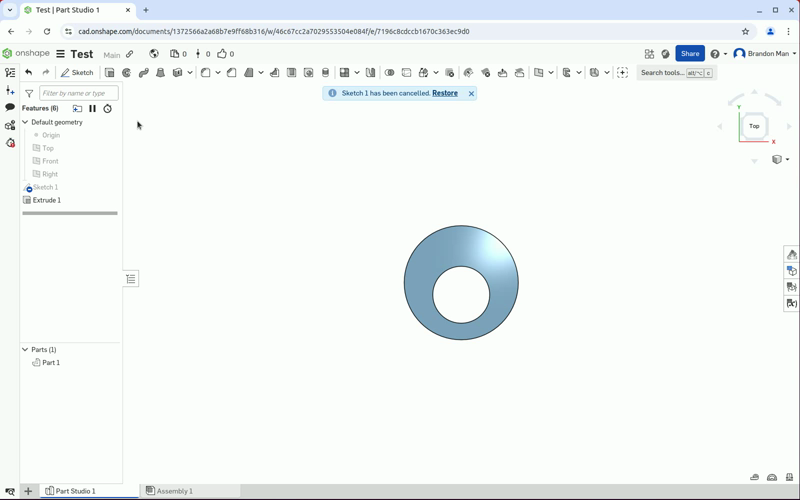
key(shift+h)
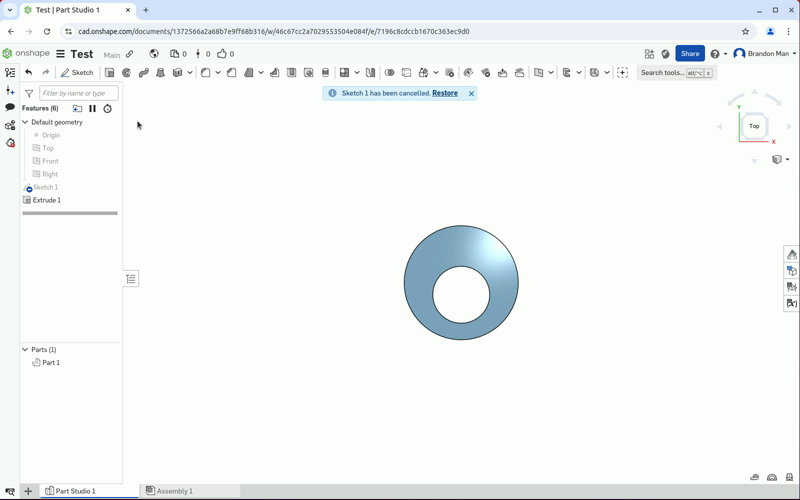
mouse_move(73, 189)
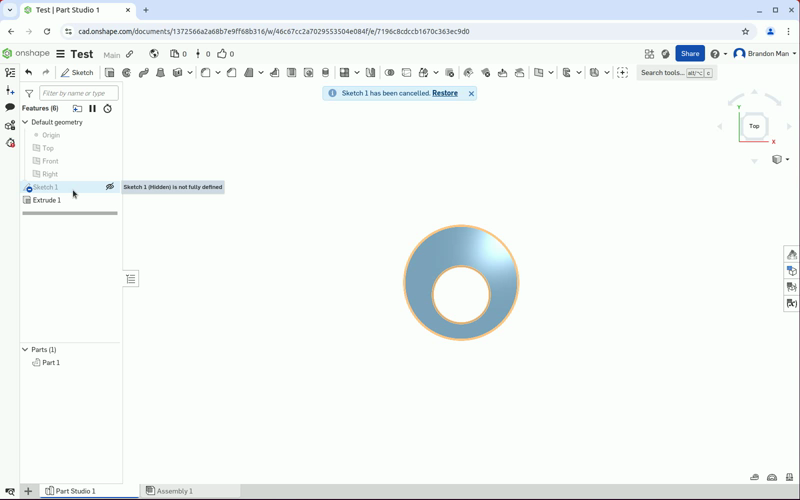
click(73, 189)
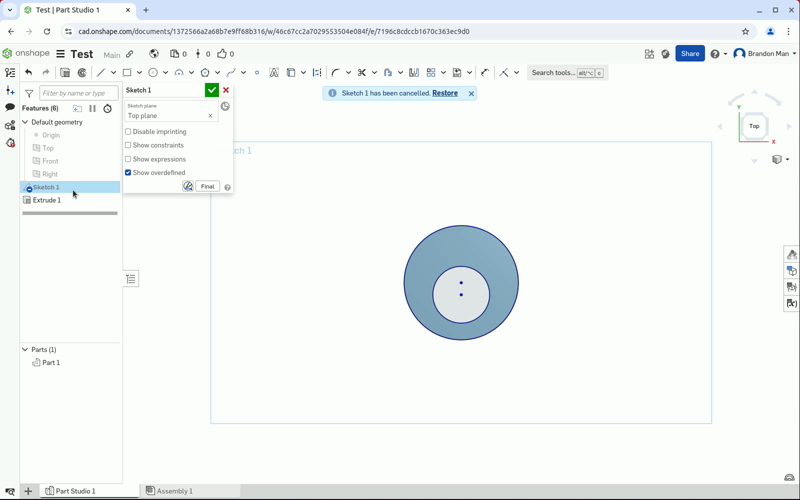
mouse_move(229, 92)
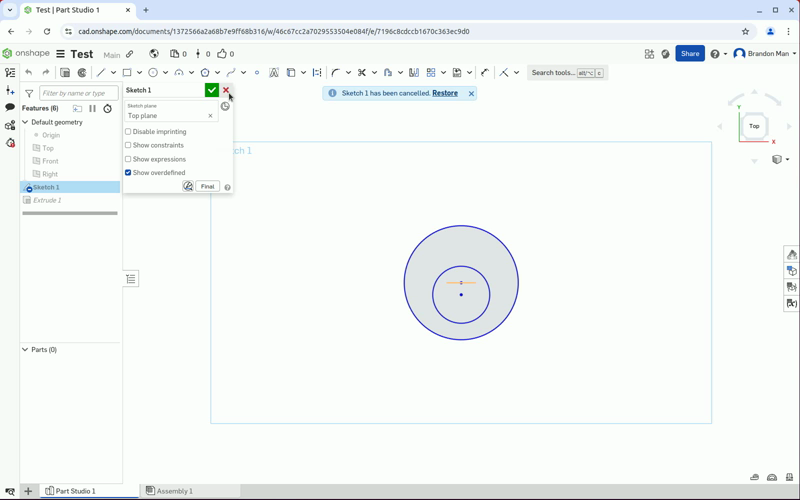
click(229, 92)
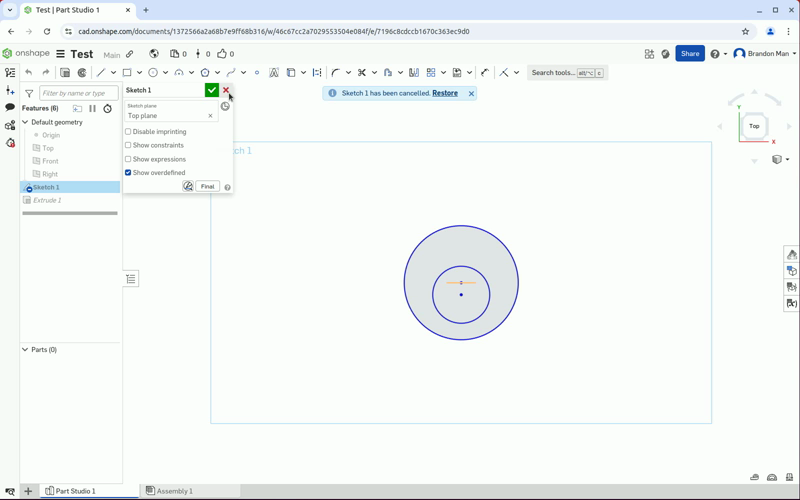
key(shift+s)
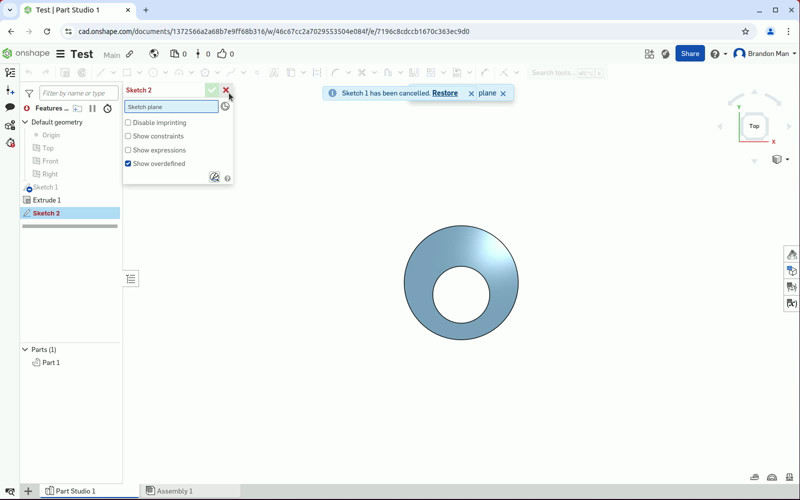
mouse_move(73, 150)
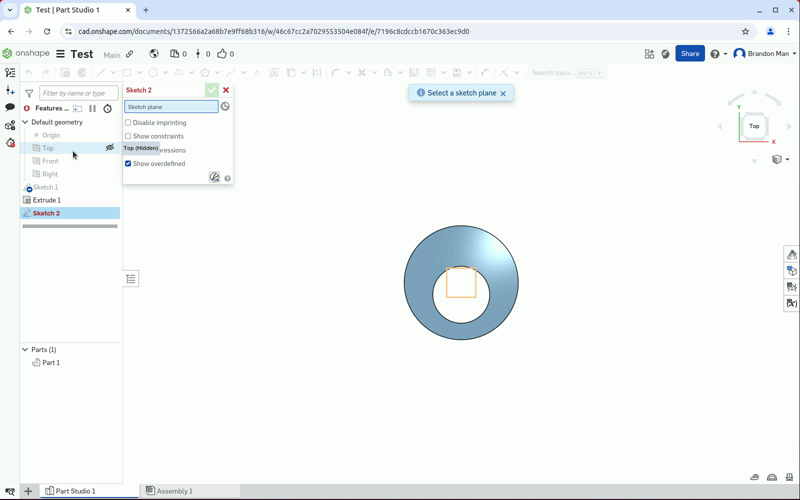
click(73, 150)
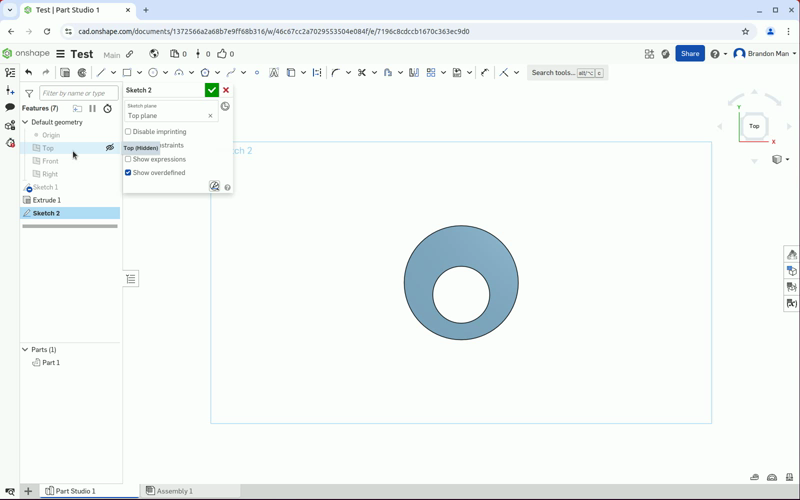
mouse_move(73, 352)
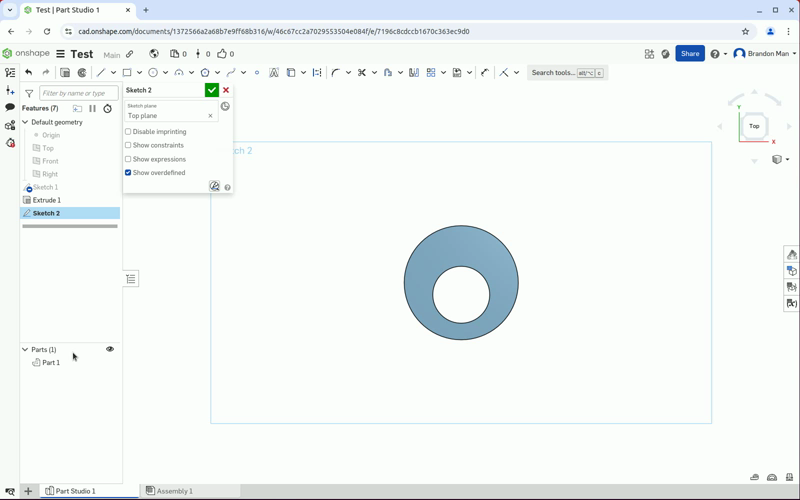
key(y)
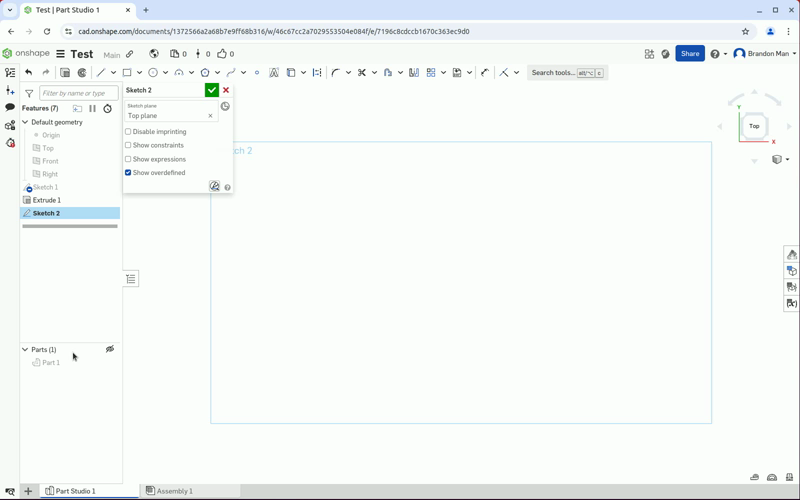
key(c)
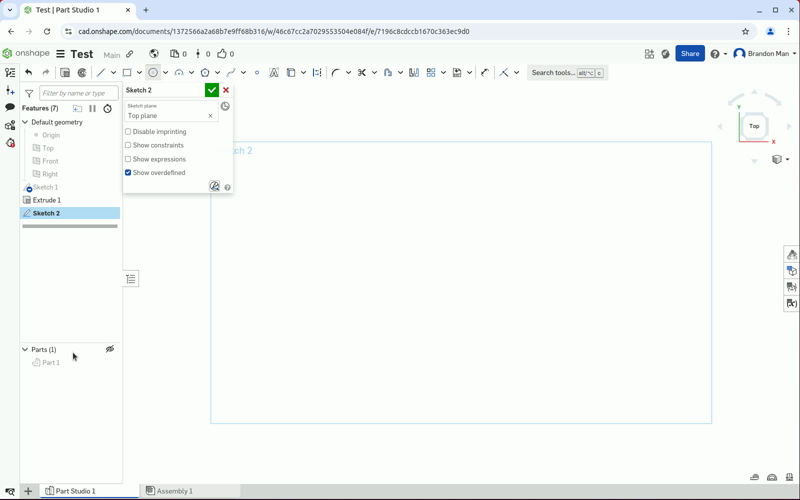
key_down(shift)
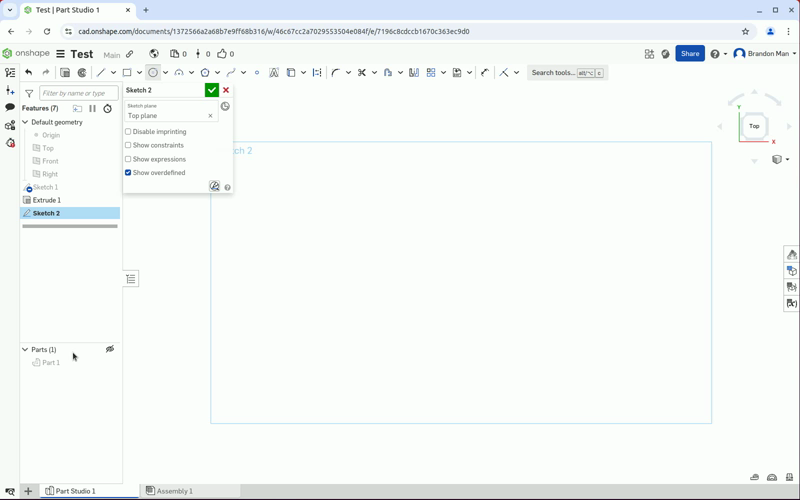
mouse_move(461, 294)
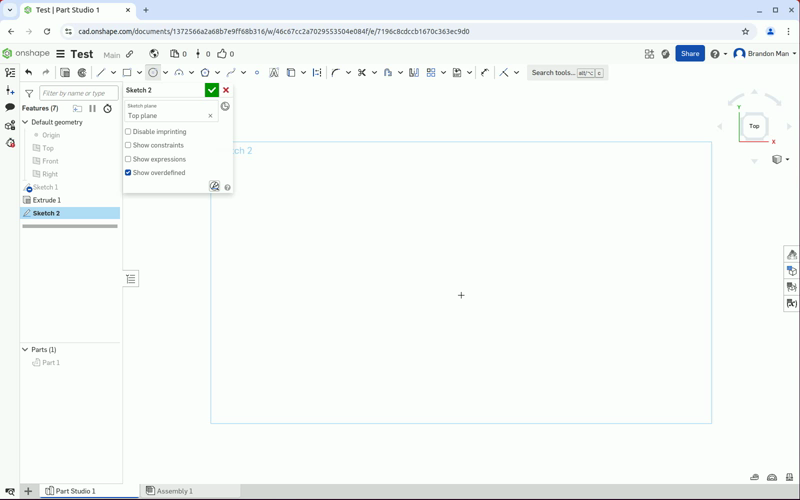
click(461, 294)
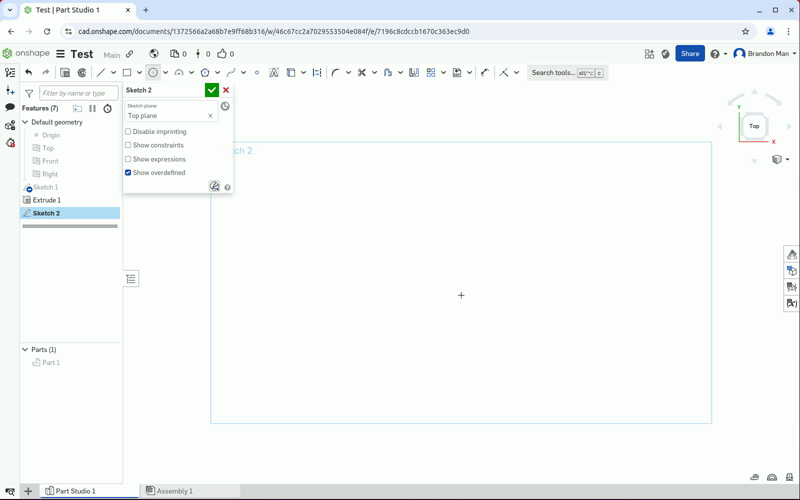
key_up(shift)
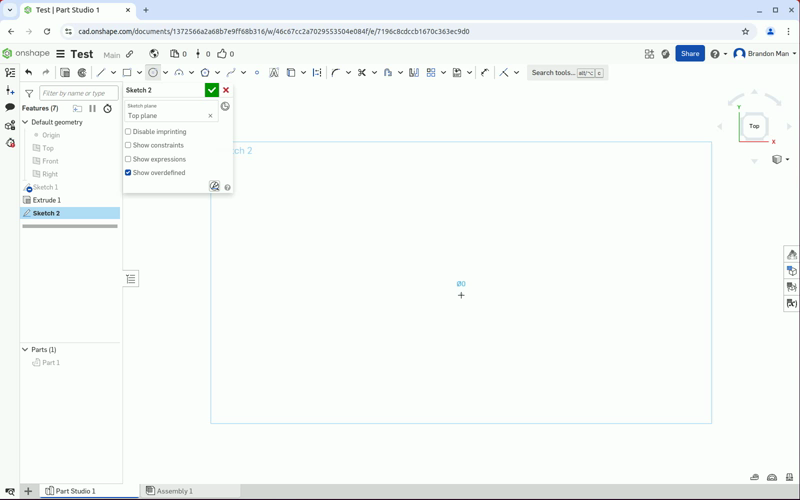
mouse_move(490, 294)
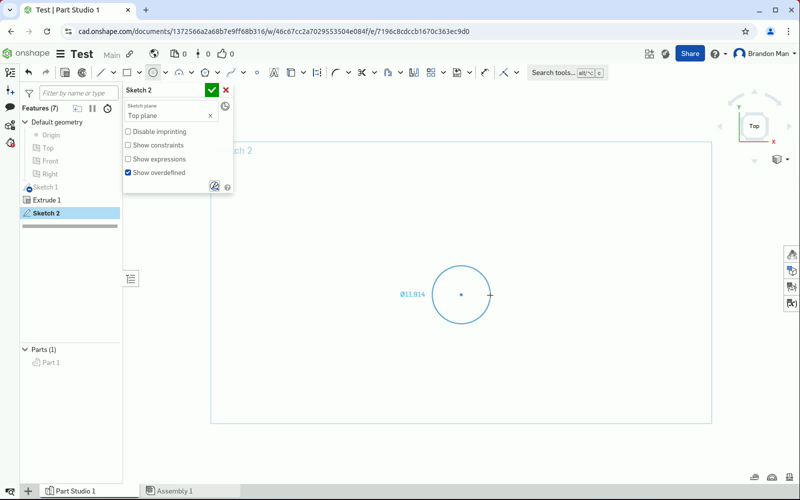
click(490, 294)
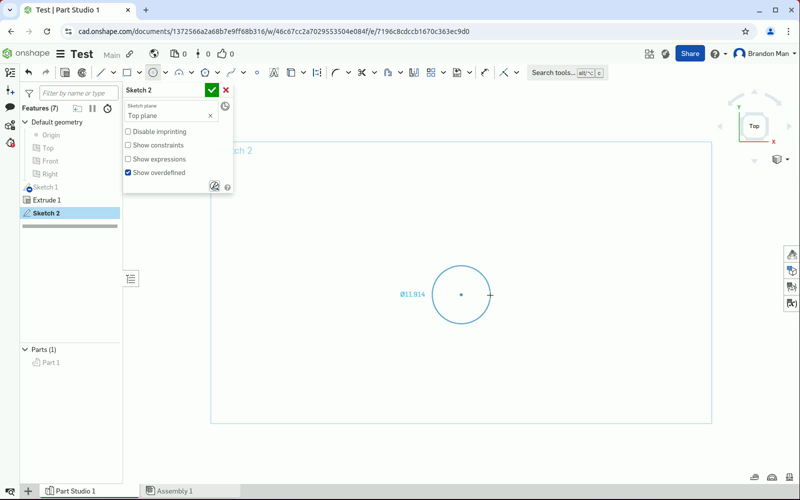
key(esc)
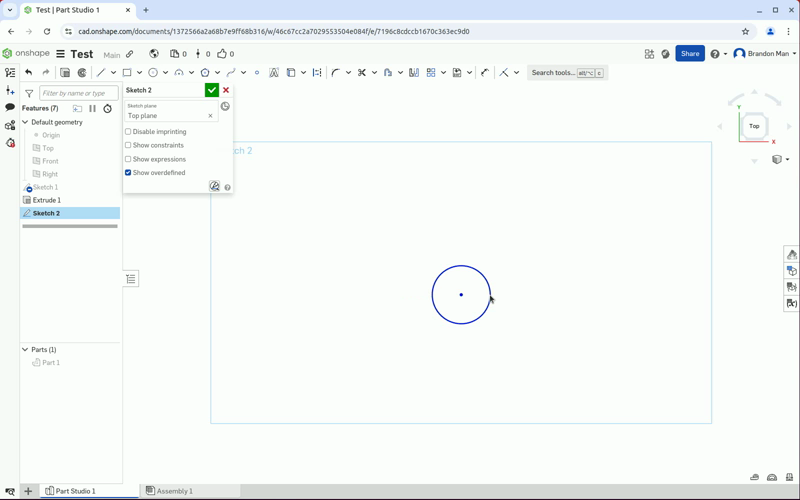
key(c)
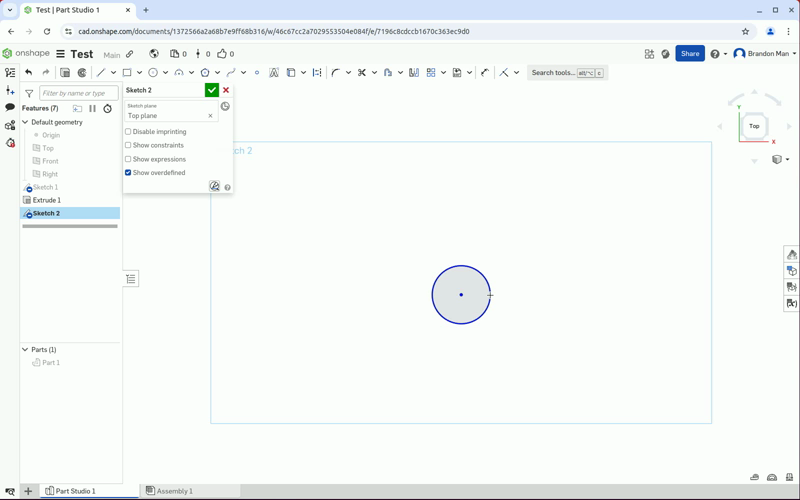
key_down(shift)
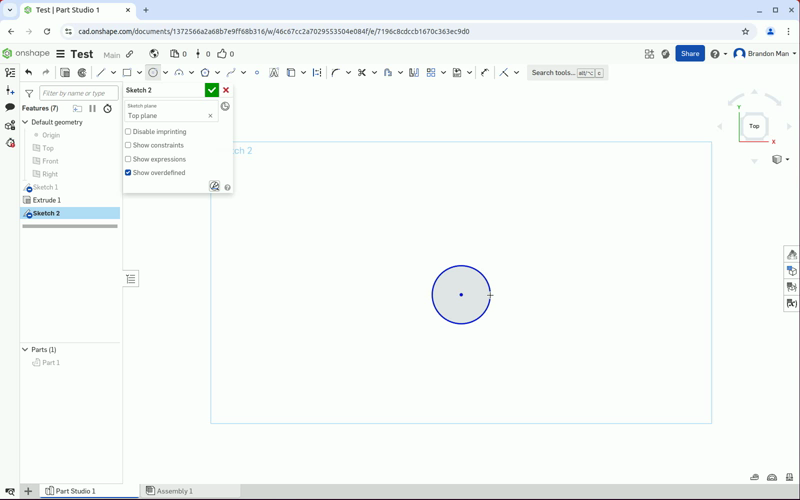
mouse_move(461, 294)
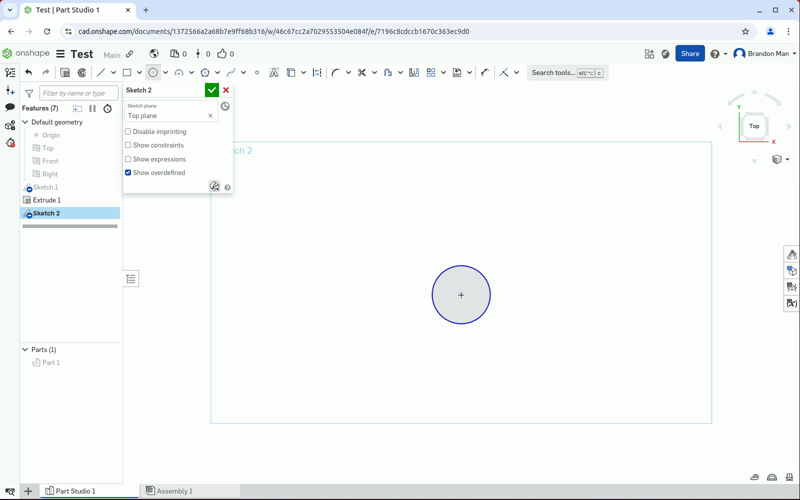
click(461, 294)
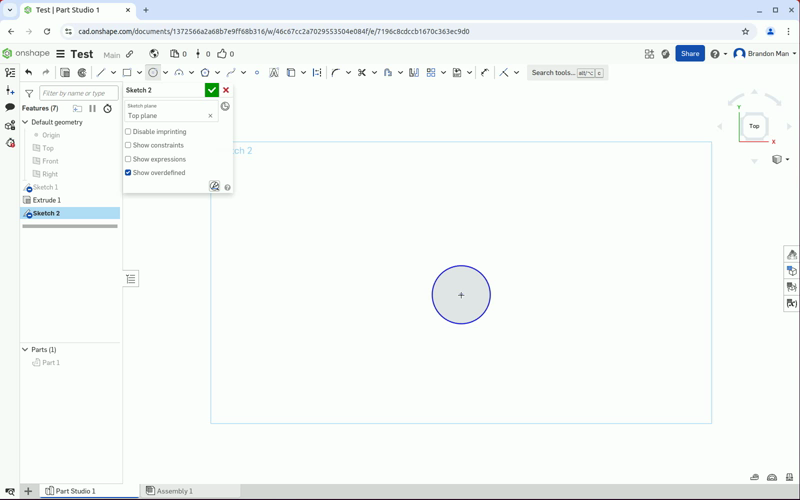
key_up(shift)
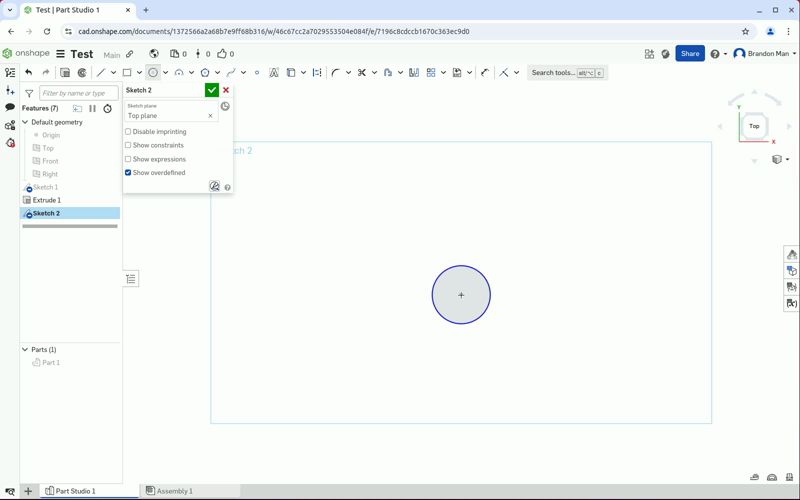
mouse_move(475, 294)
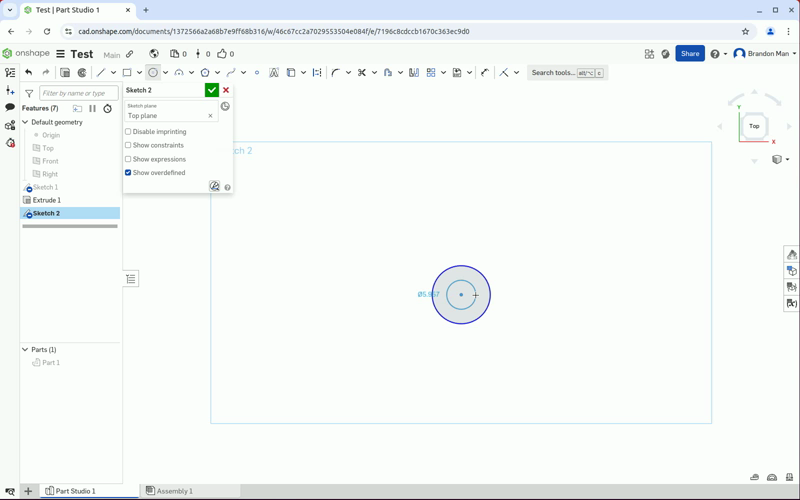
click(475, 294)
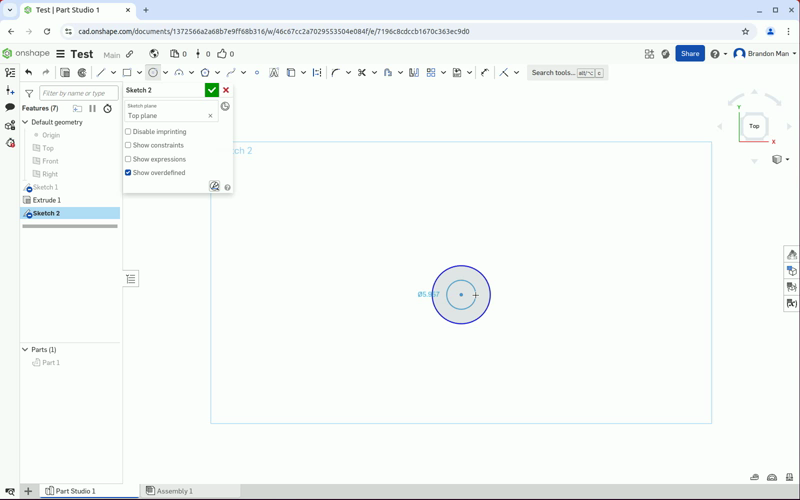
key(esc)
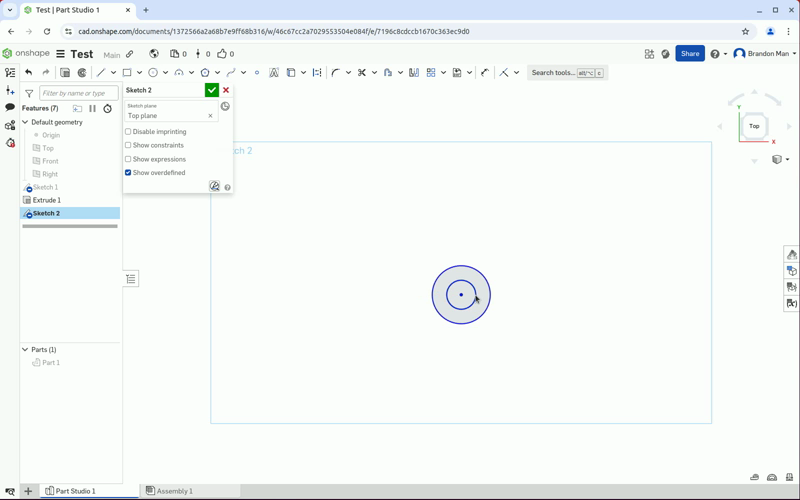
mouse_move(443, 283)
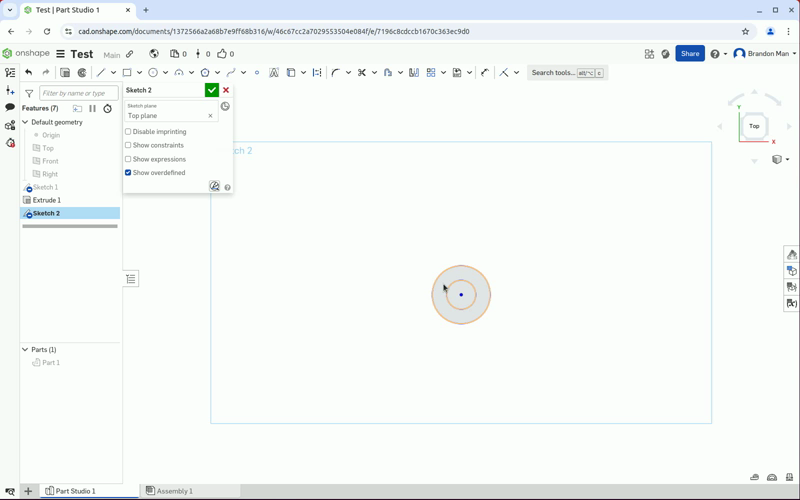
click(443, 283)
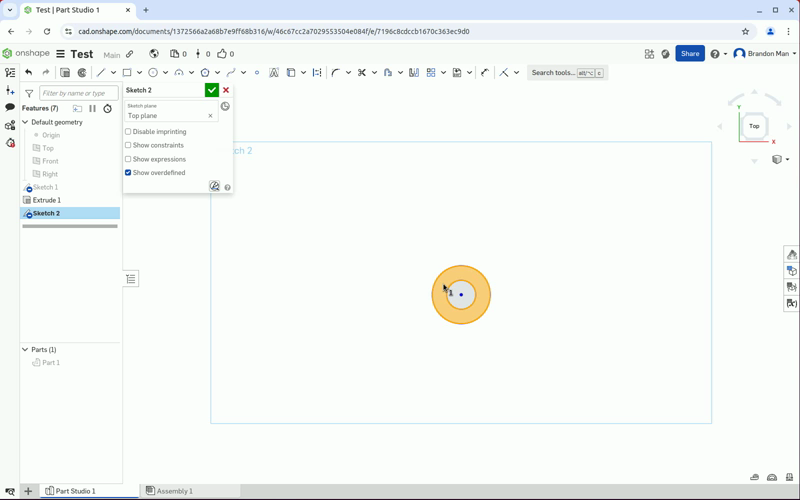
mouse_move(73, 352)
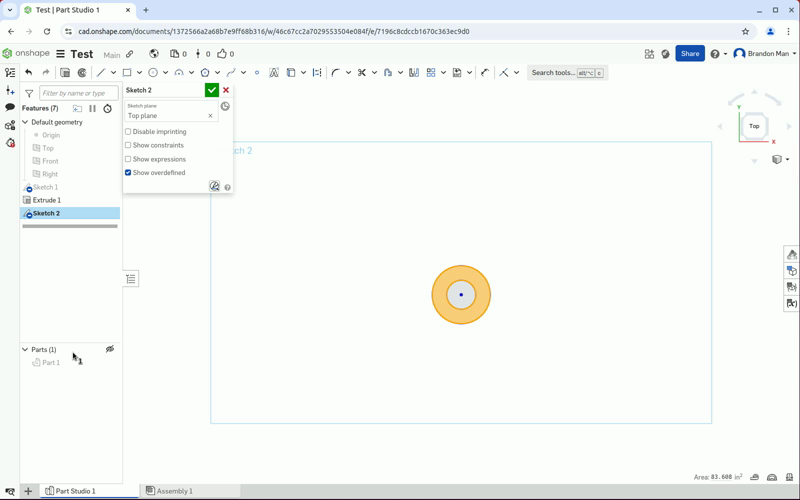
key(shift+y)
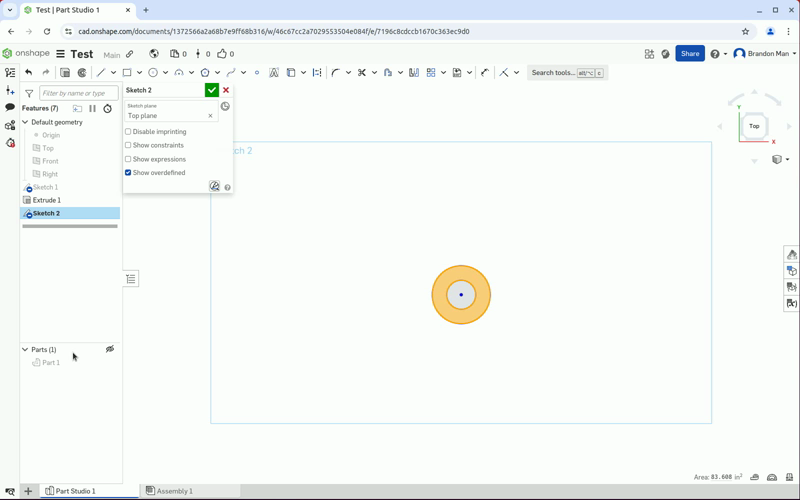
key(shift+e)
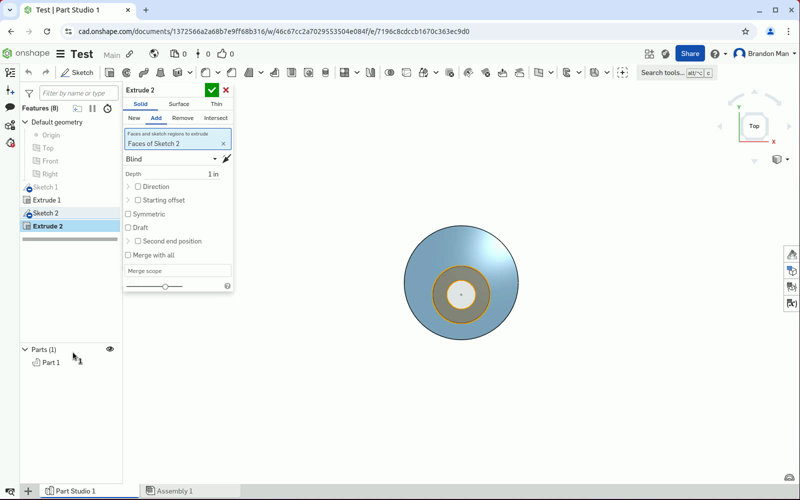
mouse_move(143, 106)
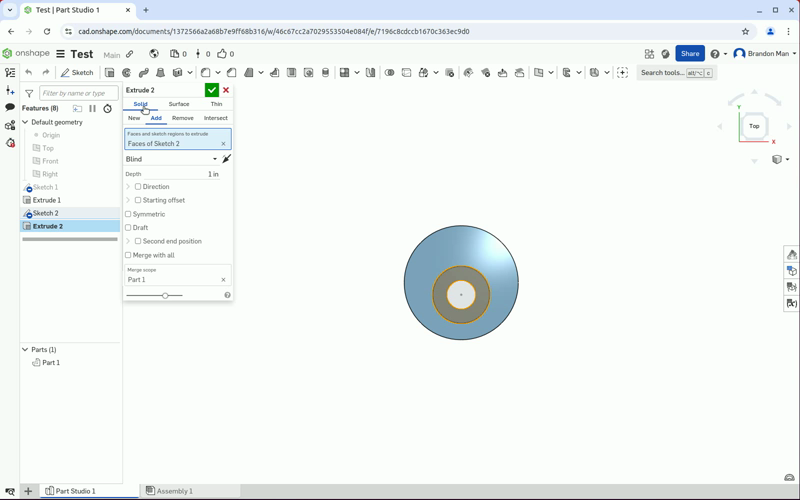
click(143, 106)
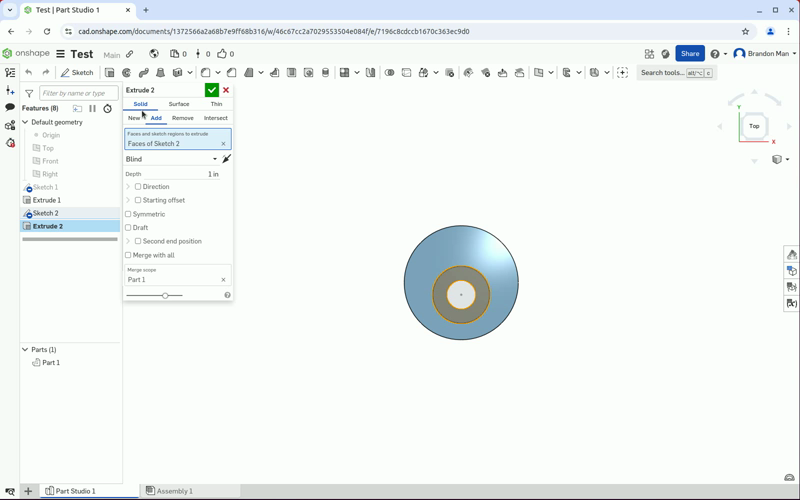
mouse_move(137, 120)
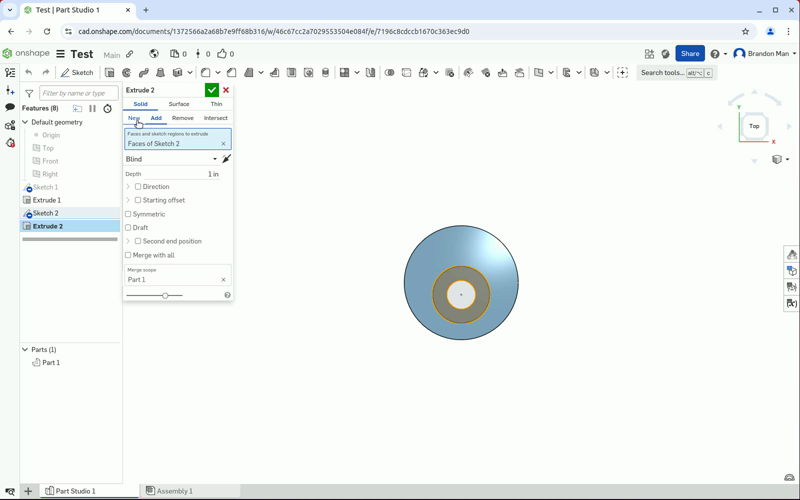
click(137, 120)
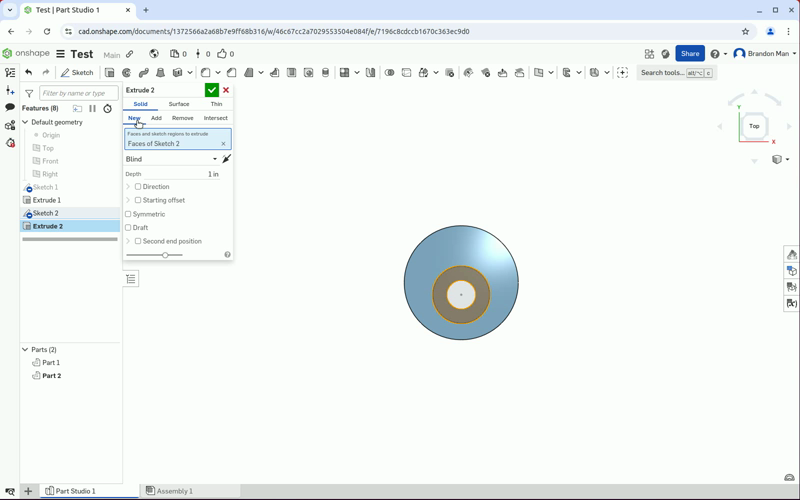
key(tab, 4)
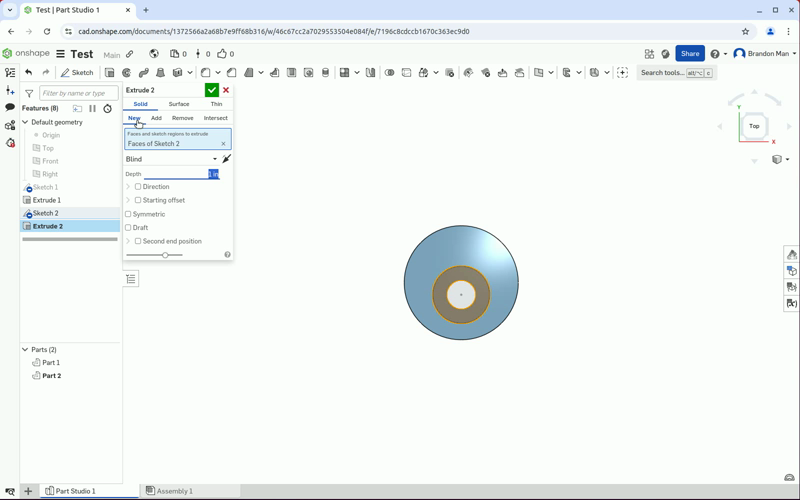
text(23.108)
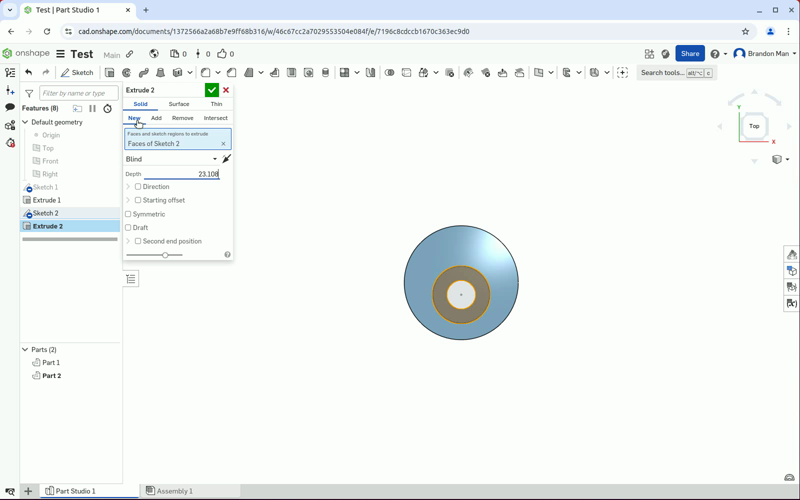
key(enter)
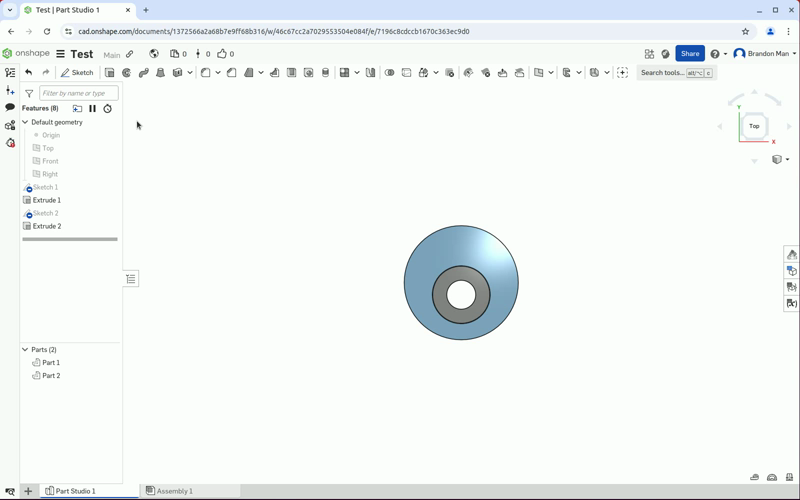
key(shift+h)
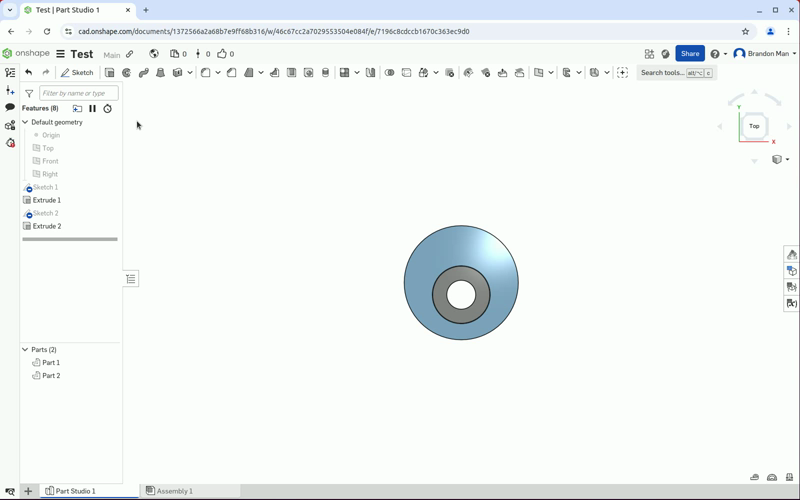
key(shift+h)
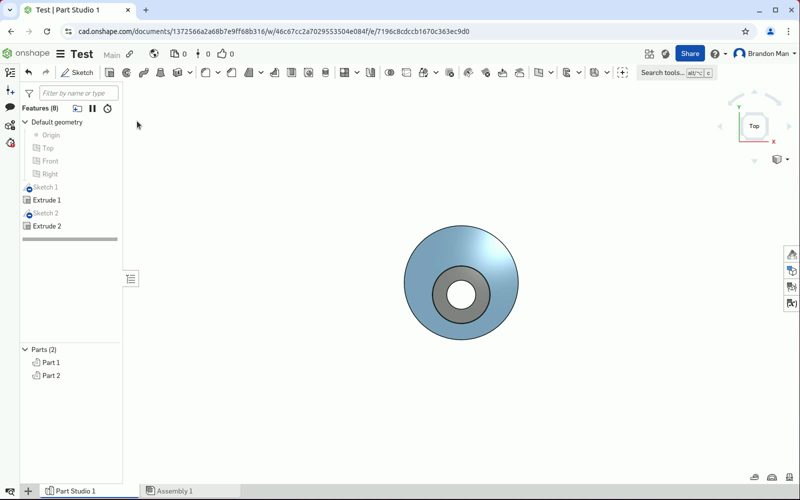
mouse_move(73, 189)
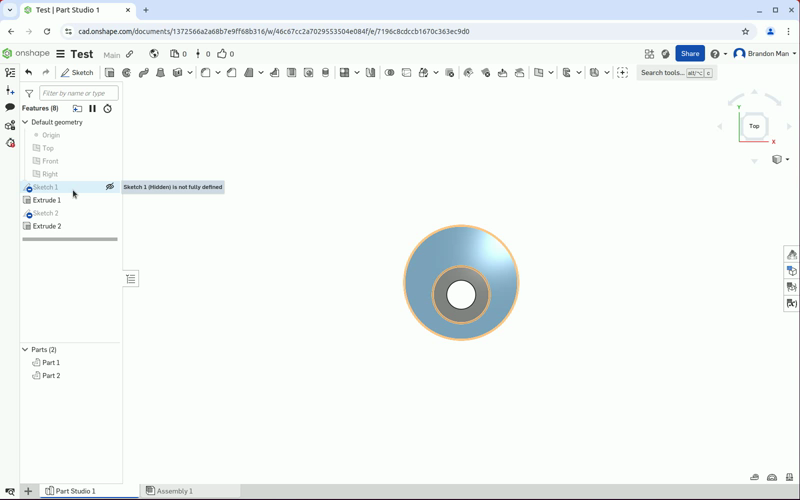
click(73, 189)
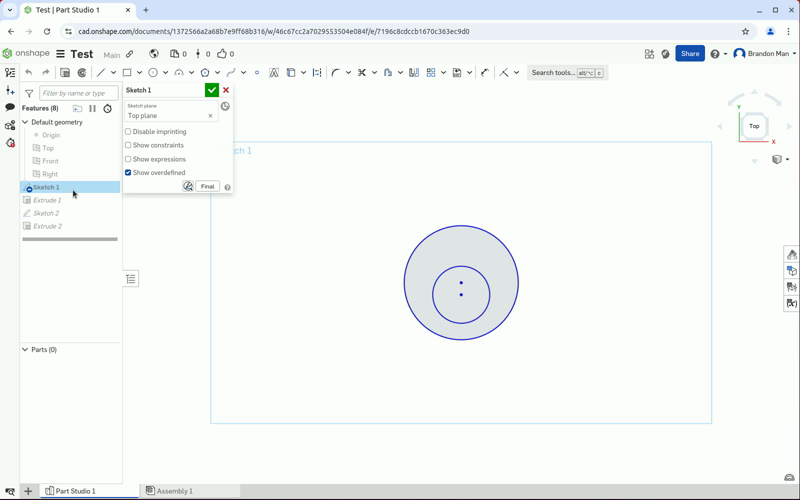
mouse_move(229, 92)
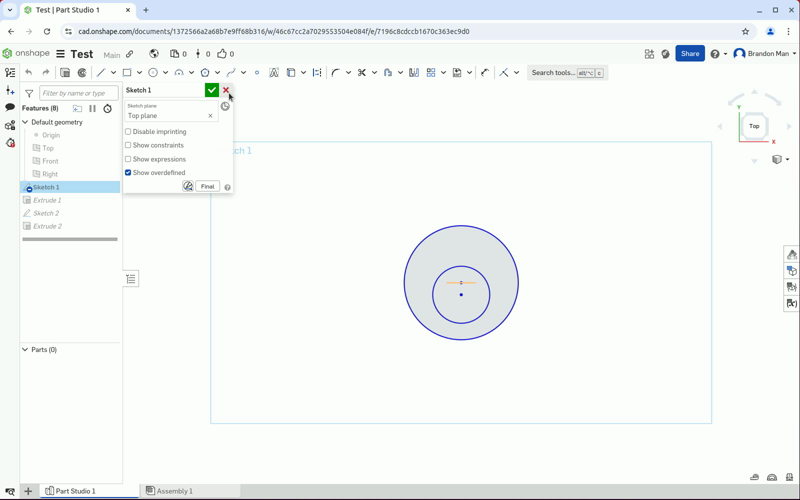
click(229, 92)
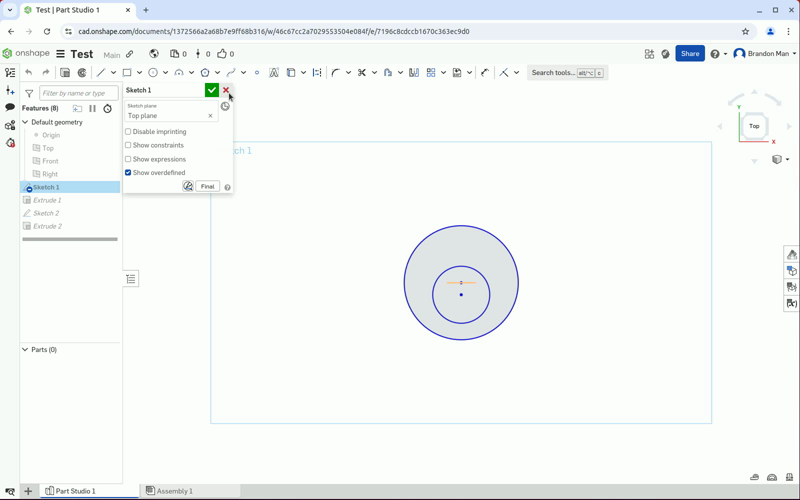
key(shift+s)
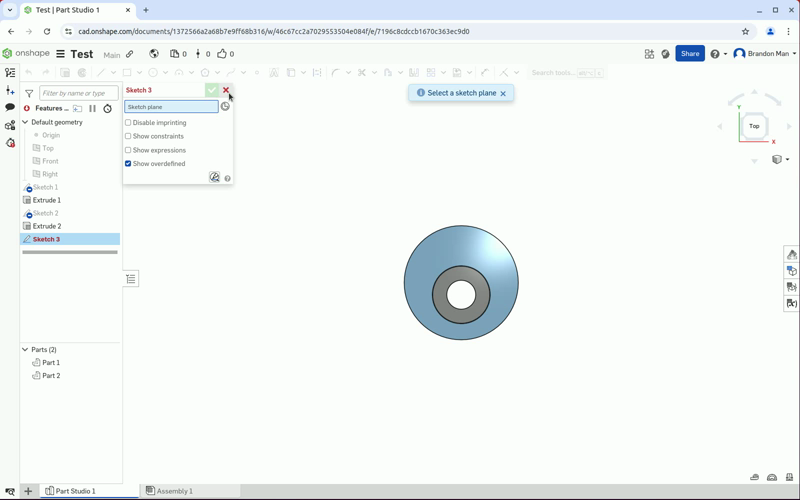
mouse_move(73, 150)
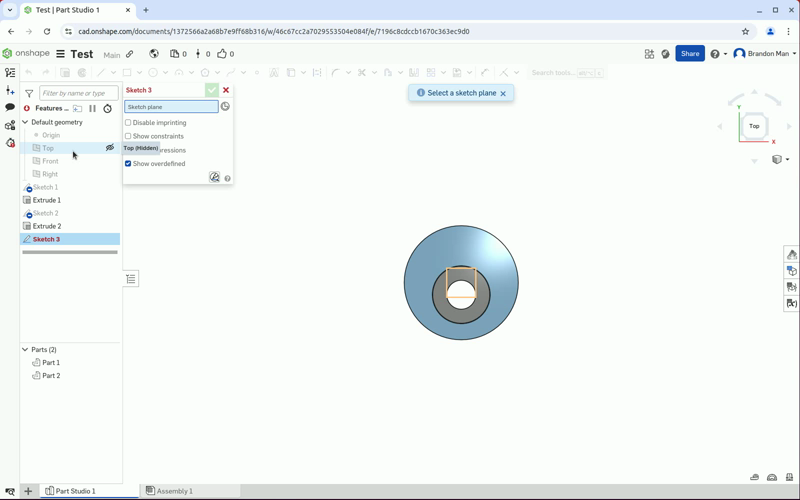
click(73, 150)
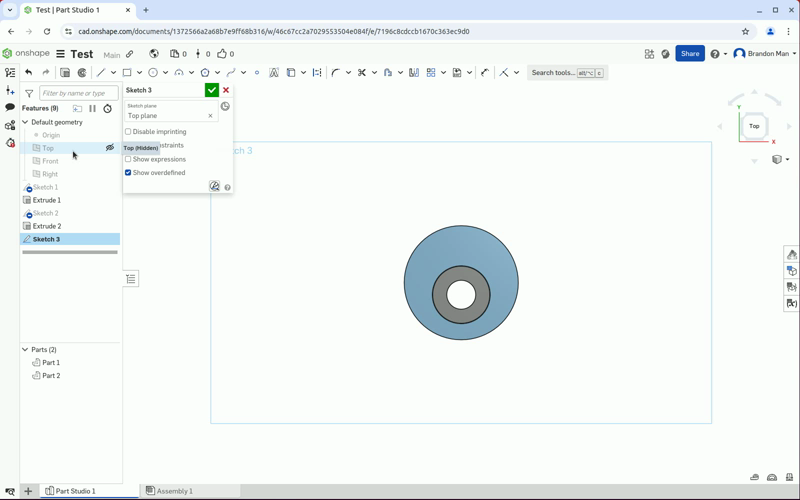
mouse_move(73, 352)
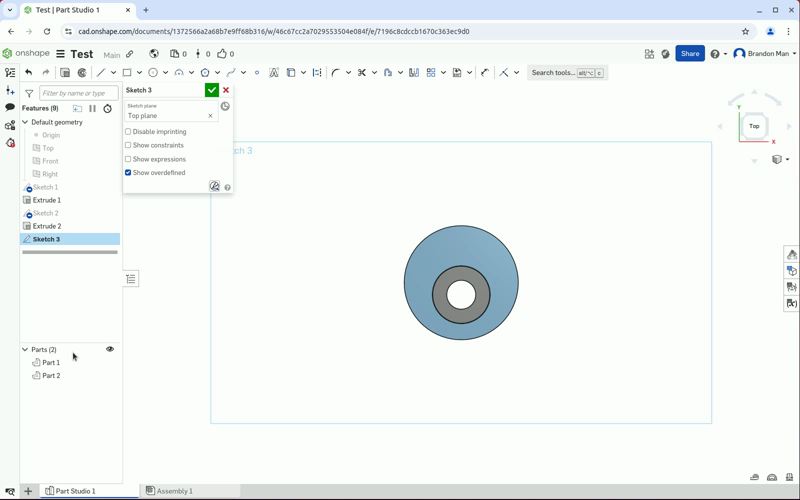
key(y)
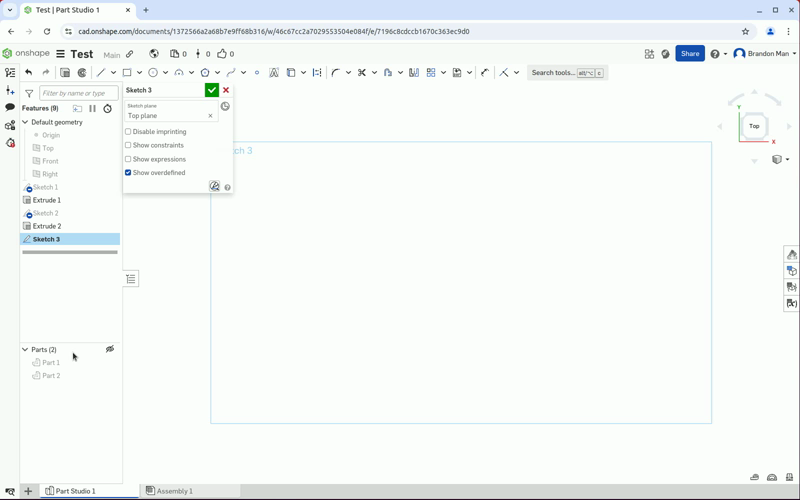
key(c)
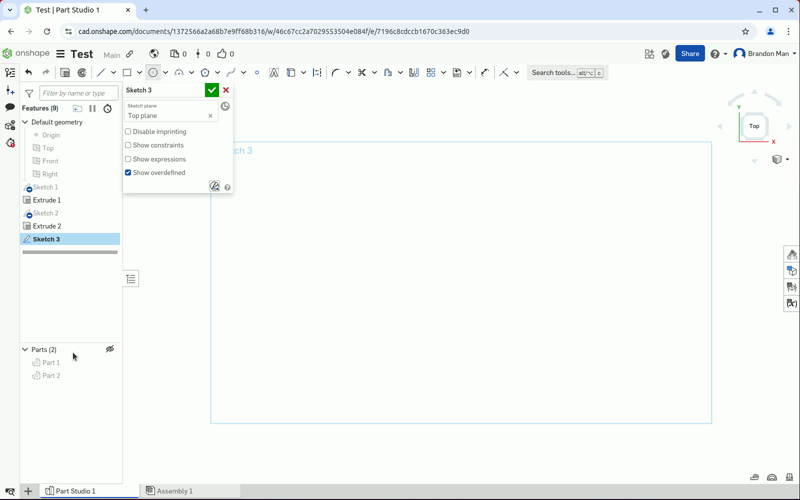
key_down(shift)
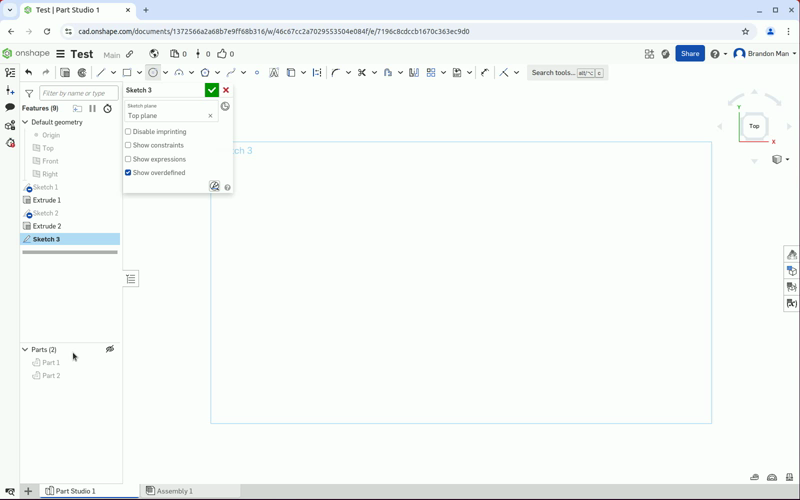
mouse_move(460, 294)
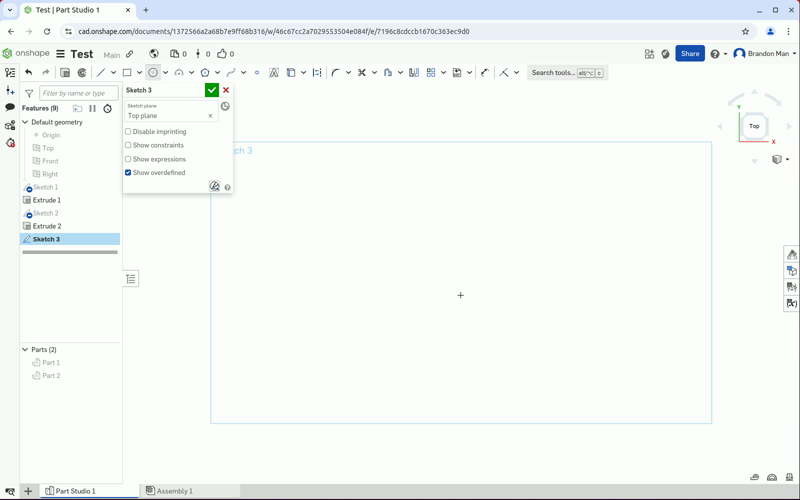
click(460, 294)
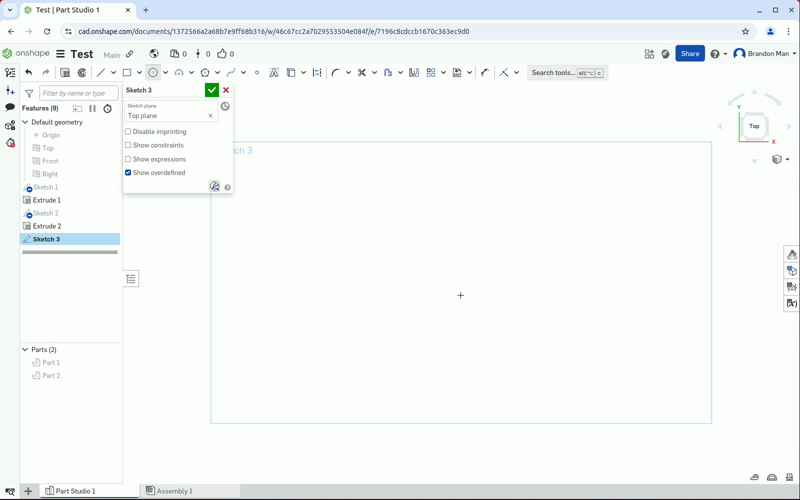
key_up(shift)
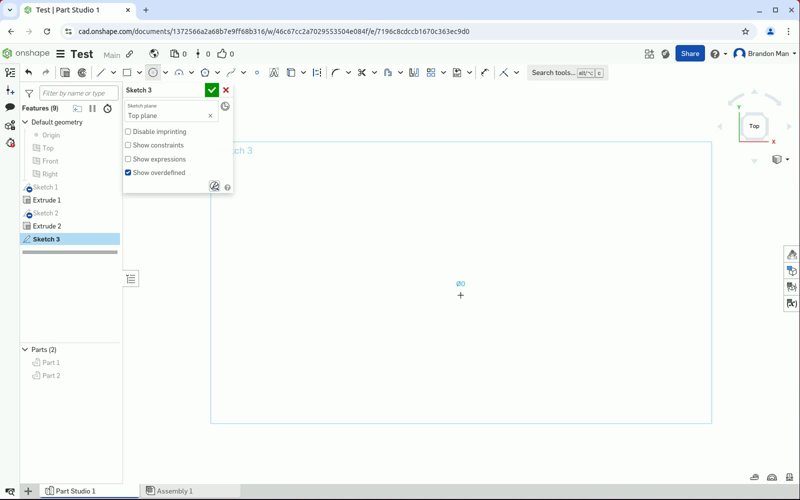
mouse_move(528, 294)
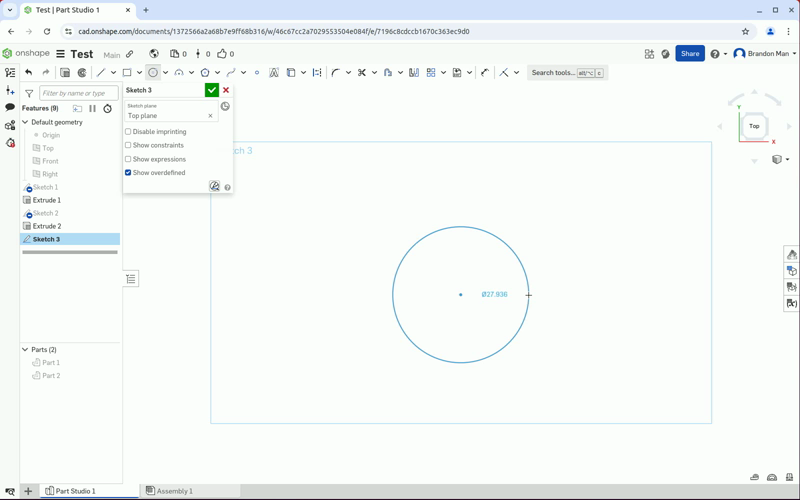
click(528, 294)
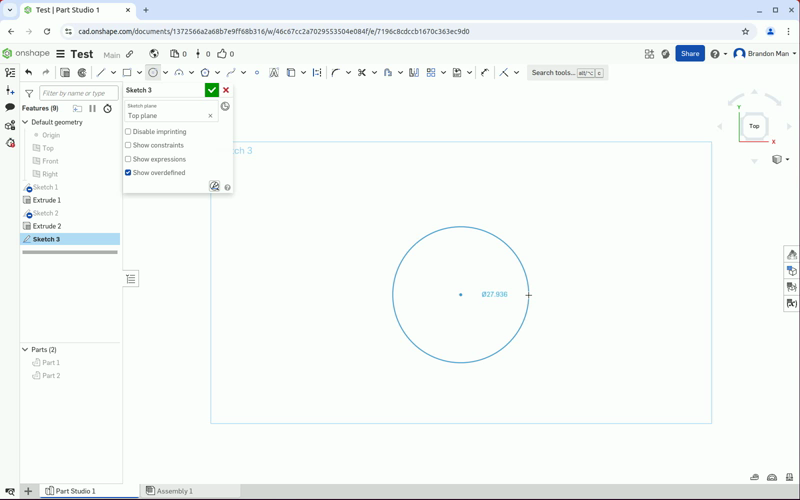
key(esc)
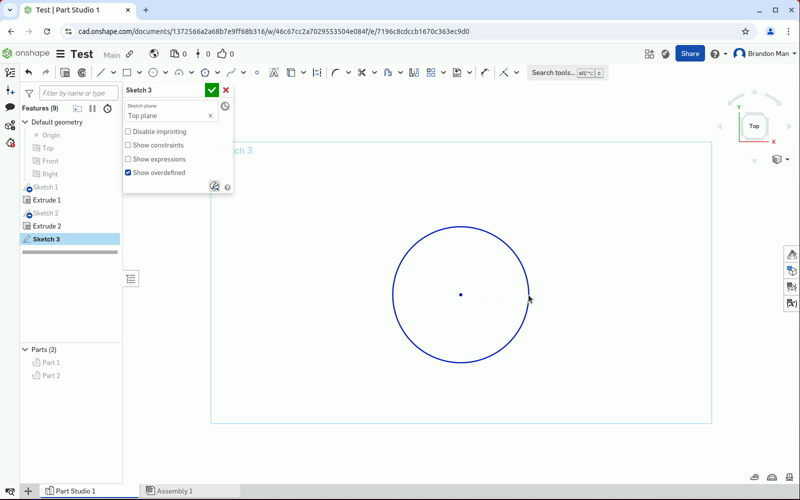
key(c)
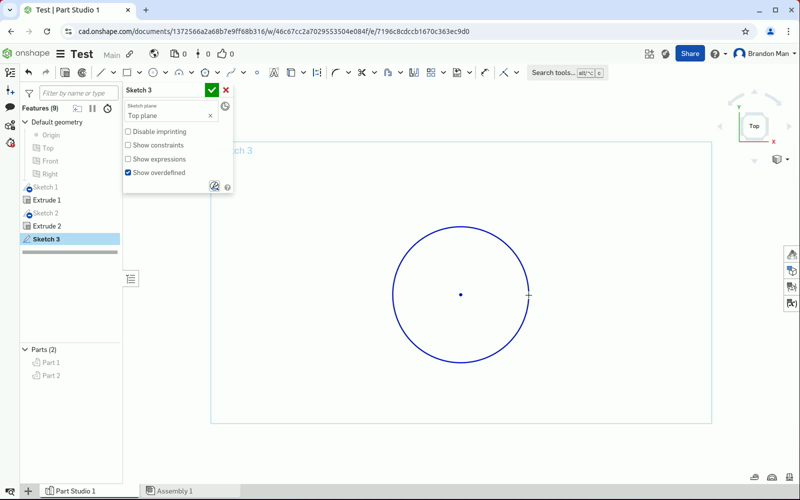
key_down(shift)
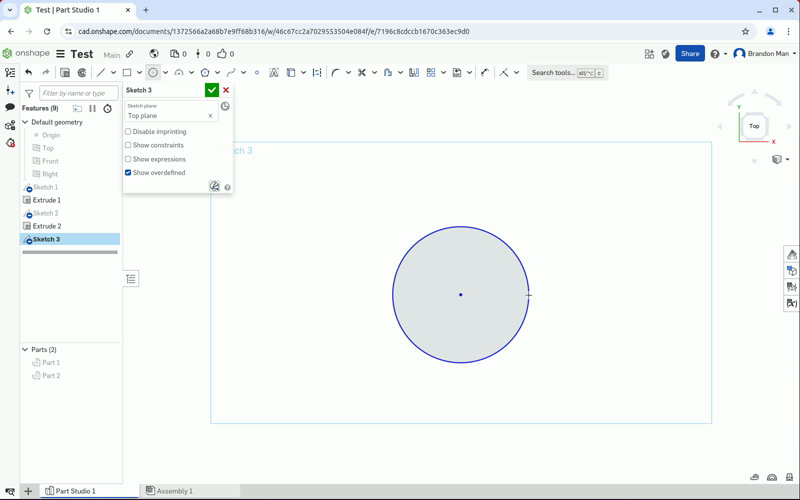
mouse_move(460, 283)
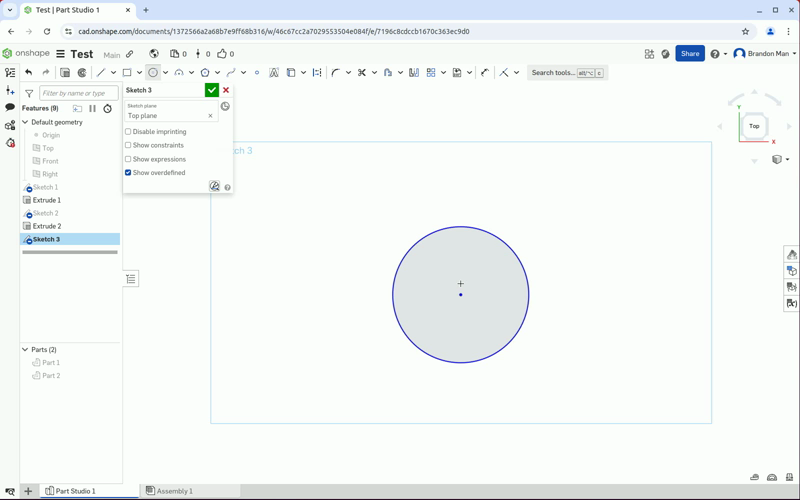
click(460, 283)
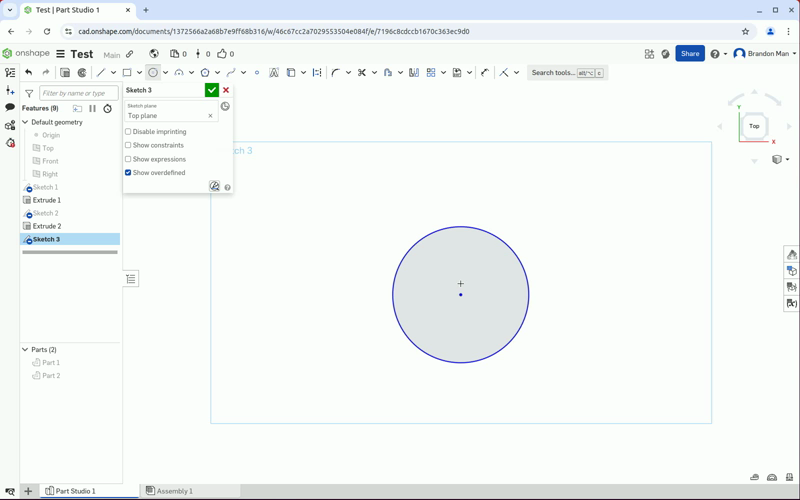
key_up(shift)
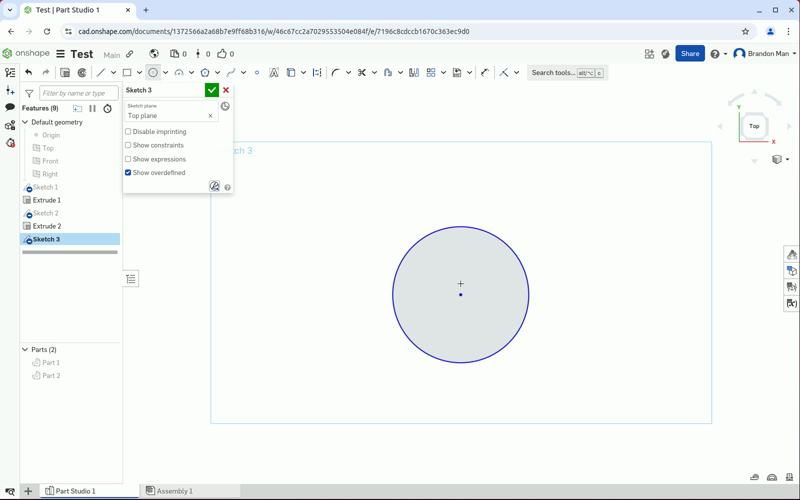
mouse_move(517, 283)
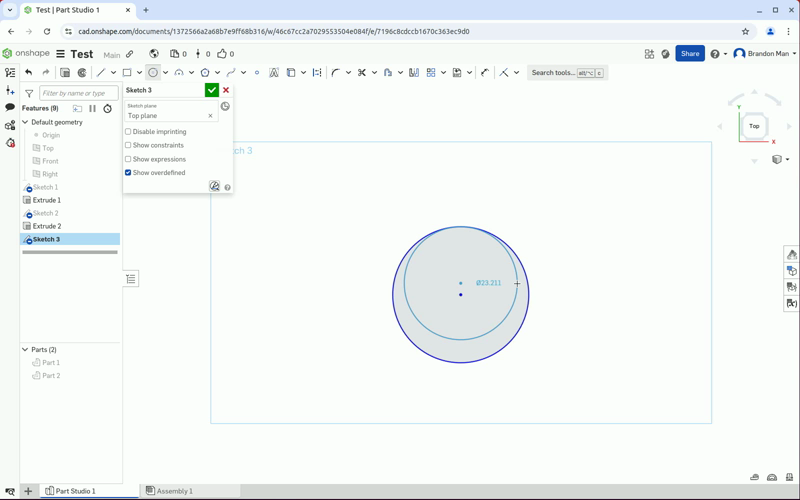
click(517, 283)
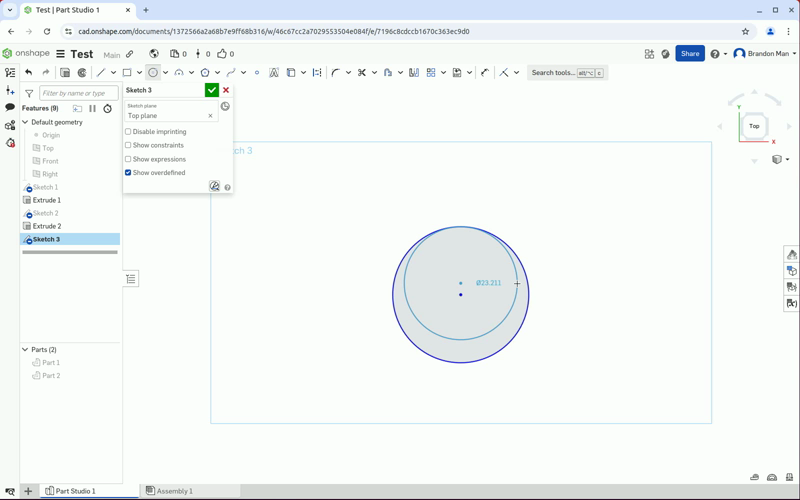
key(esc)
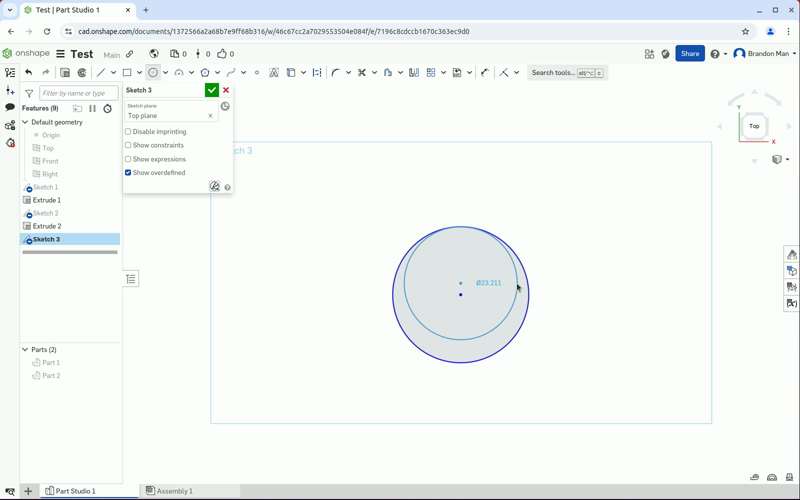
mouse_move(410, 328)
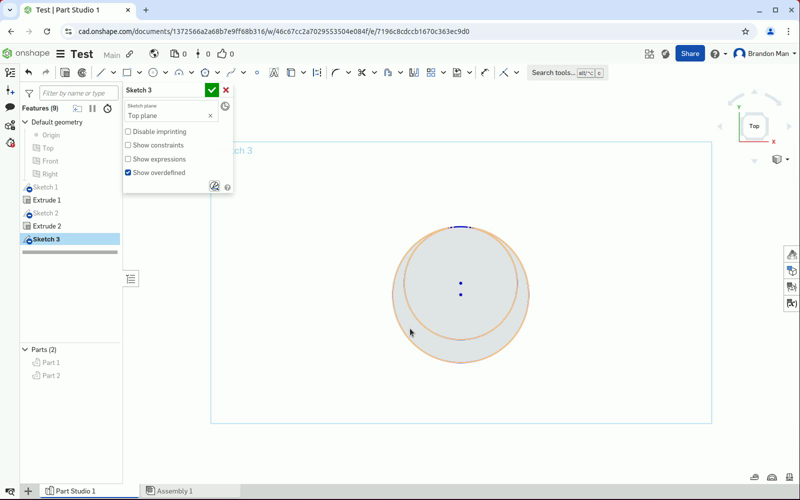
click(410, 328)
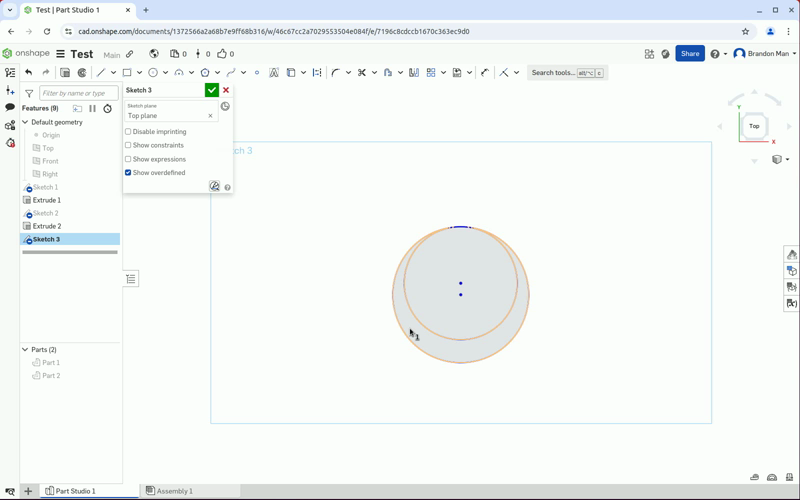
mouse_move(73, 352)
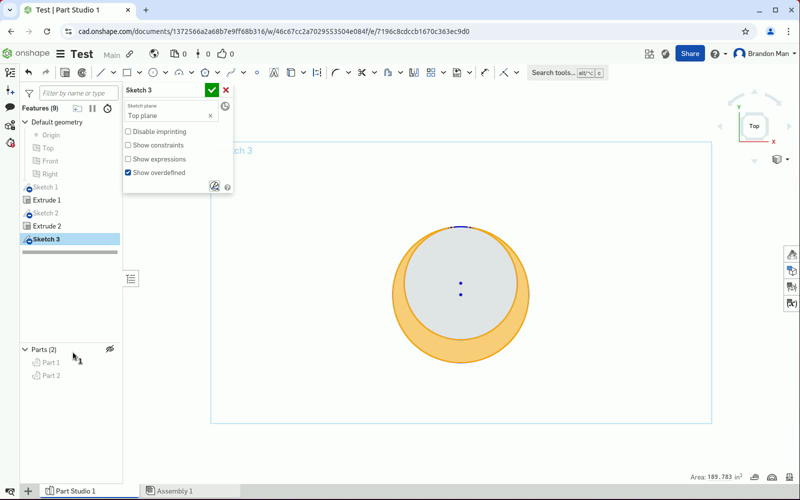
key(shift+y)
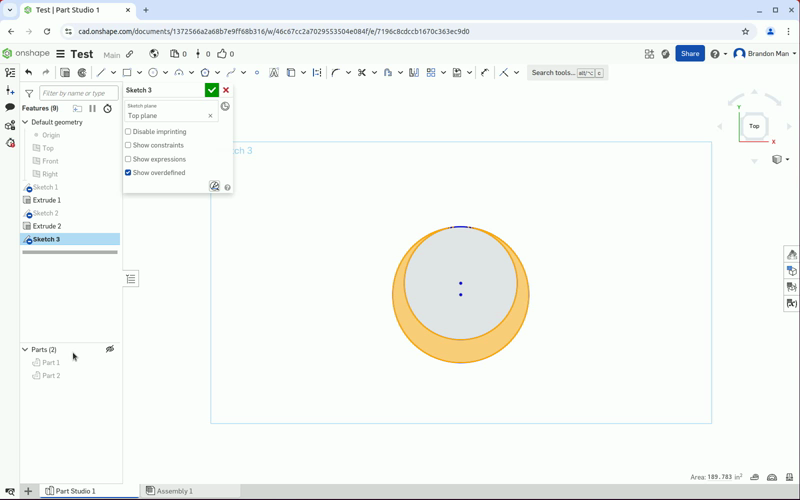
key(shift+e)
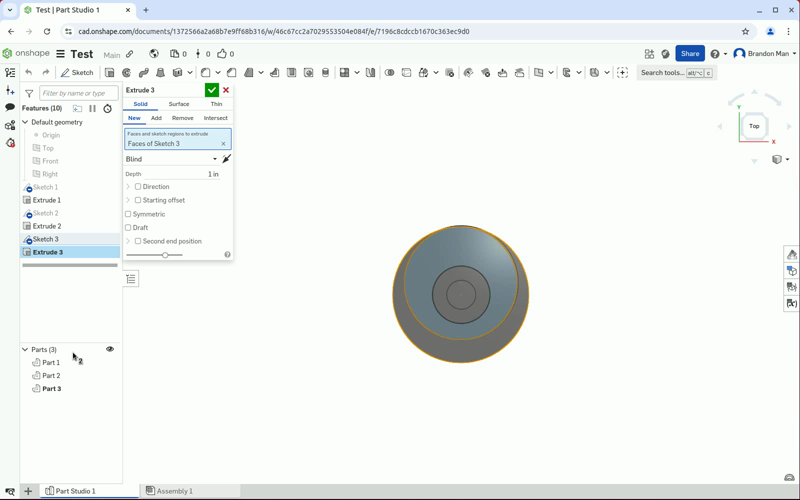
mouse_move(143, 106)
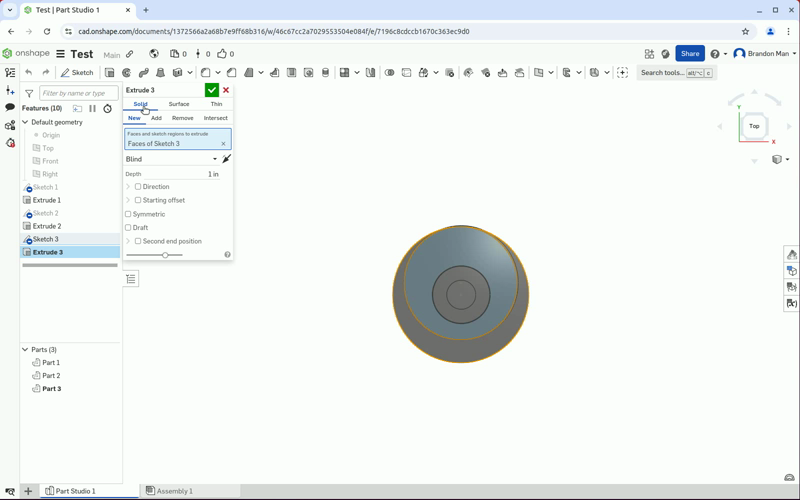
click(143, 106)
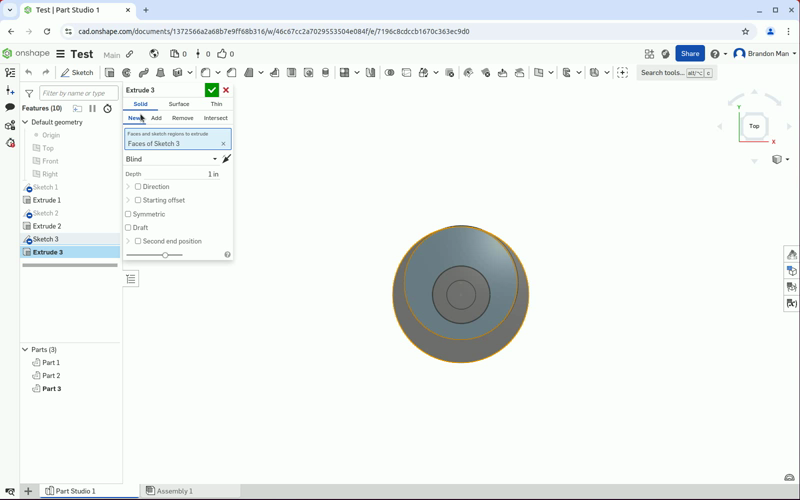
mouse_move(137, 120)
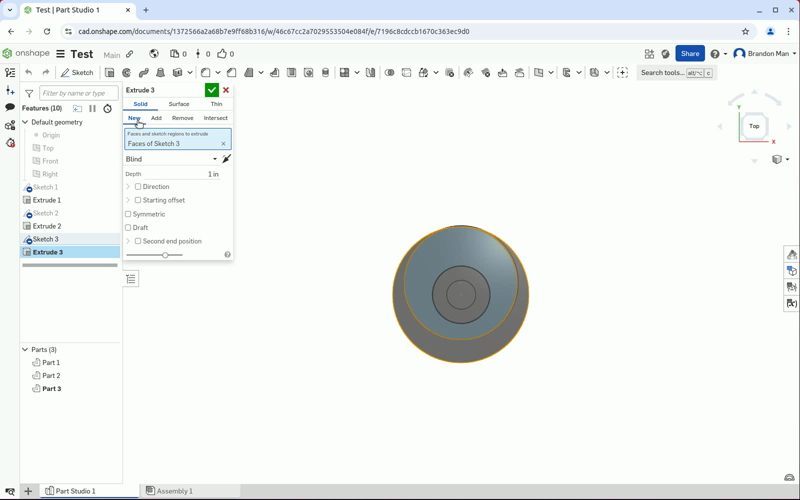
click(137, 120)
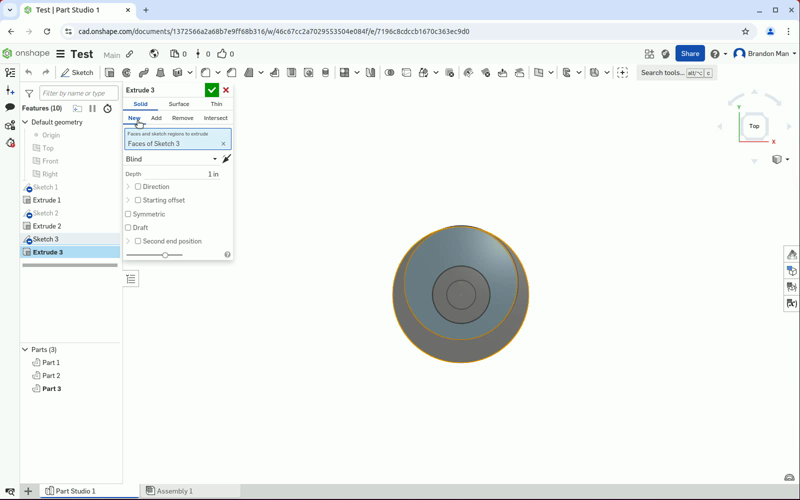
key(tab, 4)
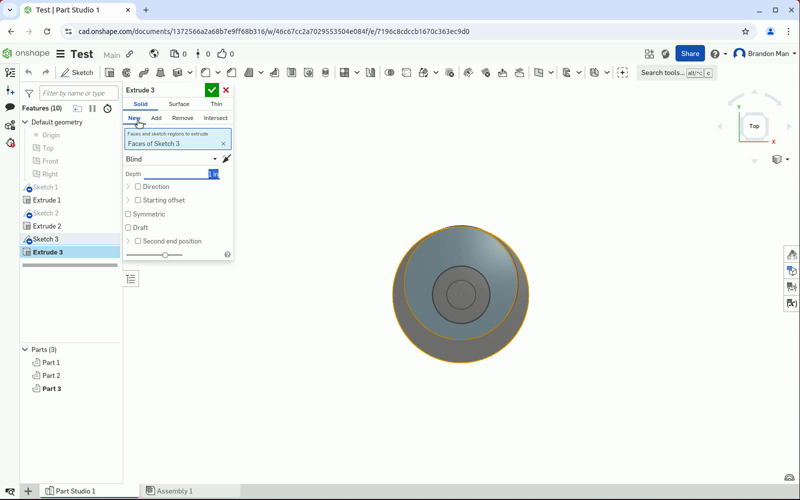
text(4.574)
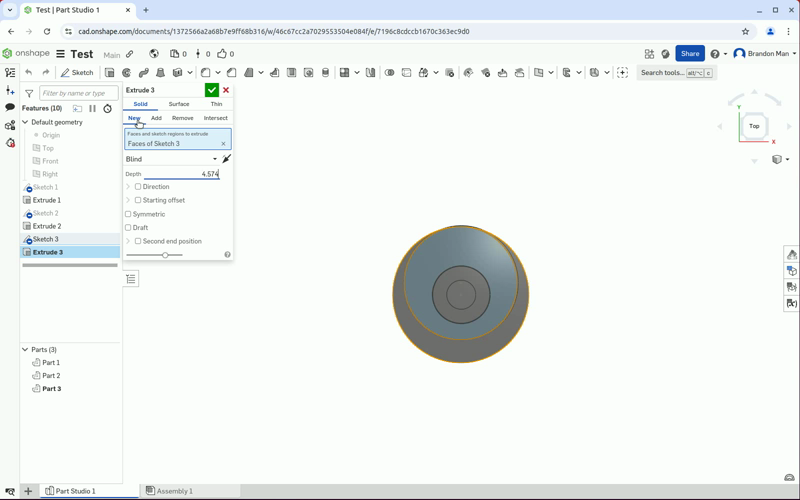
key(enter)
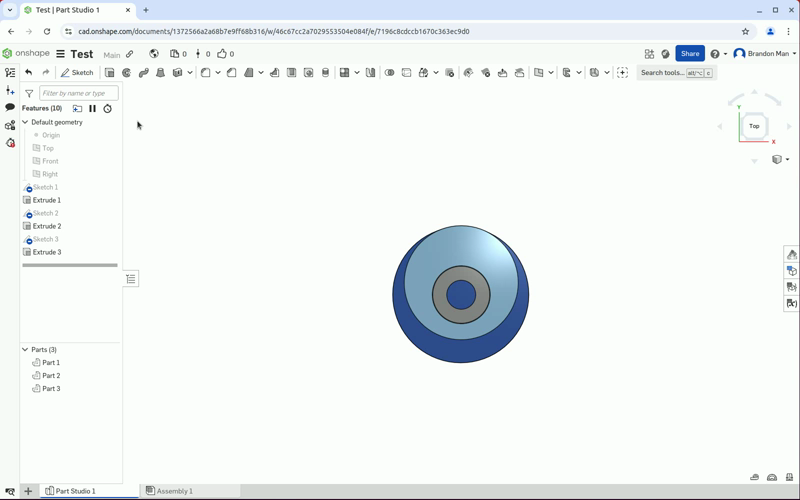
key(shift+h)
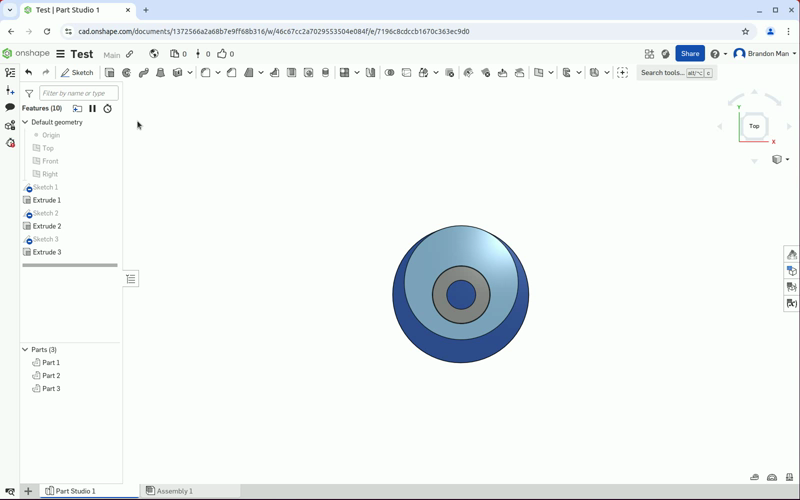
key(shift+h)
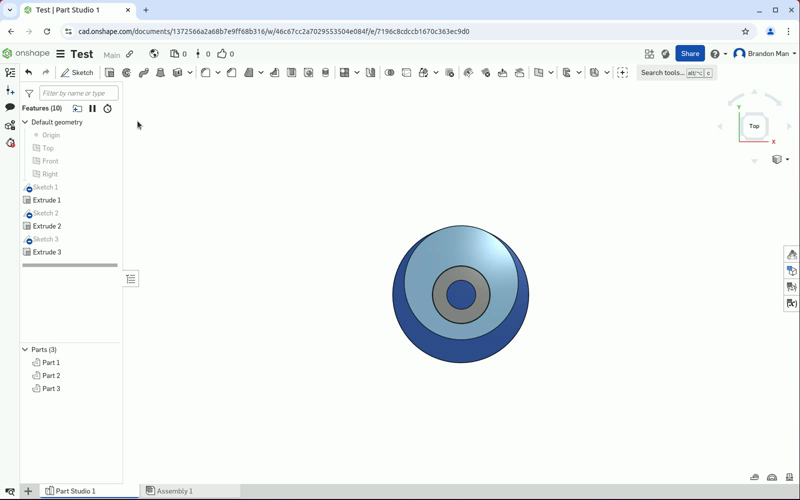
mouse_move(73, 189)
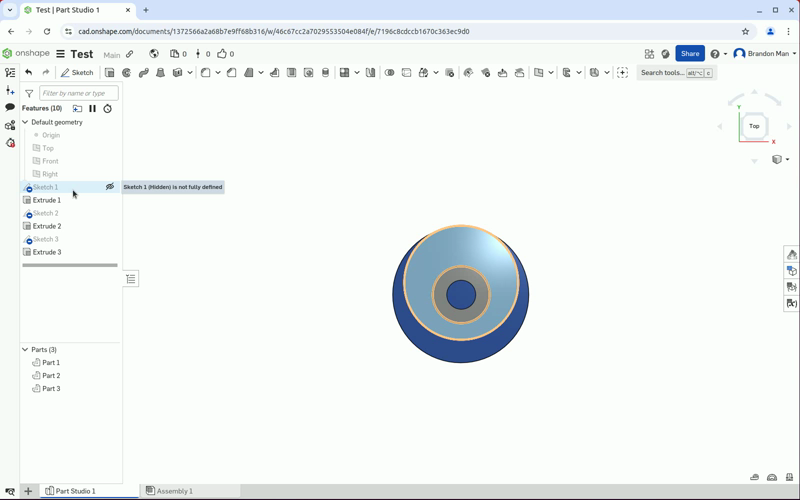
click(73, 189)
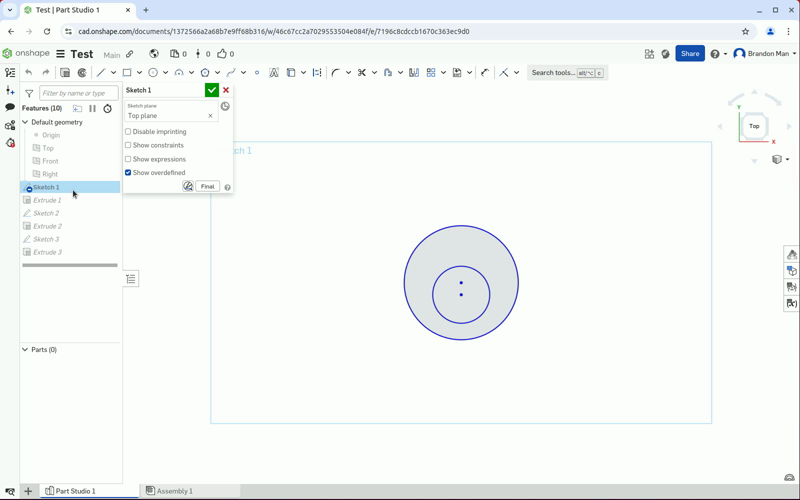
mouse_move(229, 92)
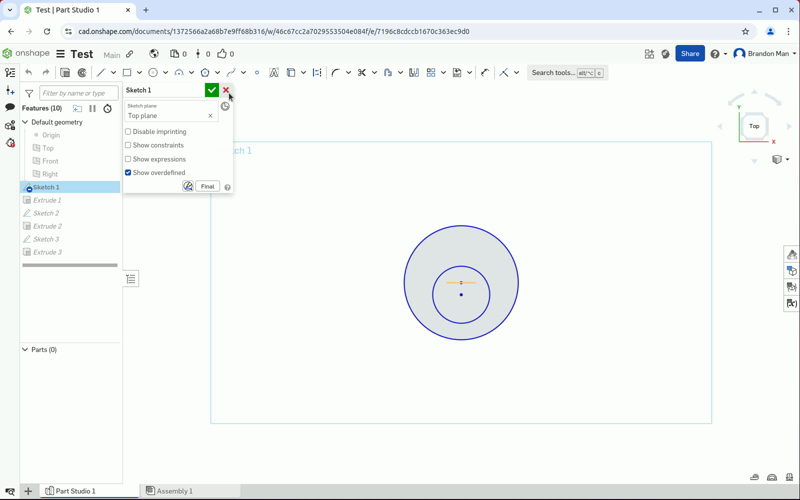
click(229, 92)
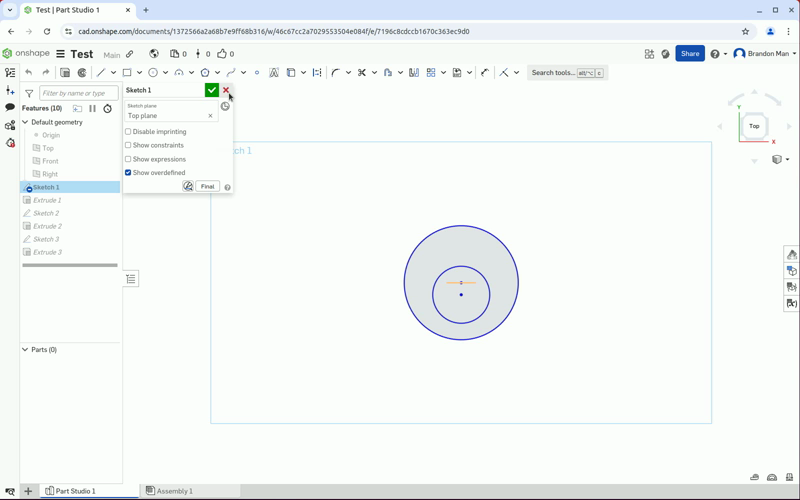
key(shift+s)
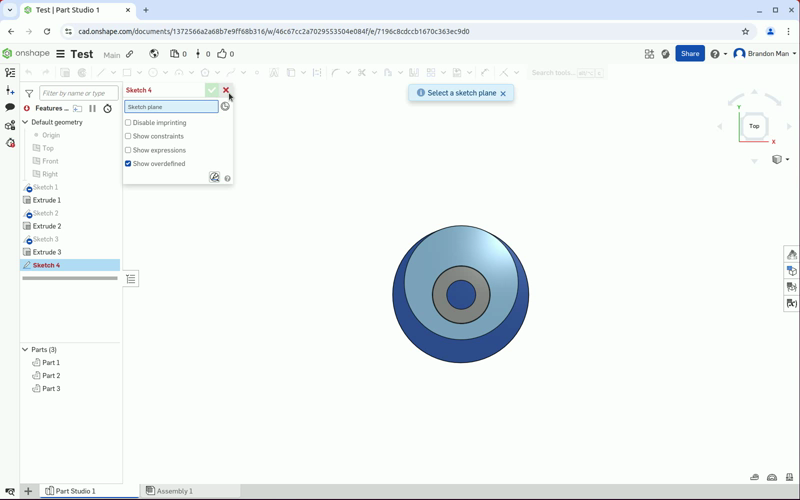
mouse_move(73, 150)
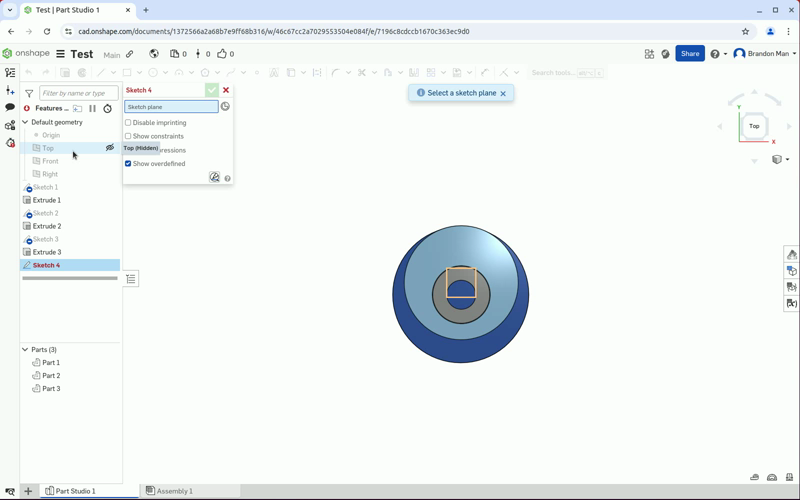
click(73, 150)
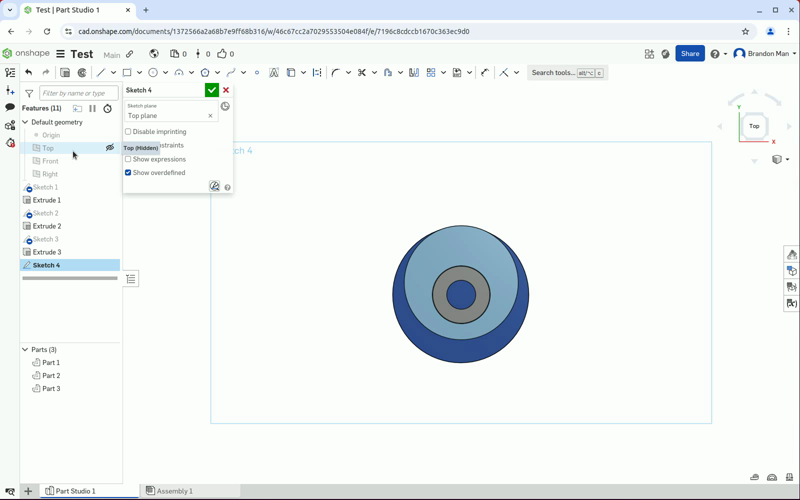
mouse_move(73, 352)
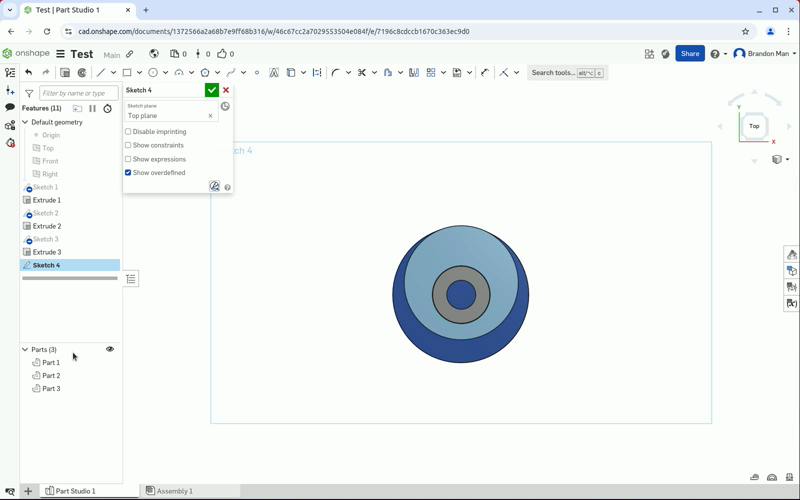
key(y)
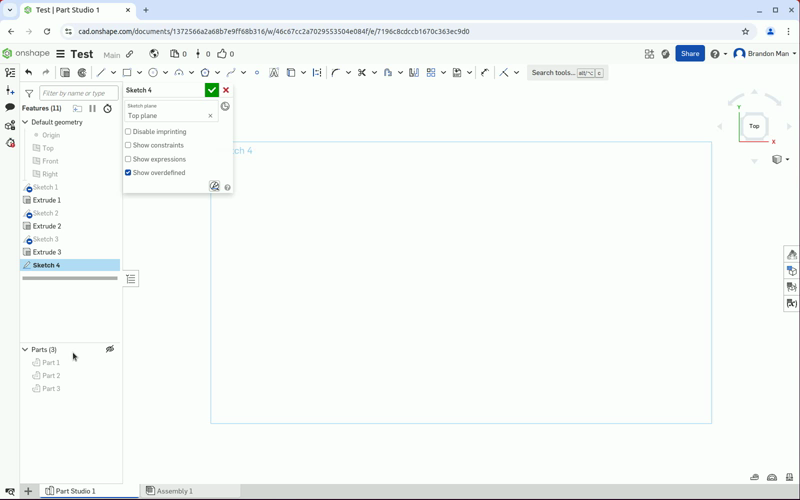
key(c)
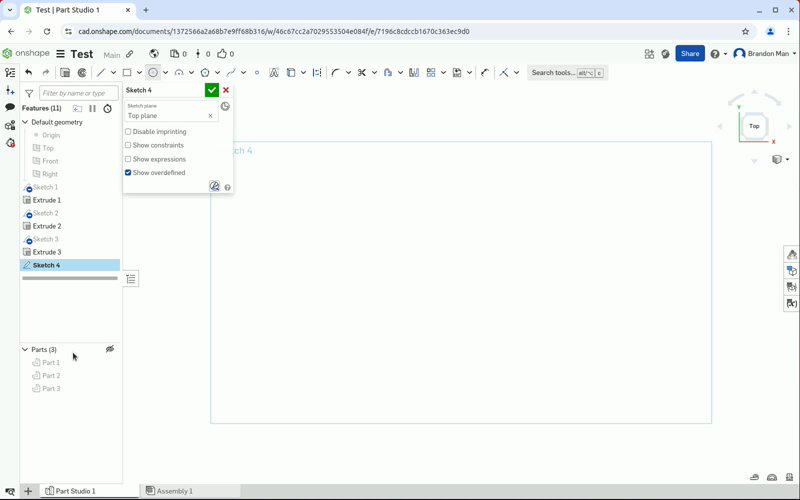
key_down(shift)
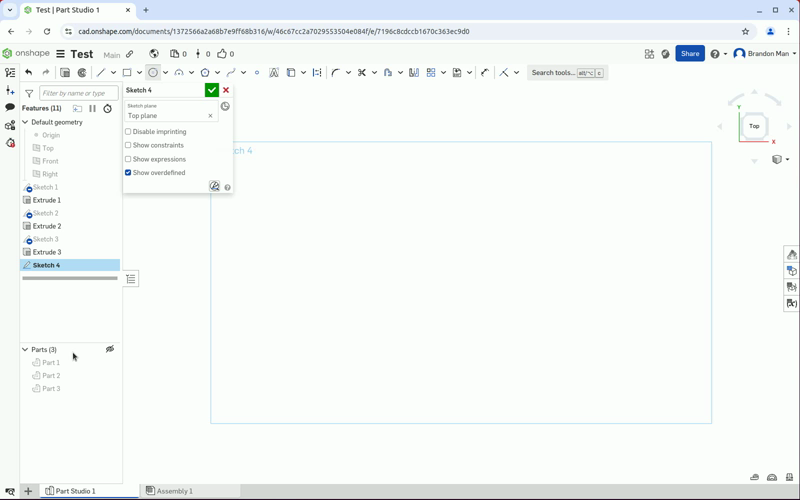
mouse_move(461, 282)
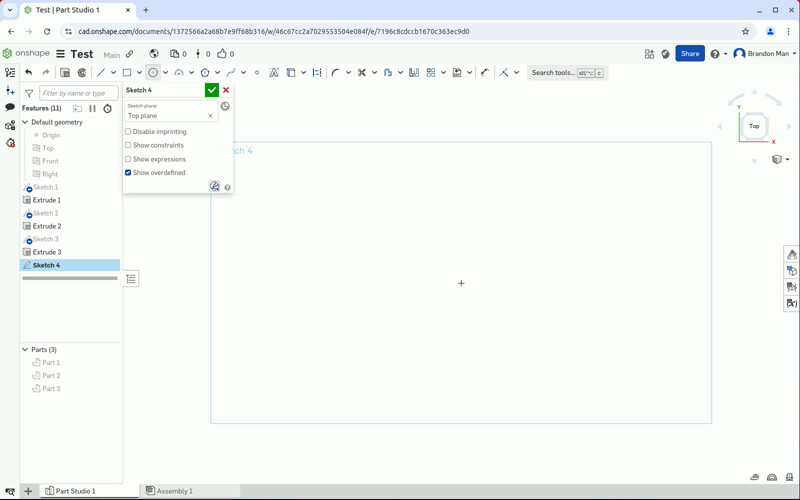
click(461, 282)
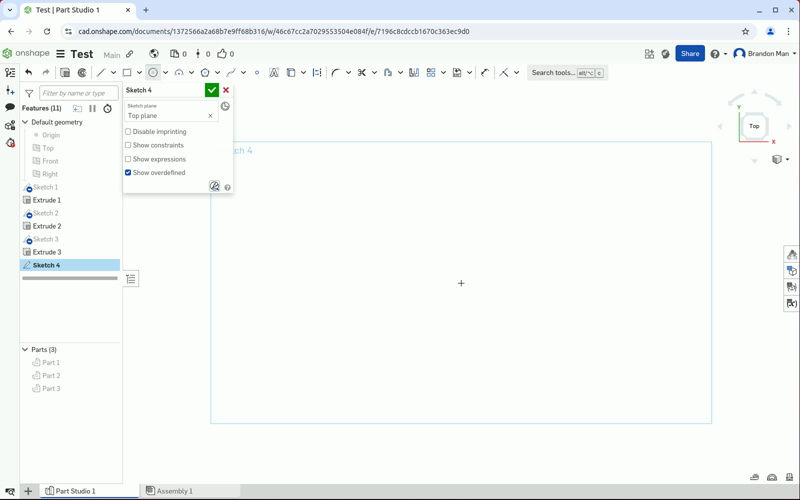
key_up(shift)
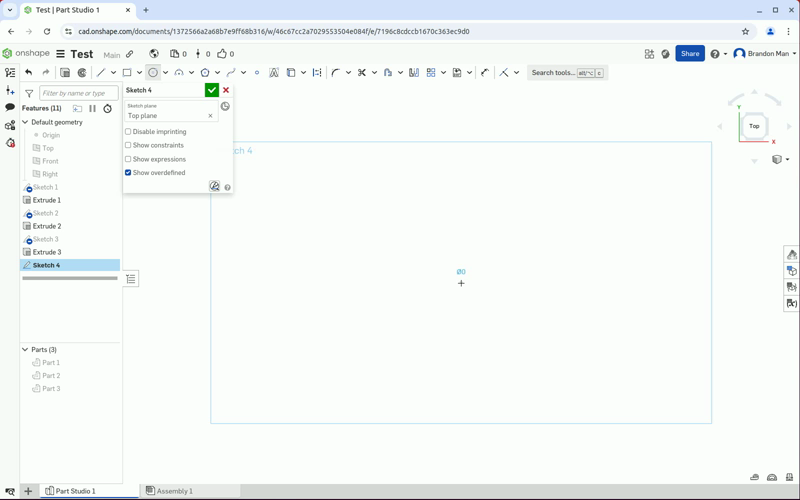
mouse_move(518, 282)
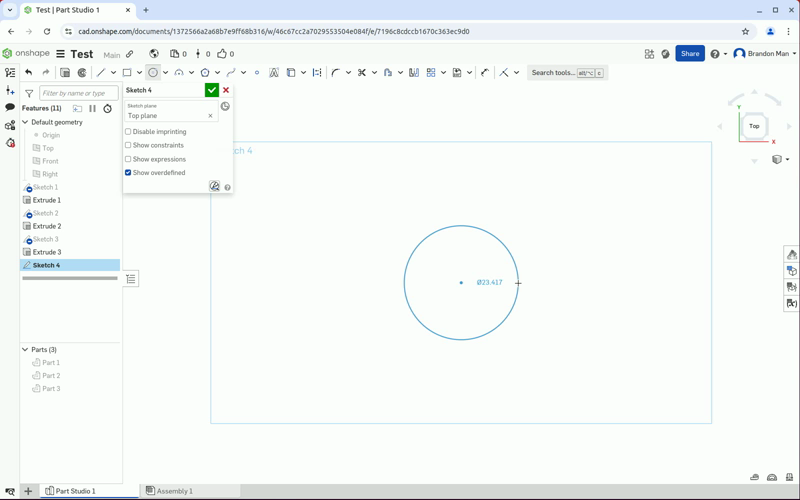
click(518, 282)
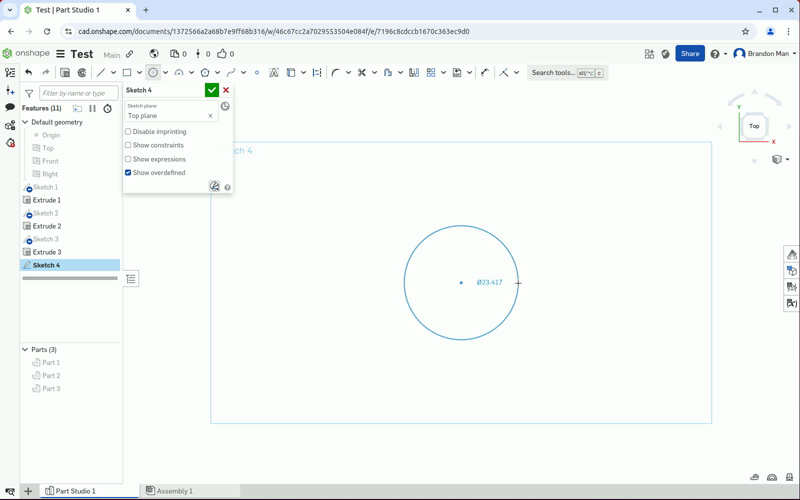
key(esc)
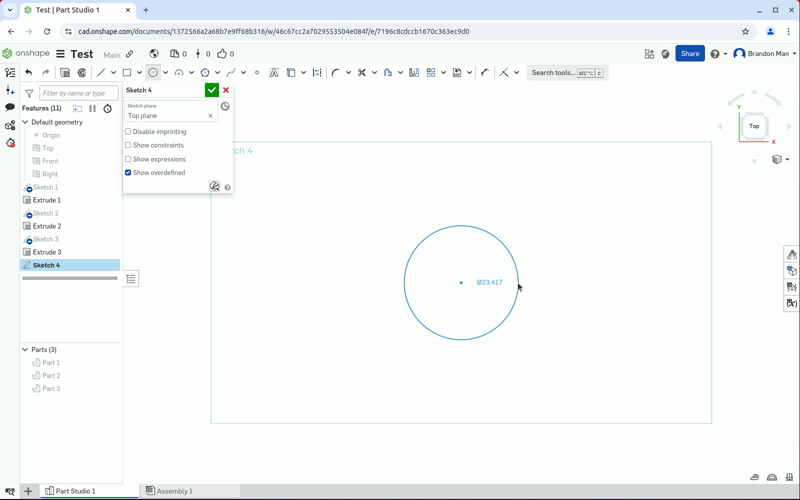
key(c)
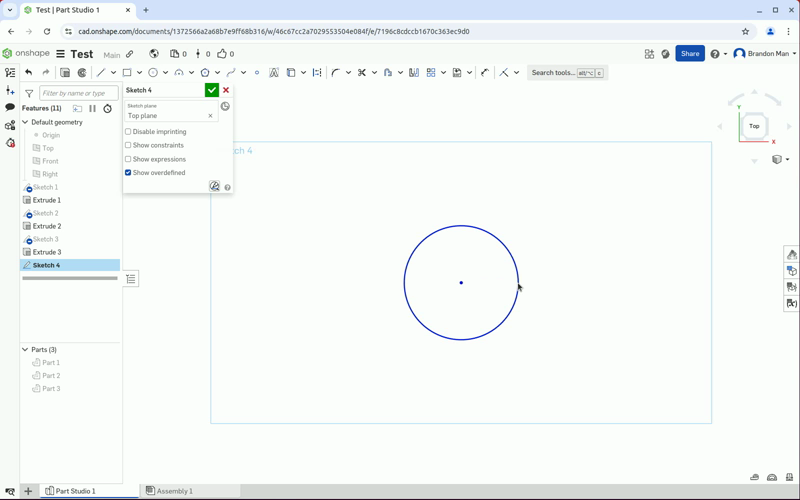
key_down(shift)
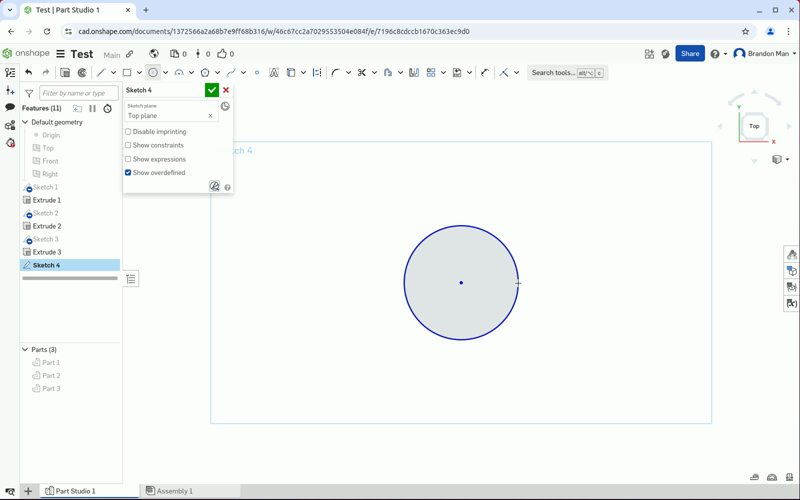
mouse_move(461, 294)
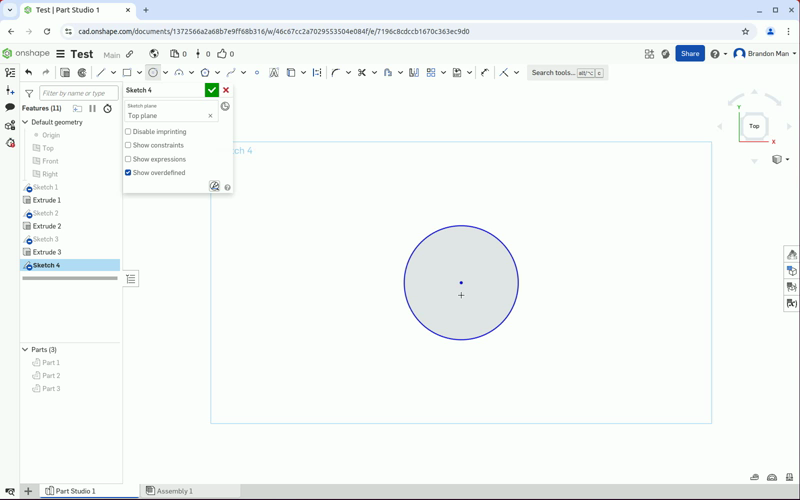
click(461, 294)
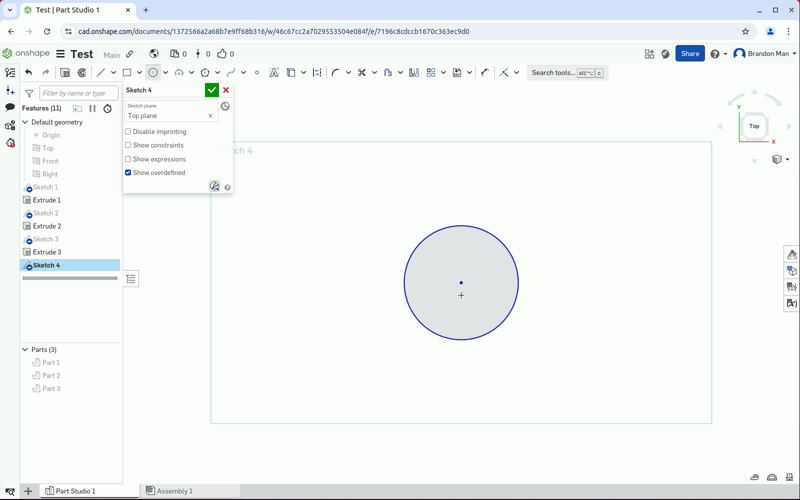
key_up(shift)
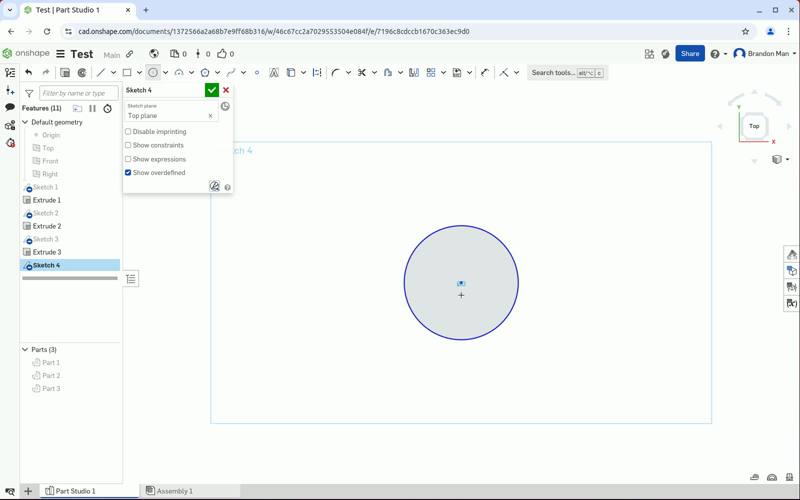
mouse_move(489, 294)
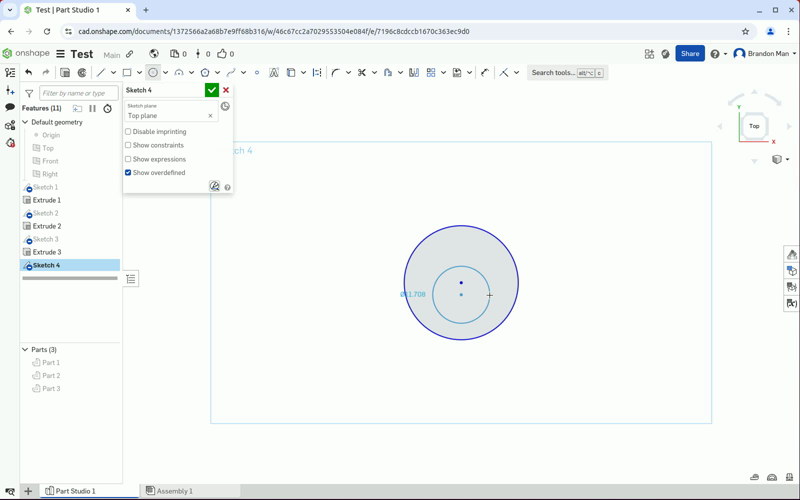
click(489, 294)
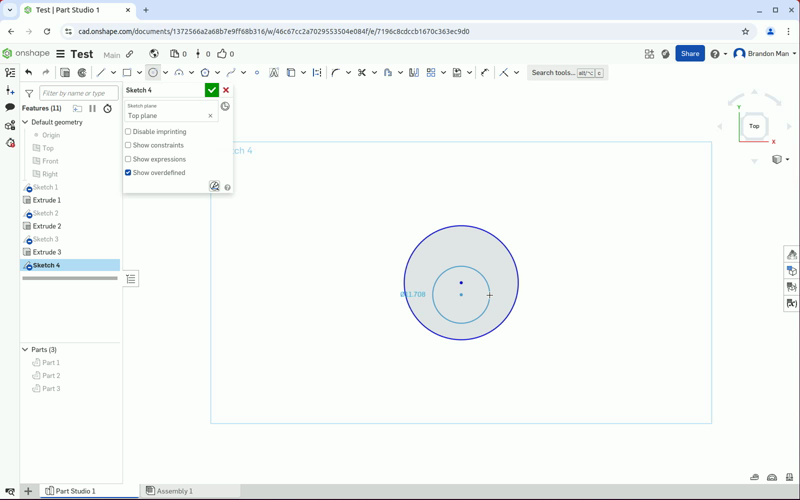
key(esc)
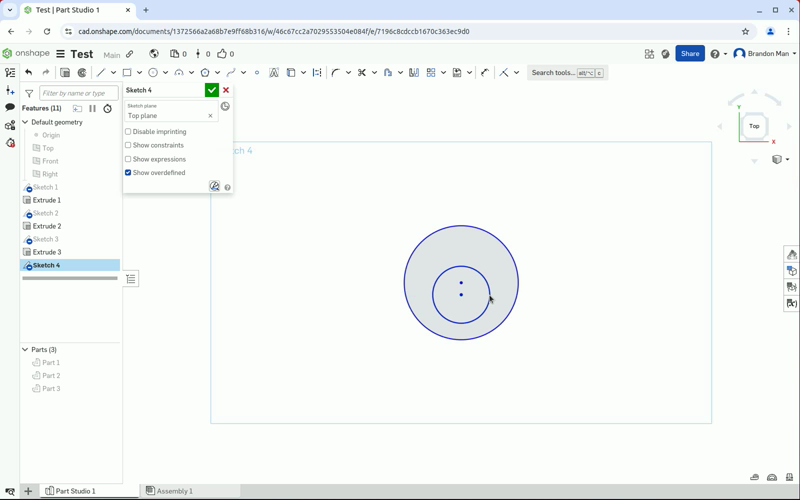
mouse_move(424, 270)
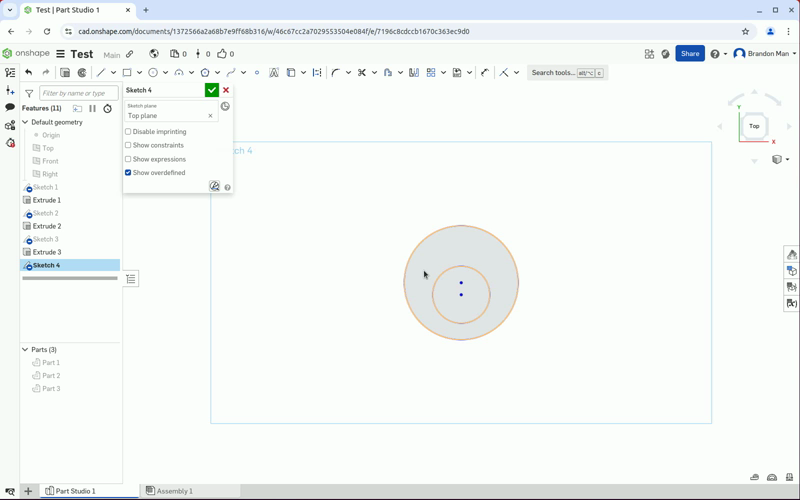
click(424, 270)
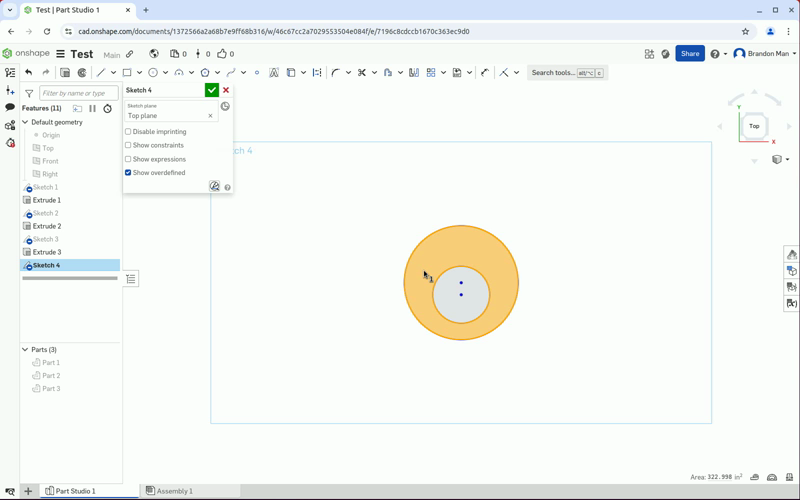
mouse_move(73, 352)
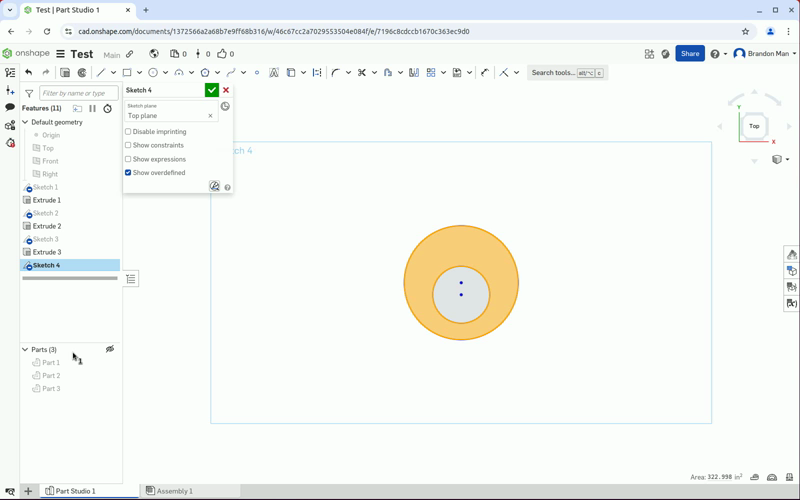
key(shift+y)
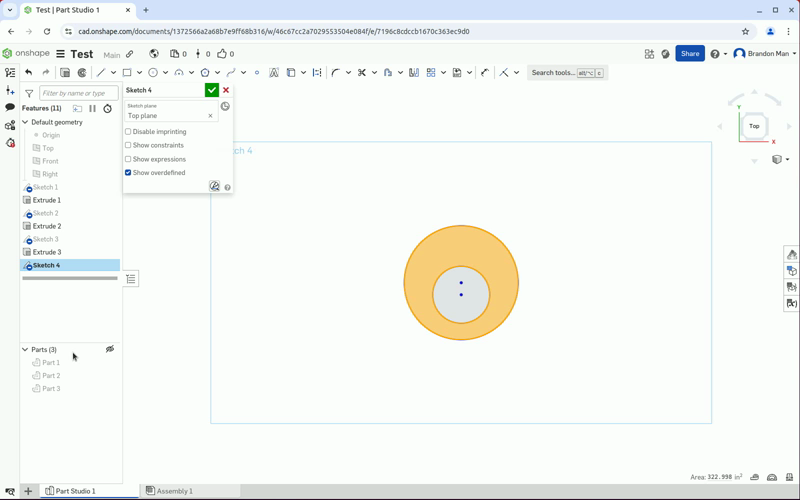
key(shift+e)
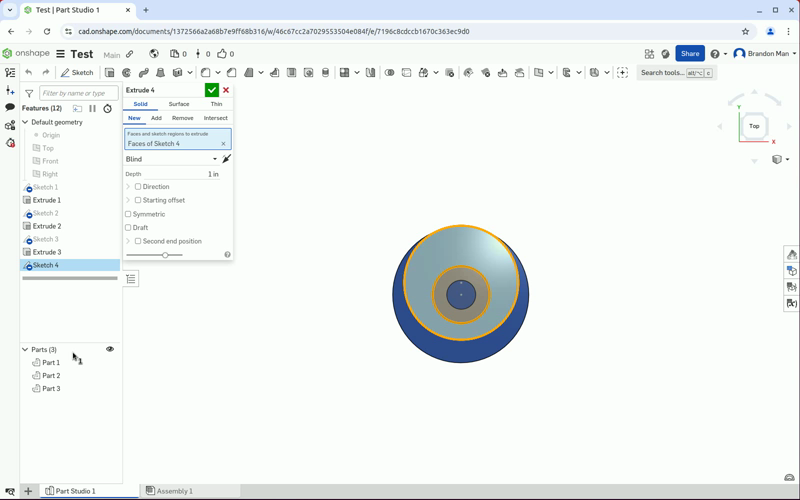
mouse_move(143, 106)
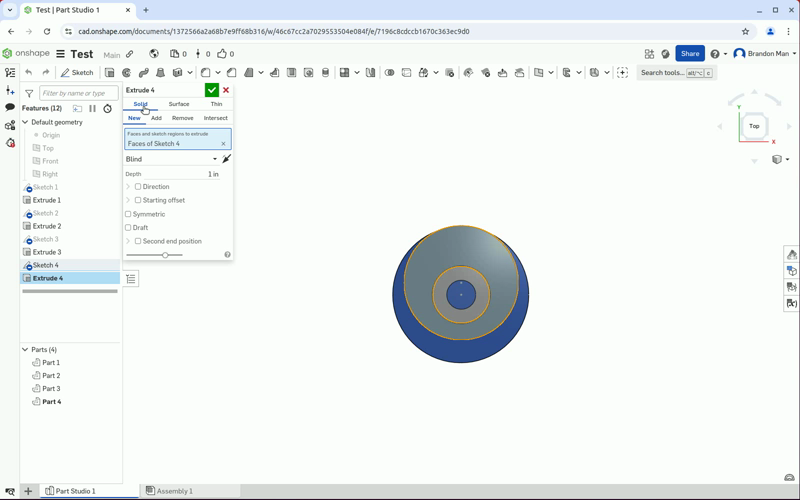
click(143, 106)
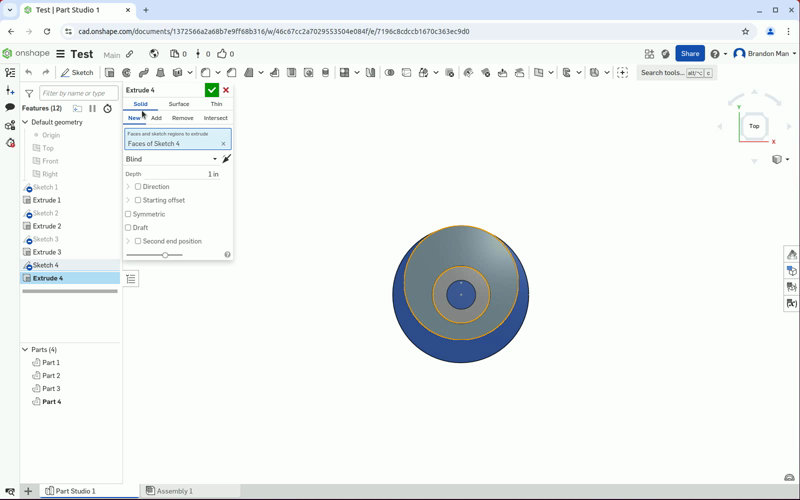
mouse_move(137, 120)
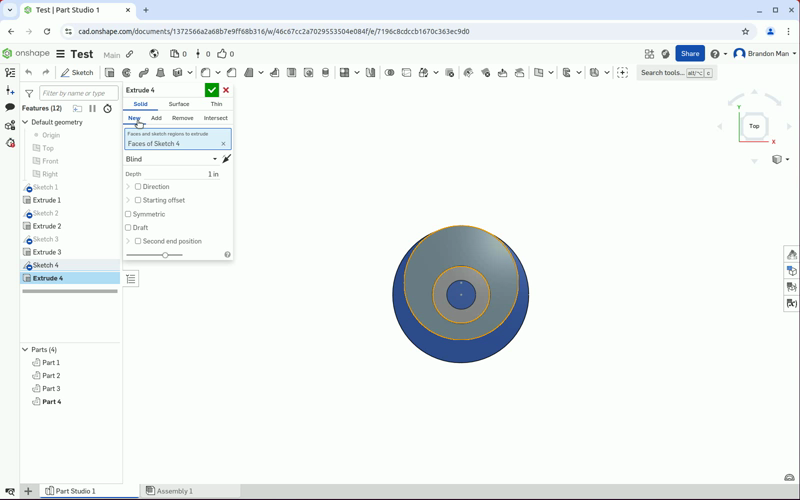
click(137, 120)
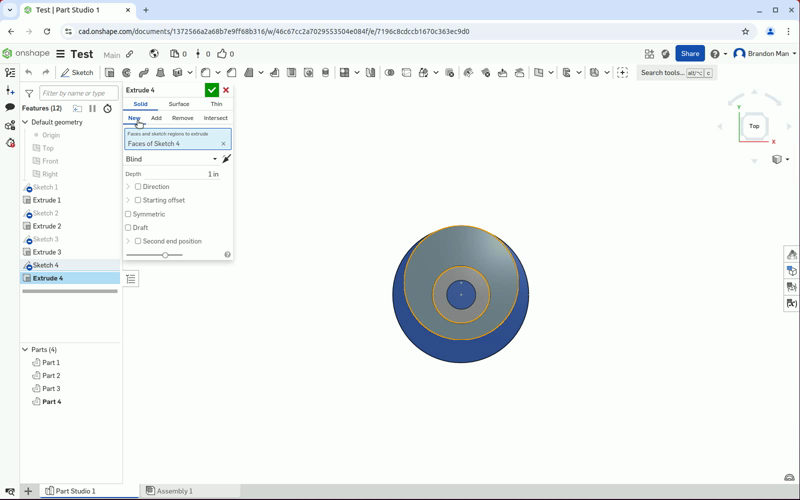
key(tab, 4)
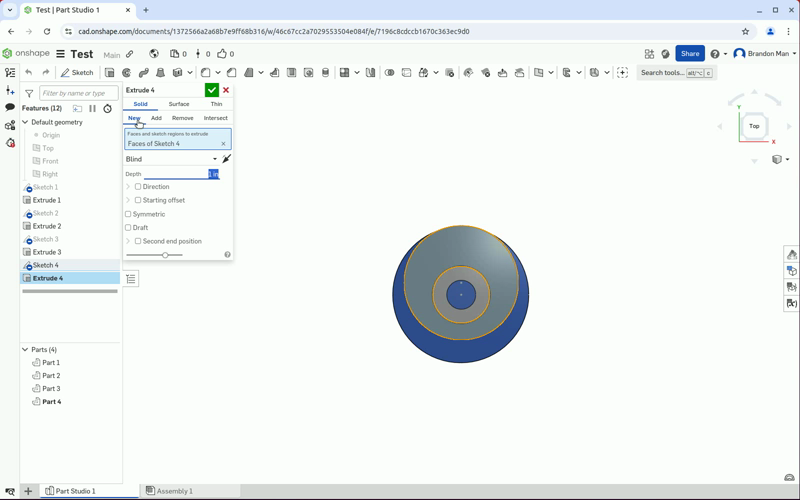
text(4.574)
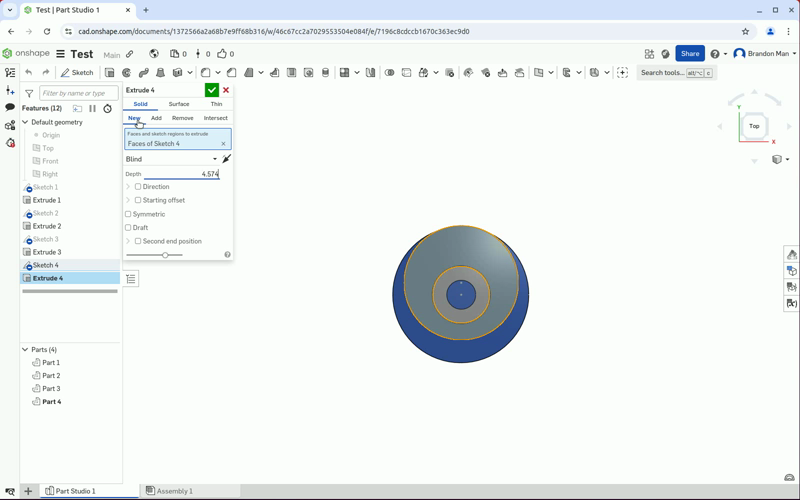
key(enter)
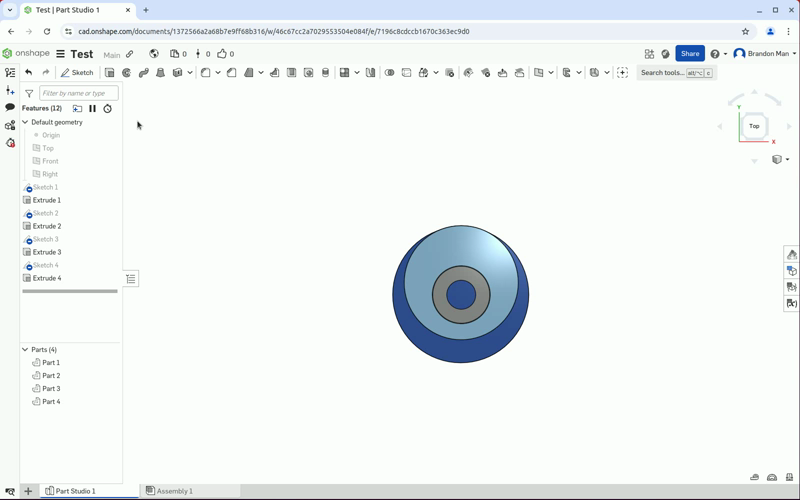
key(shift+h)
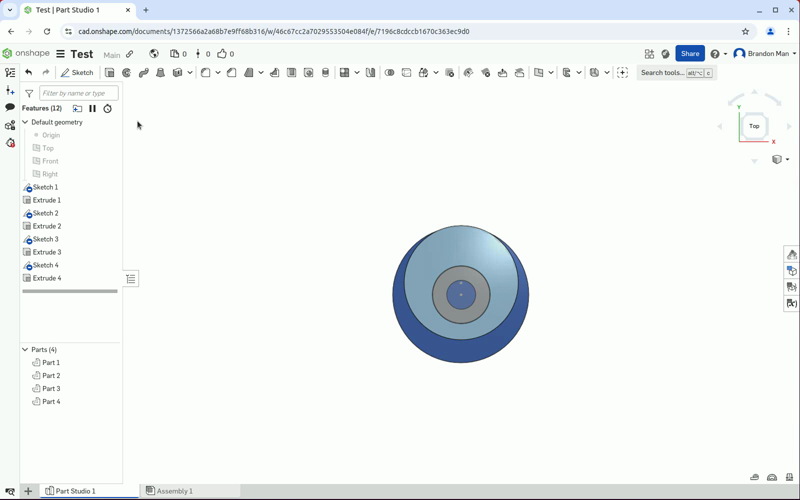
key(shift+h)
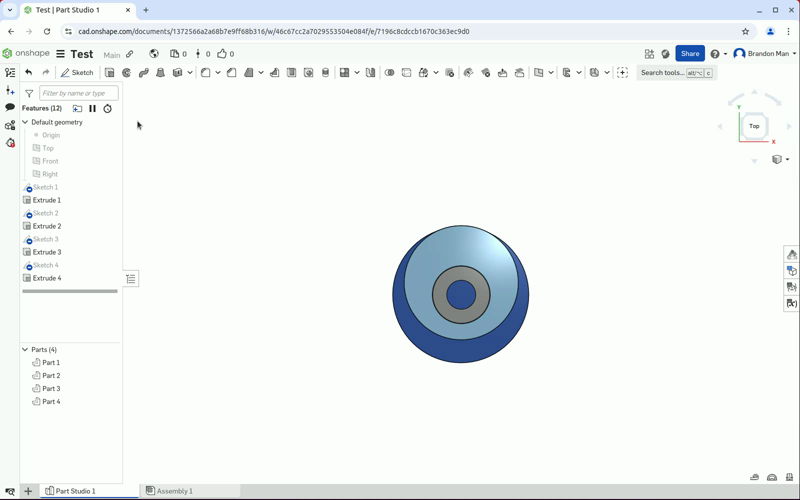
mouse_move(73, 189)
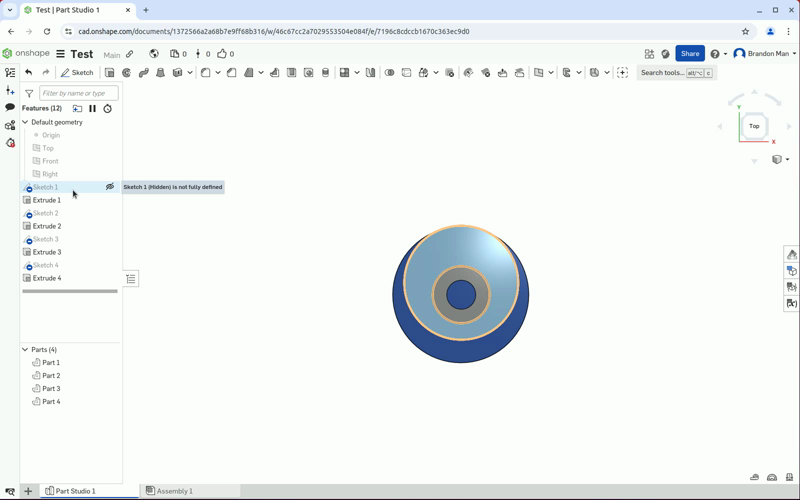
click(73, 189)
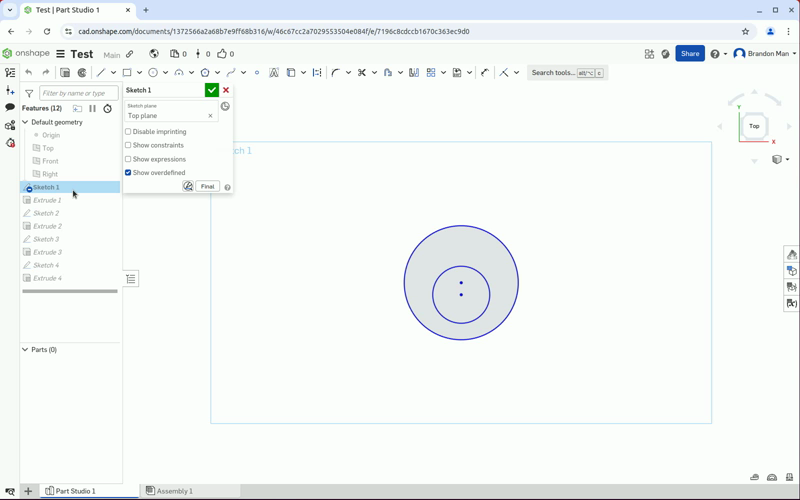
mouse_move(229, 92)
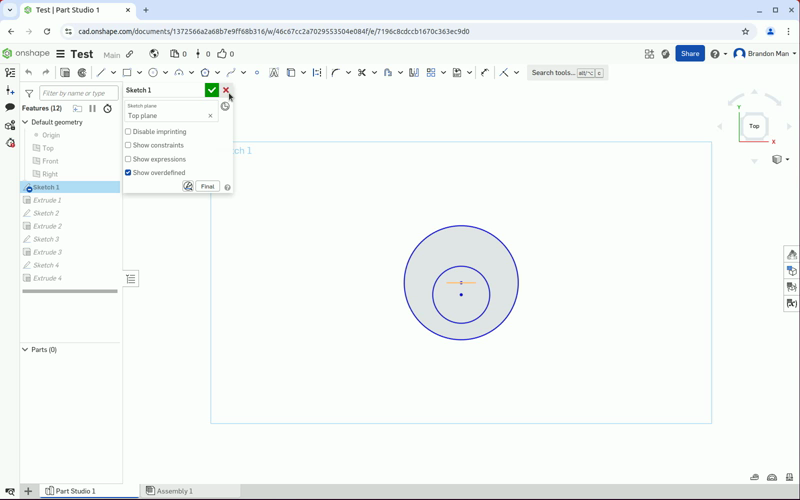
click(229, 92)
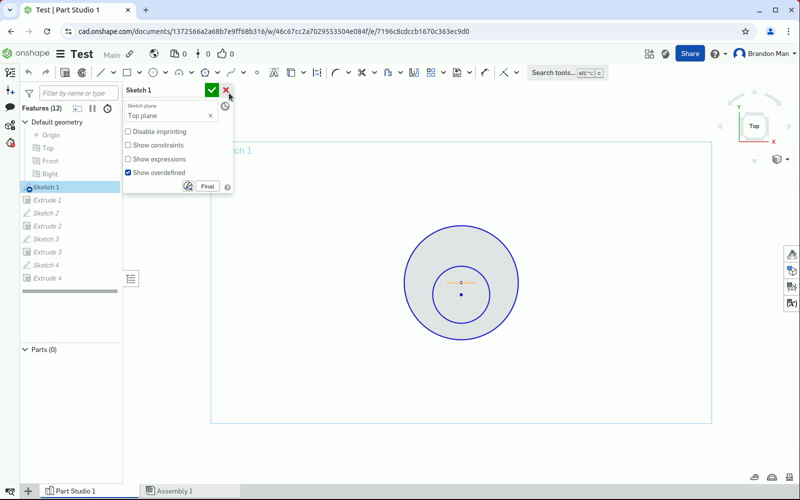
key(shift+s)
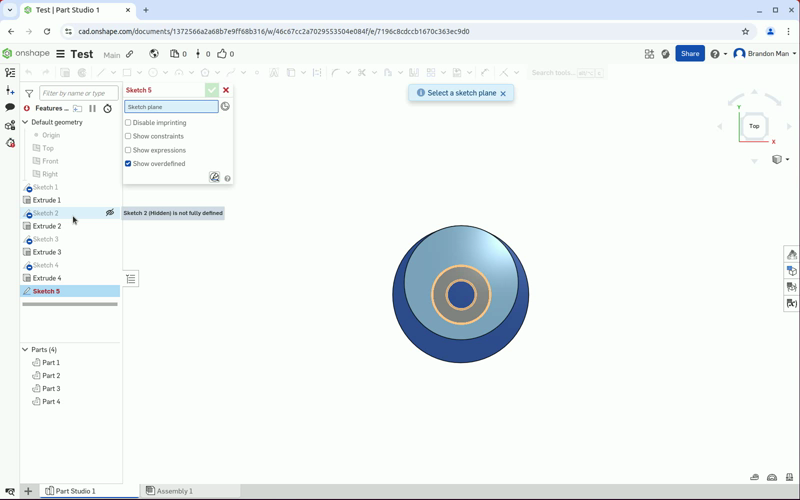
scroll(3)
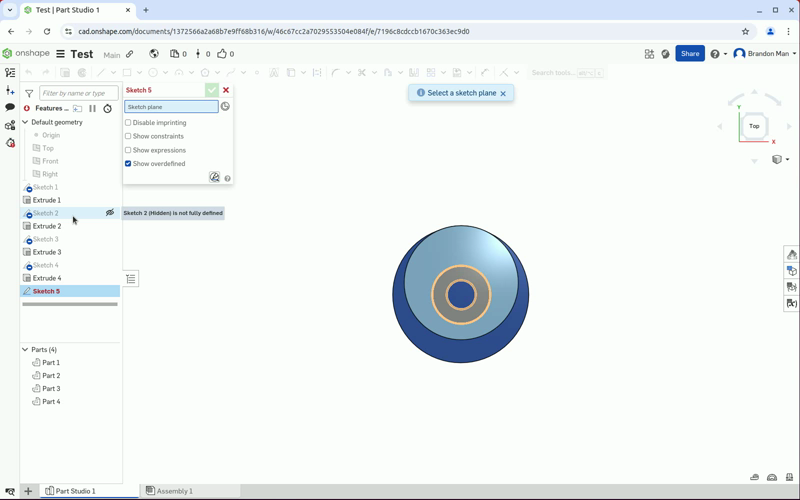
mouse_move(73, 150)
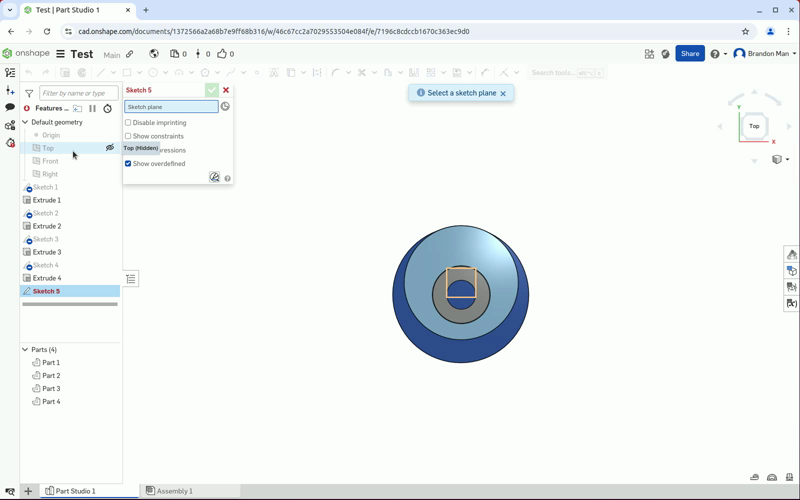
click(73, 150)
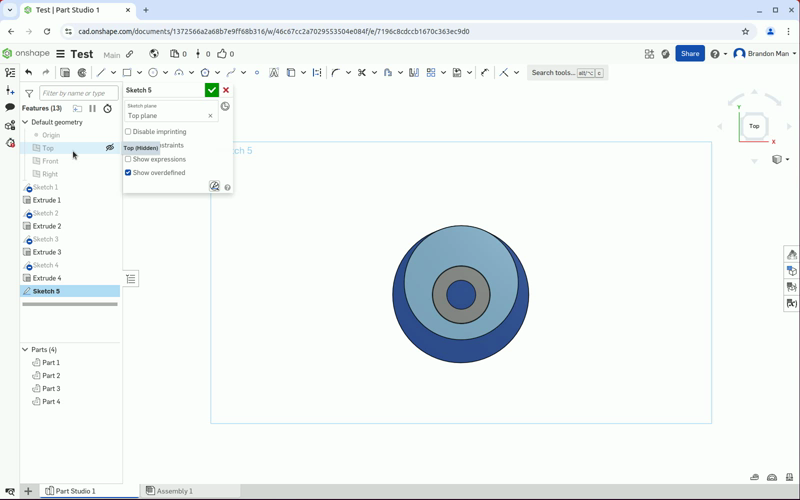
mouse_move(73, 352)
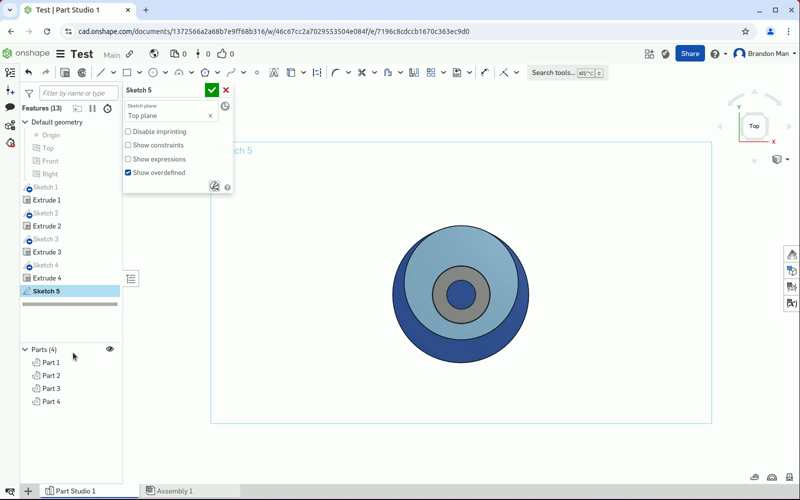
key(y)
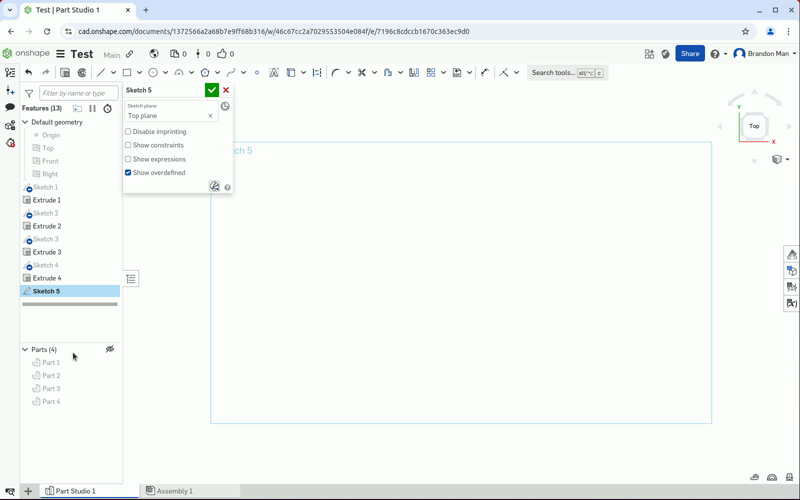
key(c)
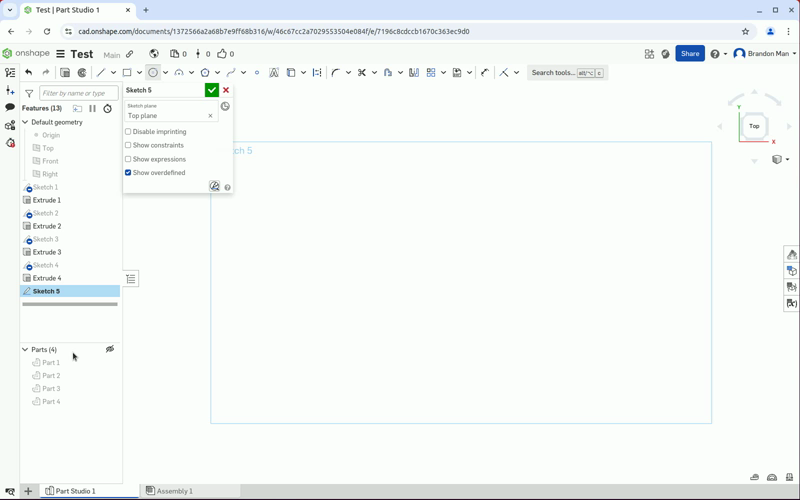
key_down(shift)
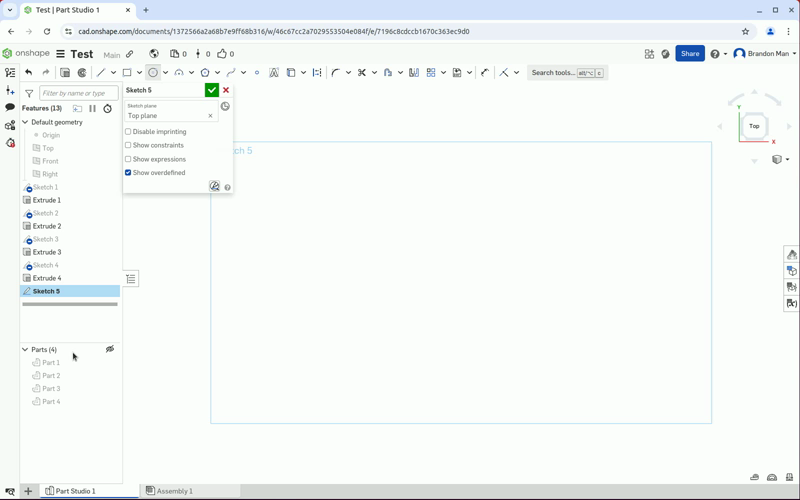
mouse_move(461, 294)
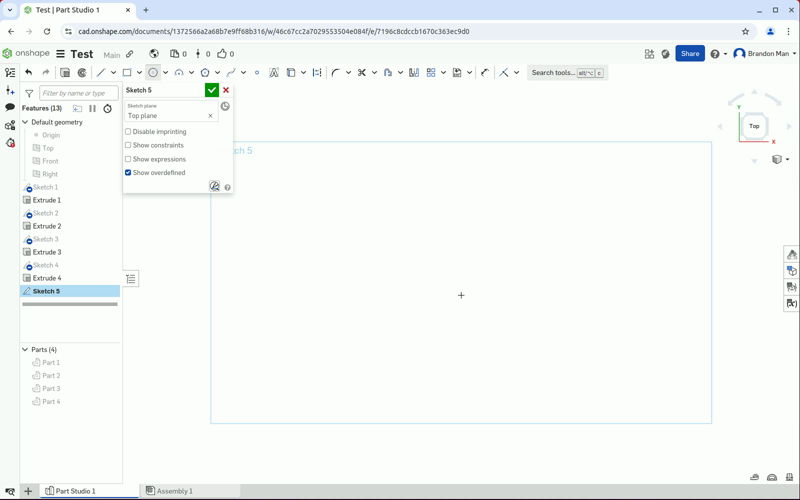
click(461, 294)
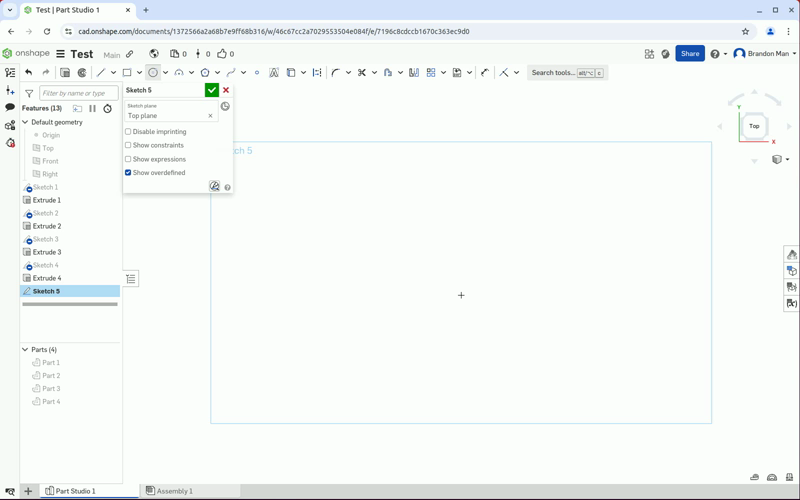
key_up(shift)
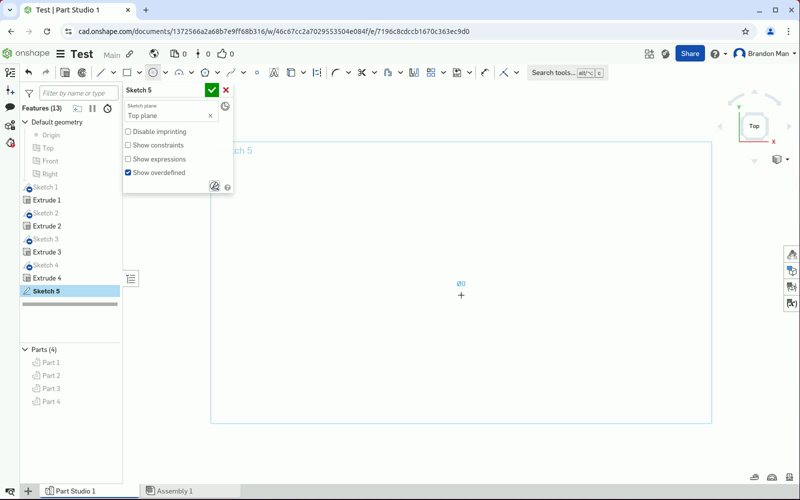
mouse_move(490, 294)
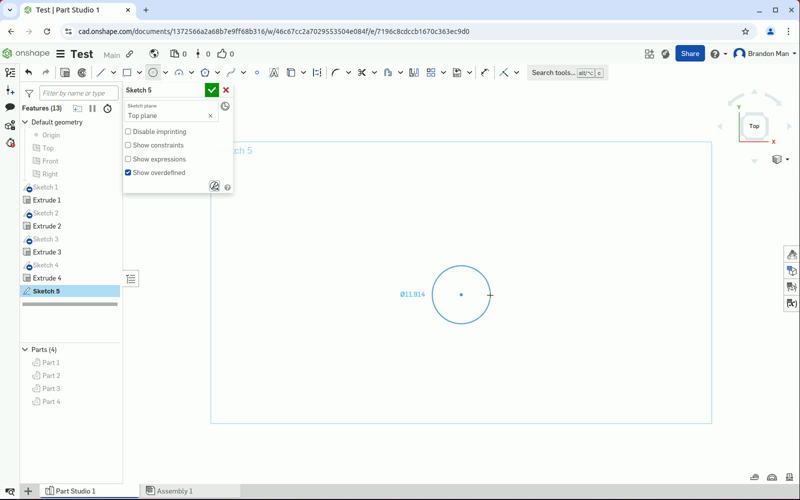
click(490, 294)
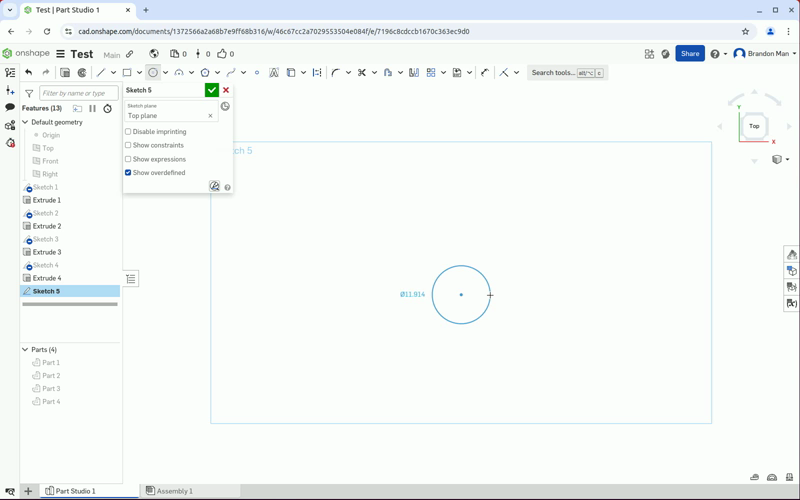
key(esc)
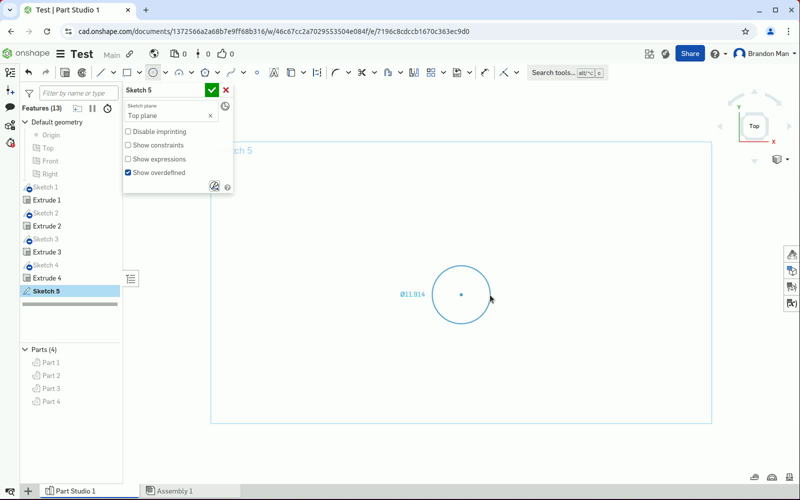
key(c)
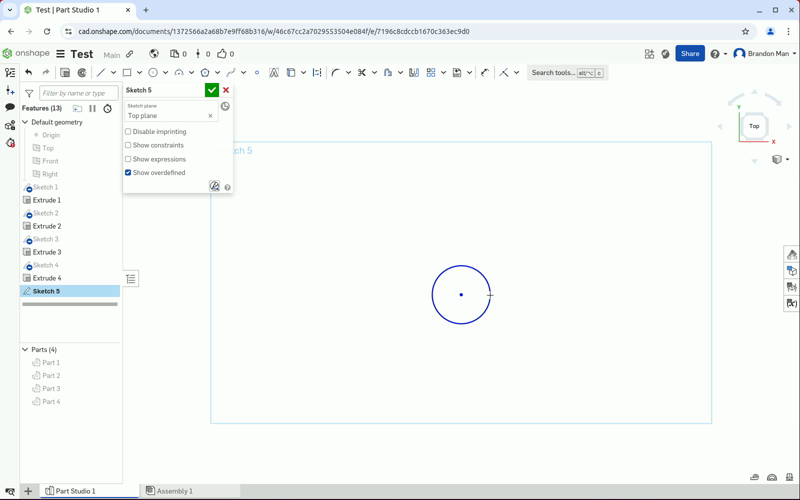
key_down(shift)
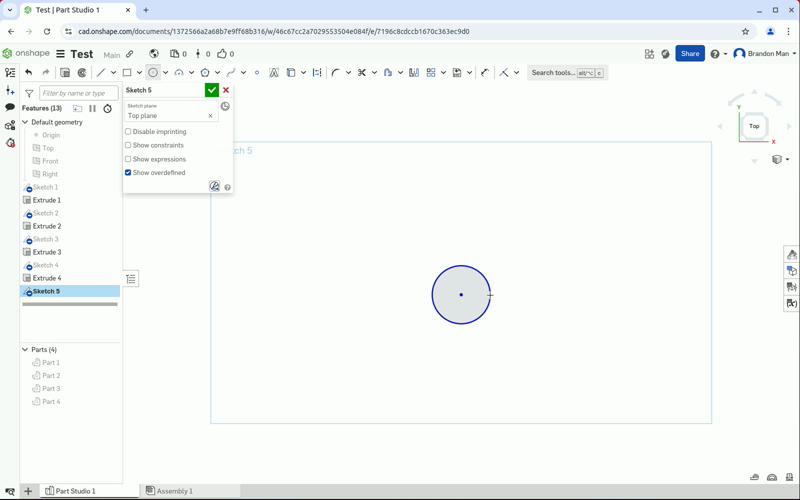
mouse_move(461, 294)
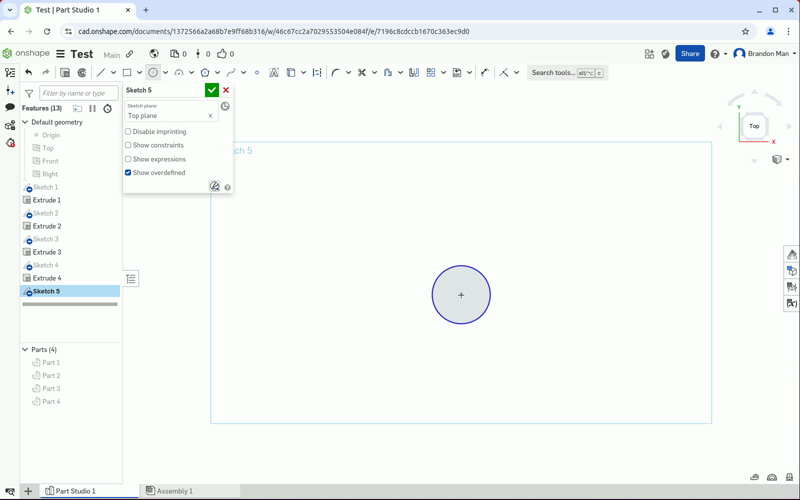
click(461, 294)
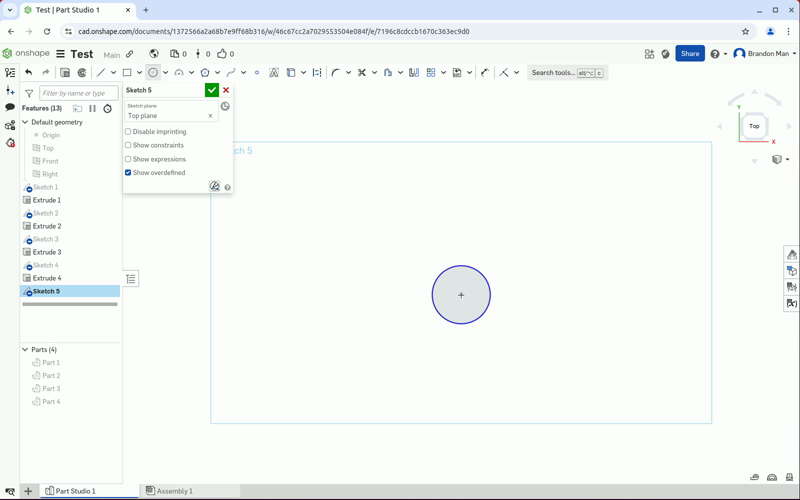
key_up(shift)
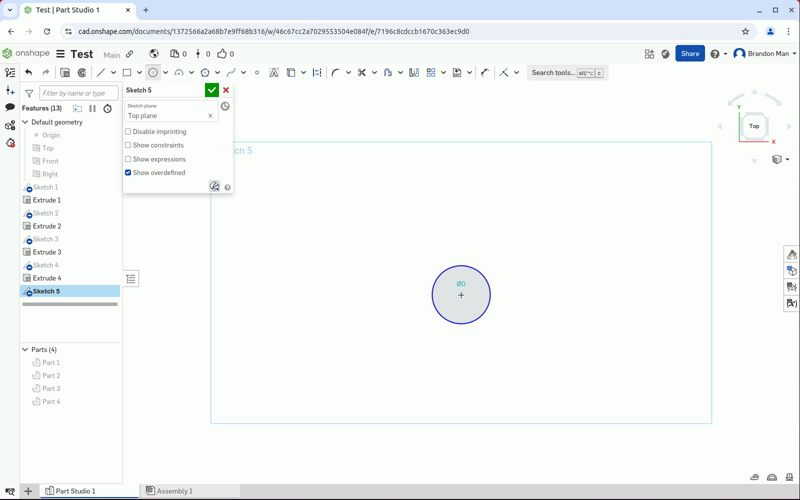
mouse_move(475, 294)
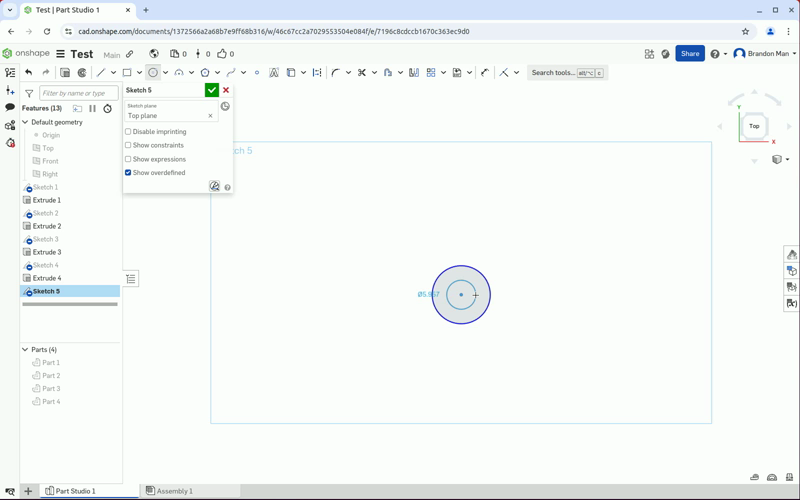
click(475, 294)
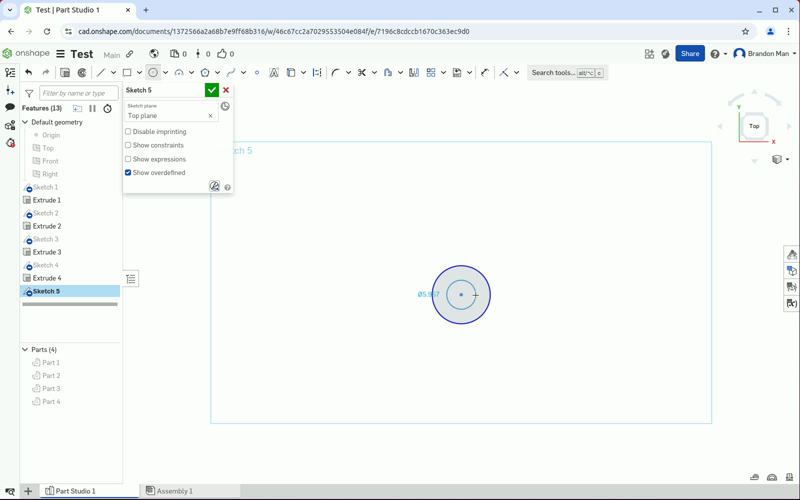
key(esc)
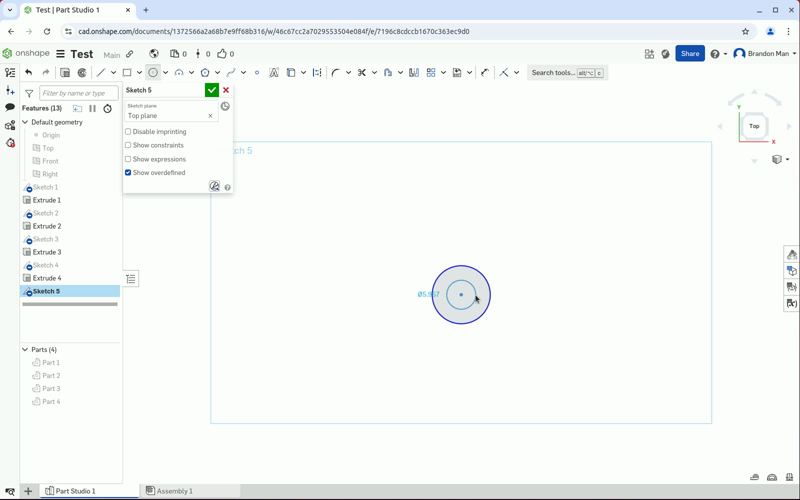
mouse_move(463, 315)
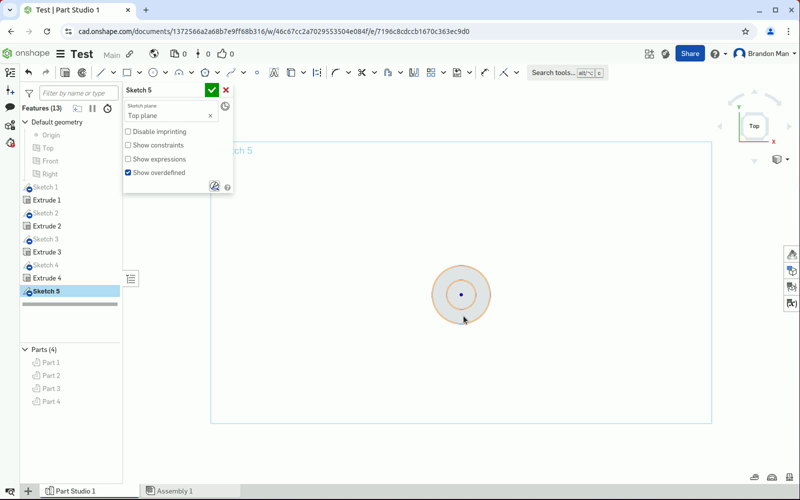
click(463, 315)
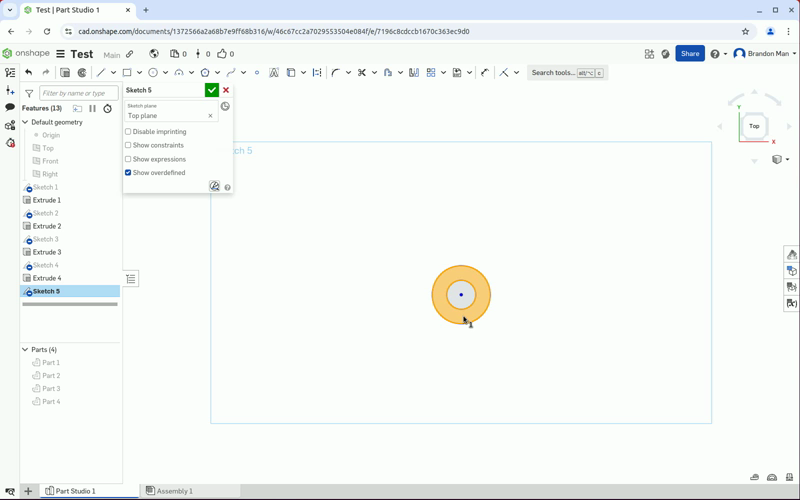
mouse_move(73, 352)
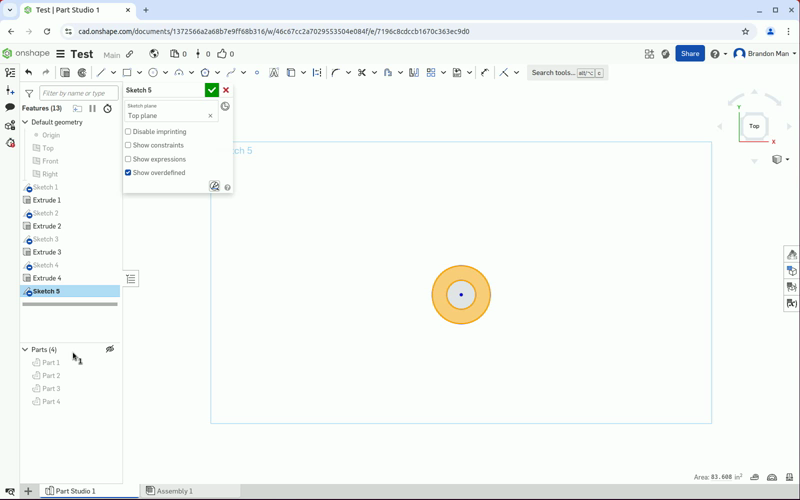
key(shift+y)
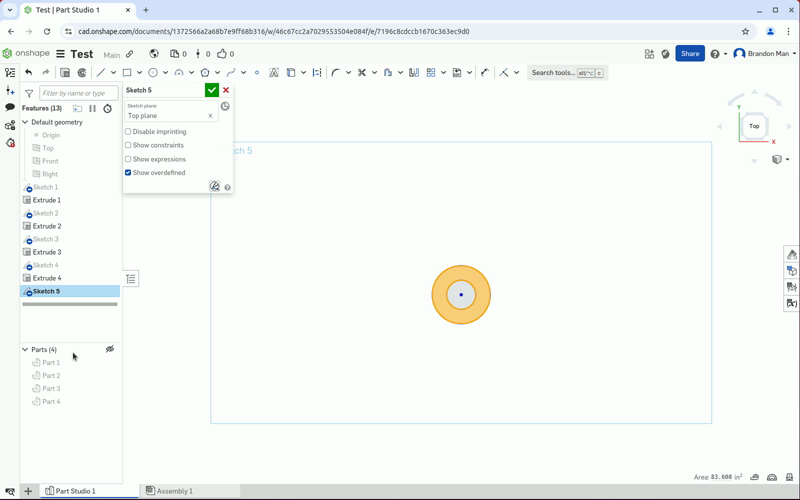
key(shift+e)
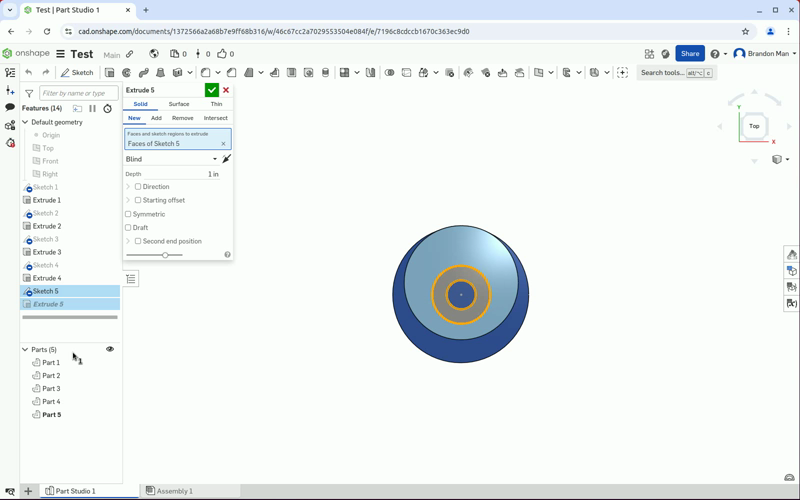
mouse_move(143, 106)
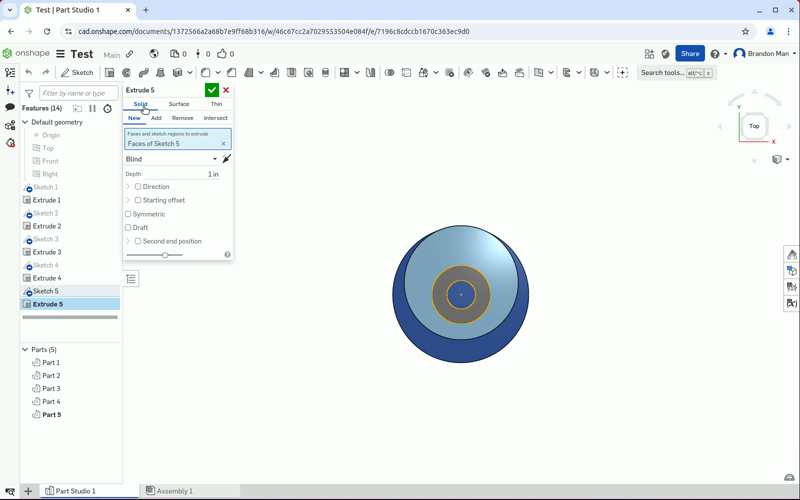
click(143, 106)
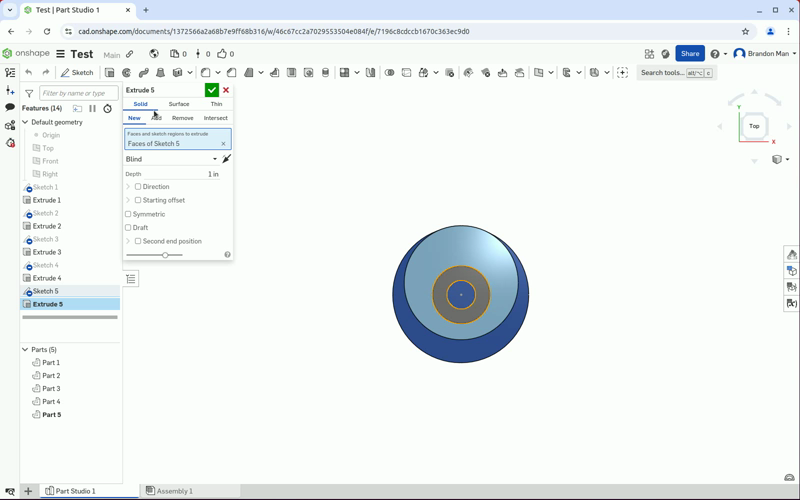
mouse_move(186, 120)
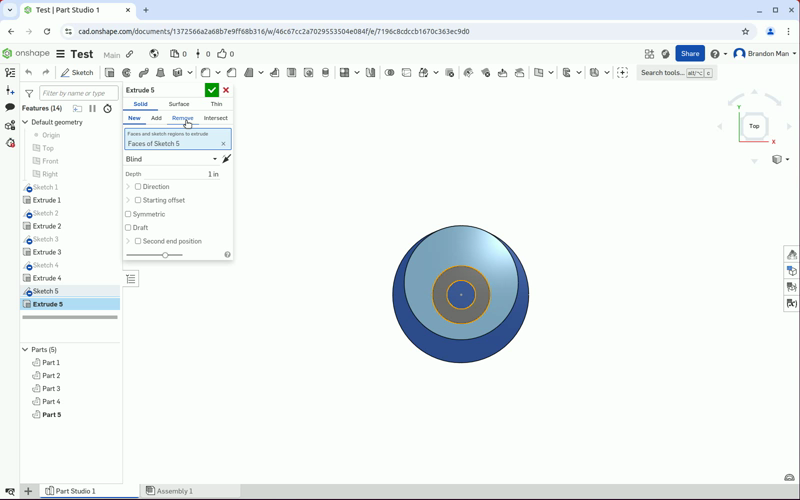
click(186, 120)
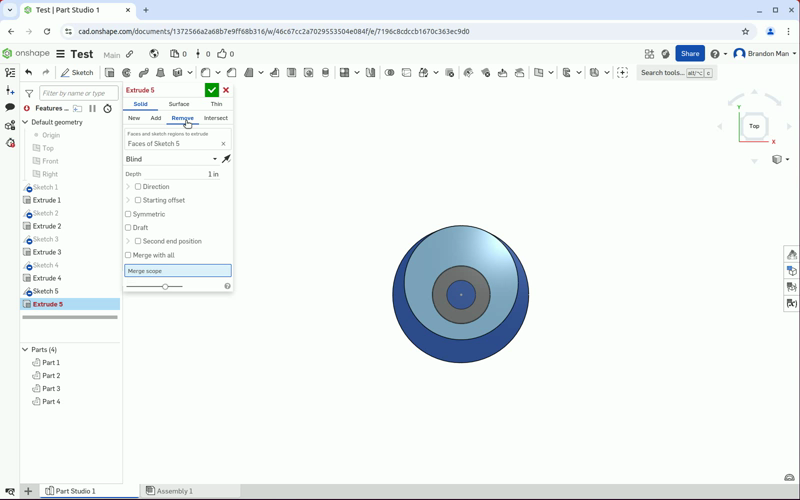
key(tab, 4)
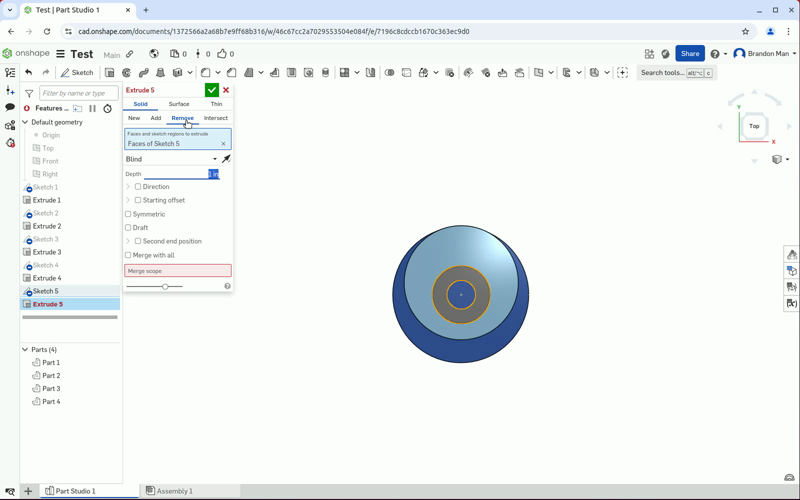
text(-18.535)
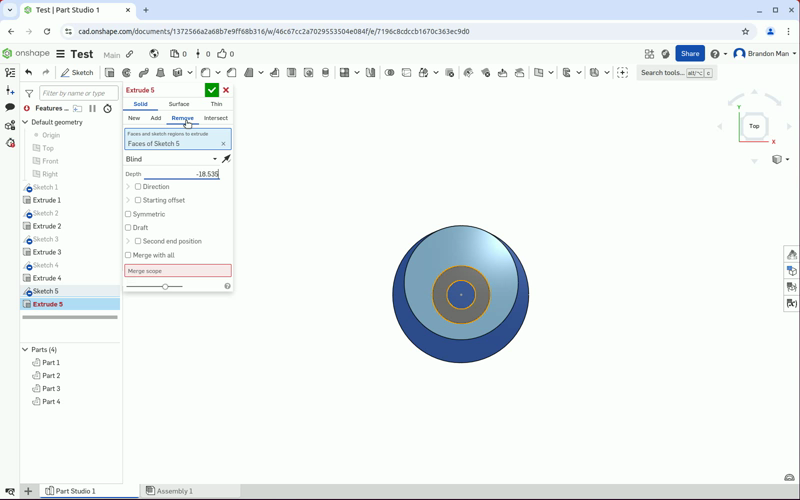
key(tab, 6)
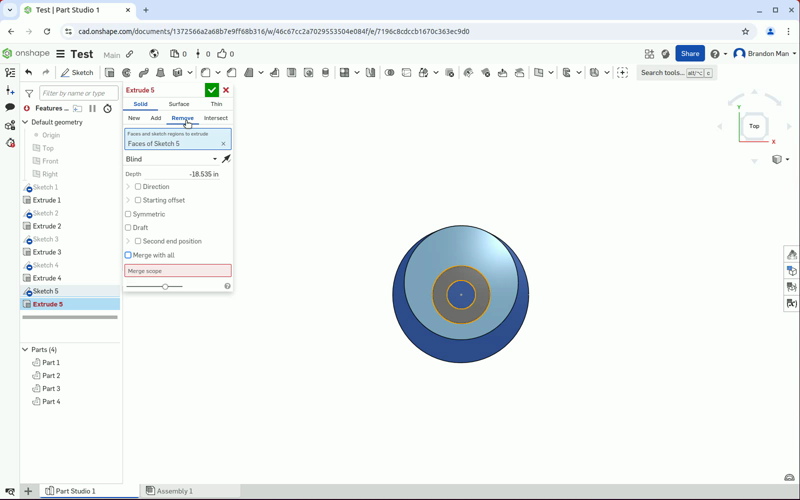
key(space)
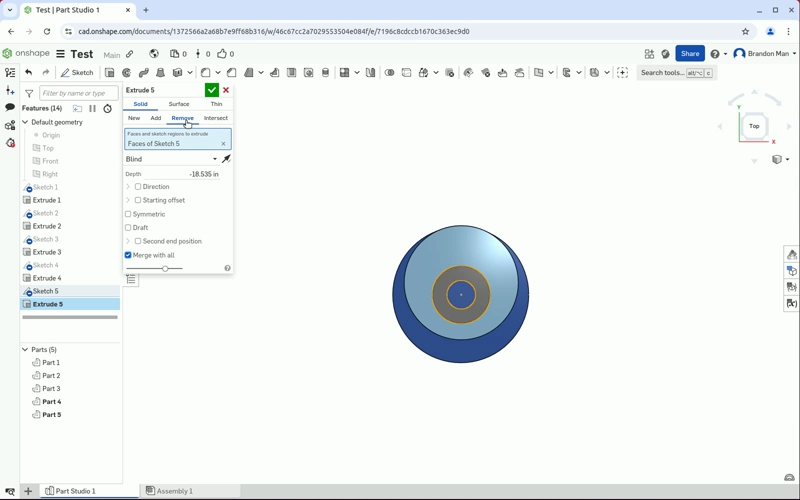
key(enter)
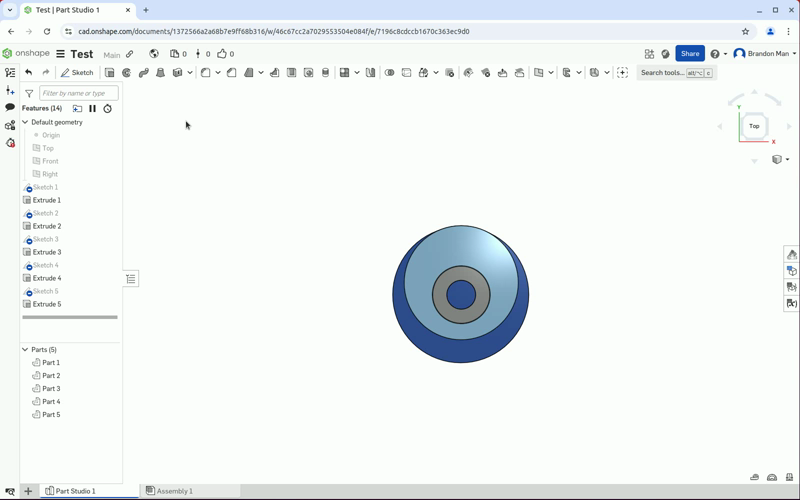
key(shift+h)
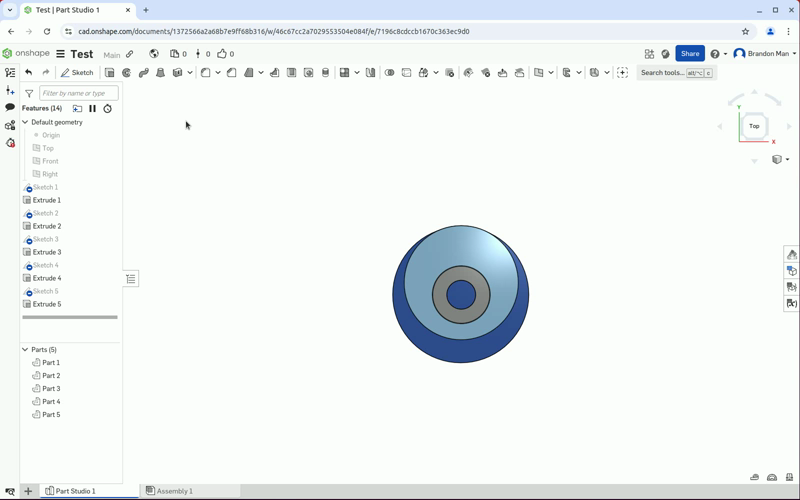
key(shift+h)
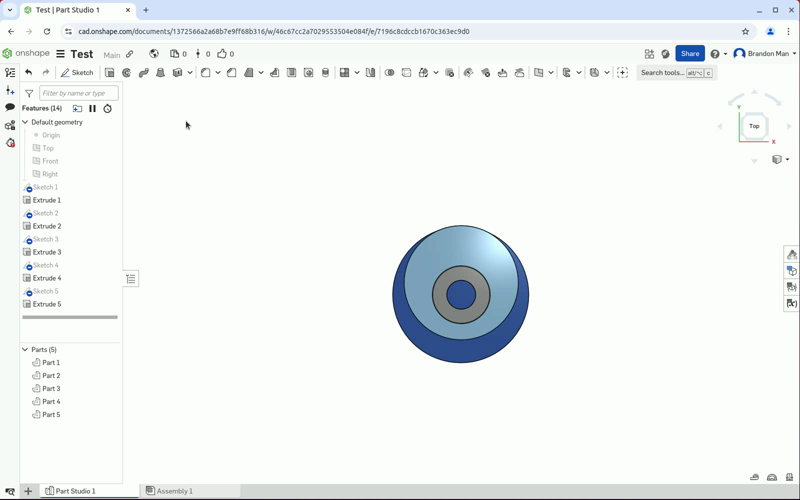
key(shift+7)
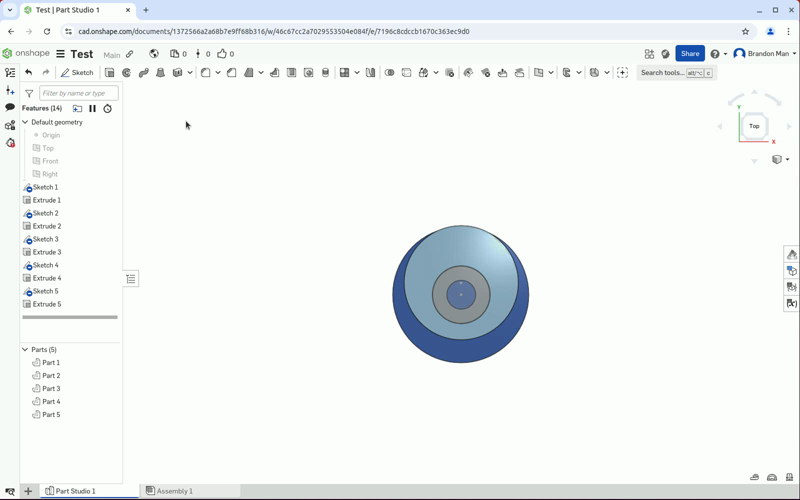
key(up, 3)
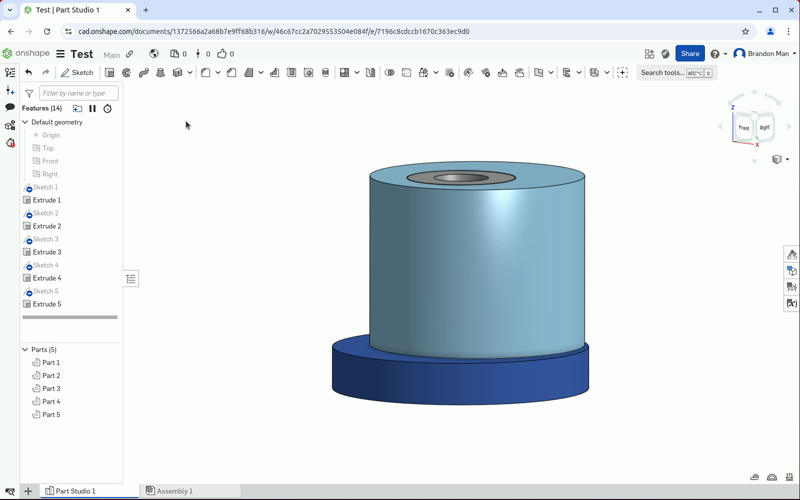
key(left, 3)
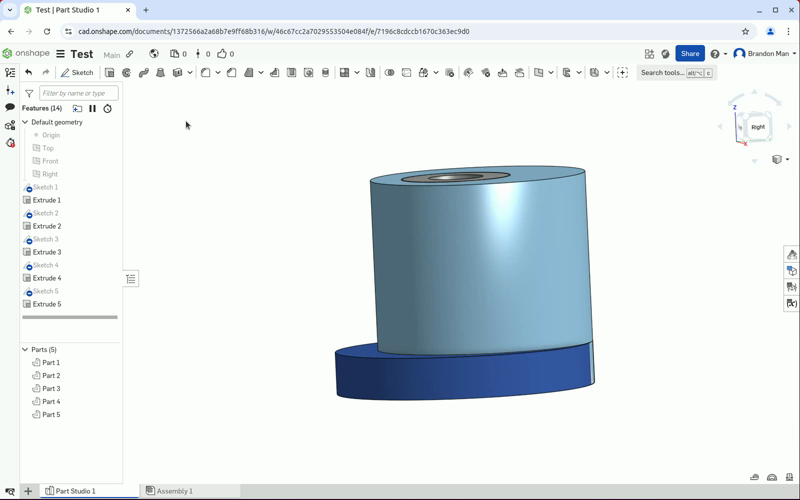
key(right, 3)
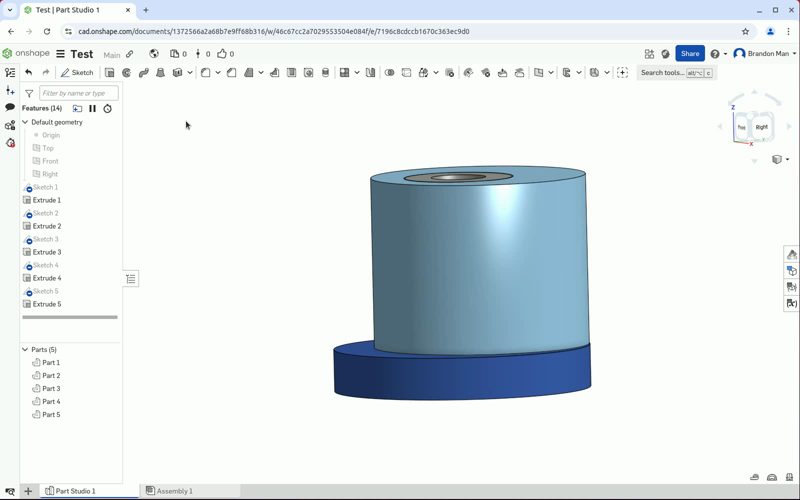
key(down, 3)
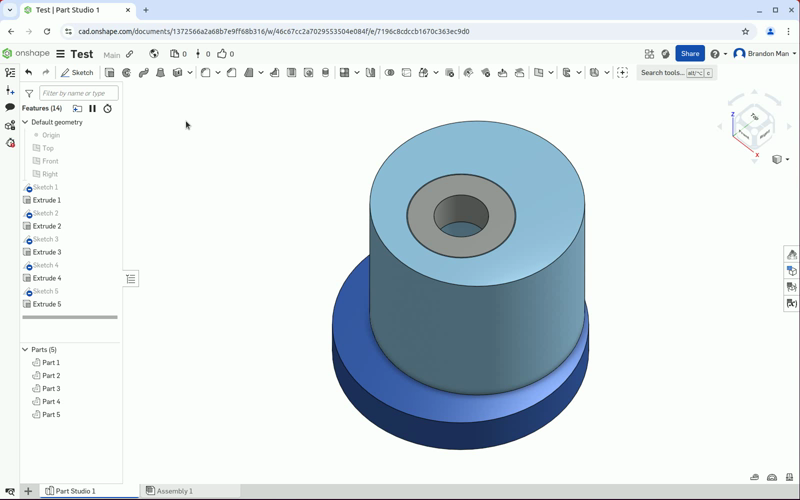
mouse_move(73, 189)
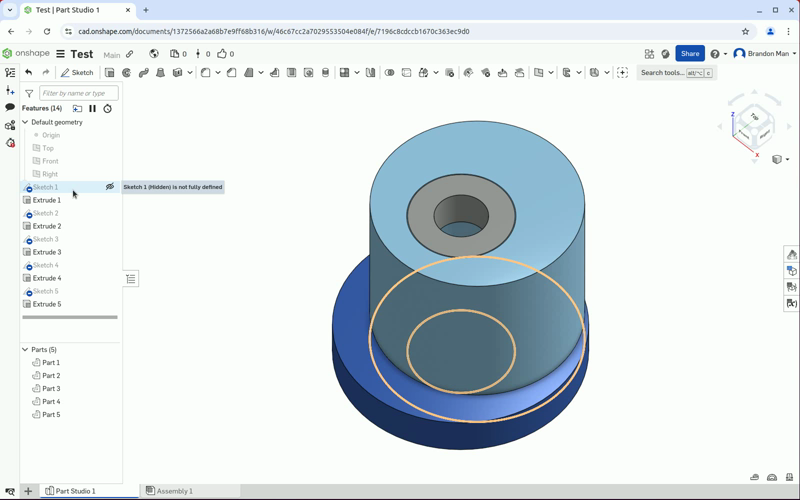
click(73, 189)